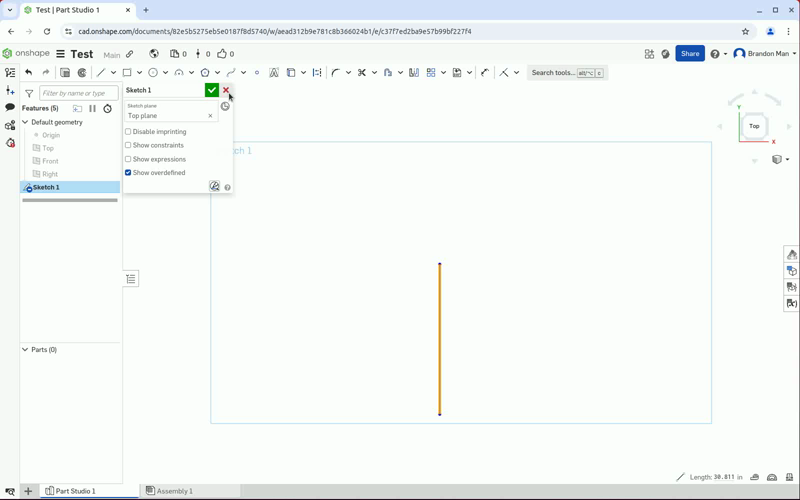
key(shift+h)
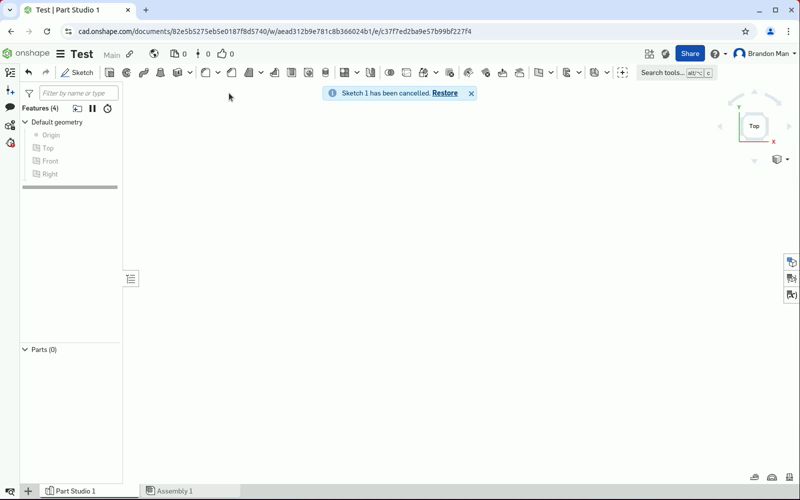
mouse_move(73, 352)
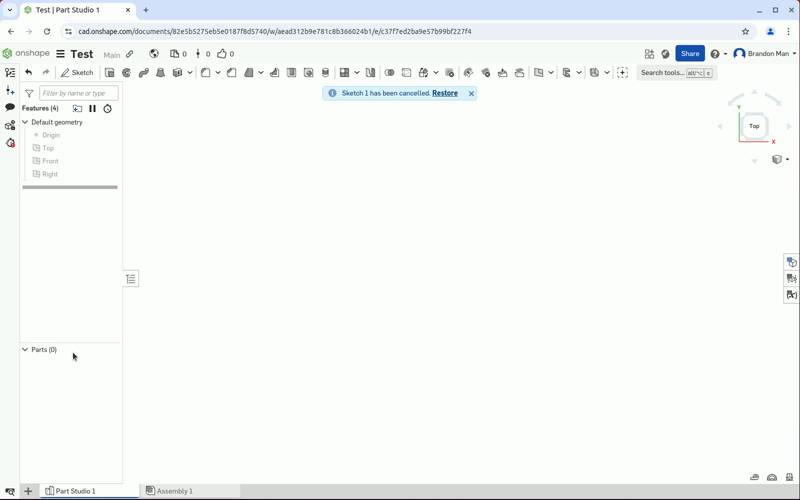
key(y)
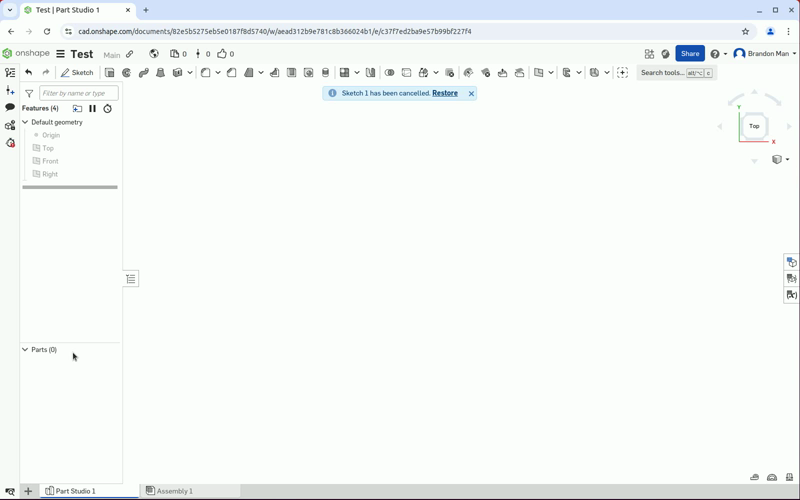
key(shift+p)
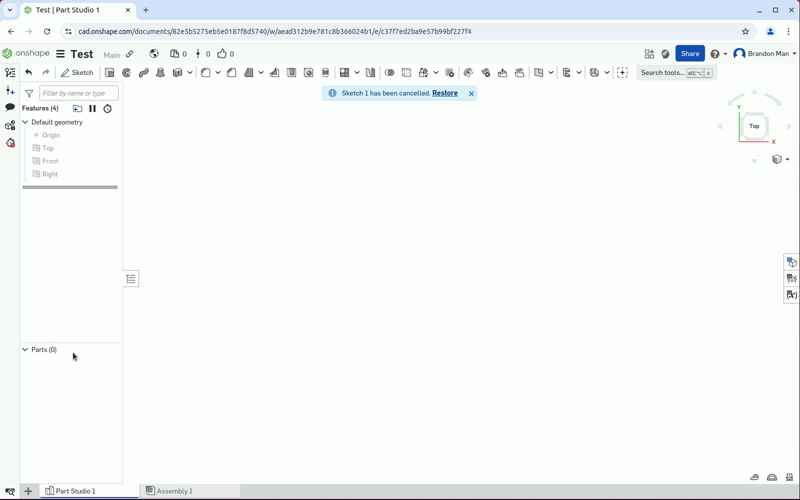
key(space)
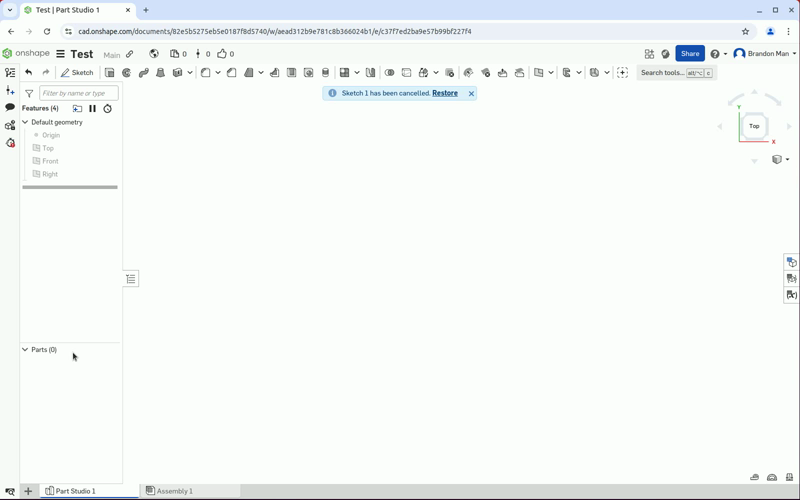
key_down(shift)
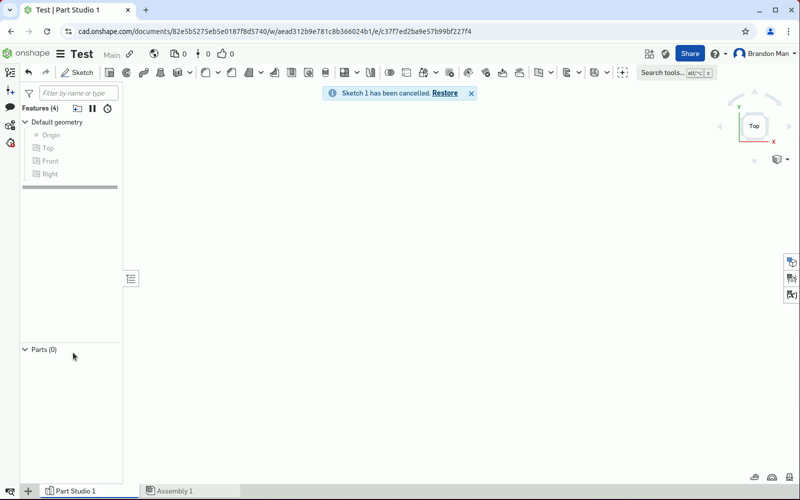
key(up)
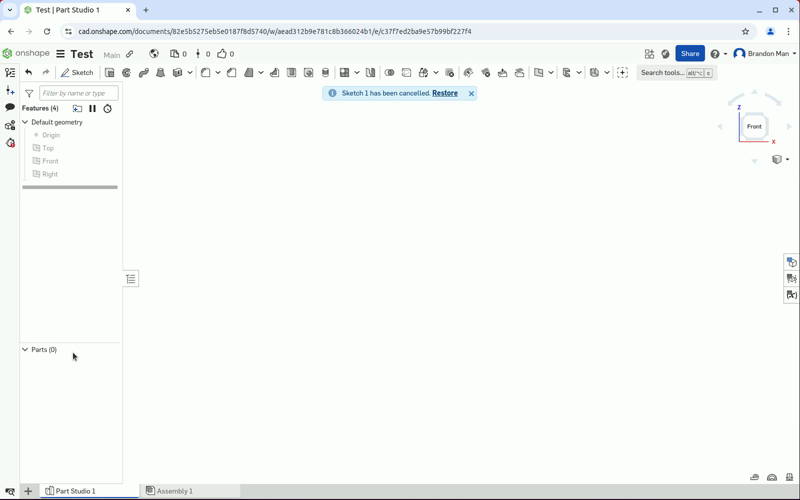
key_up(shift)
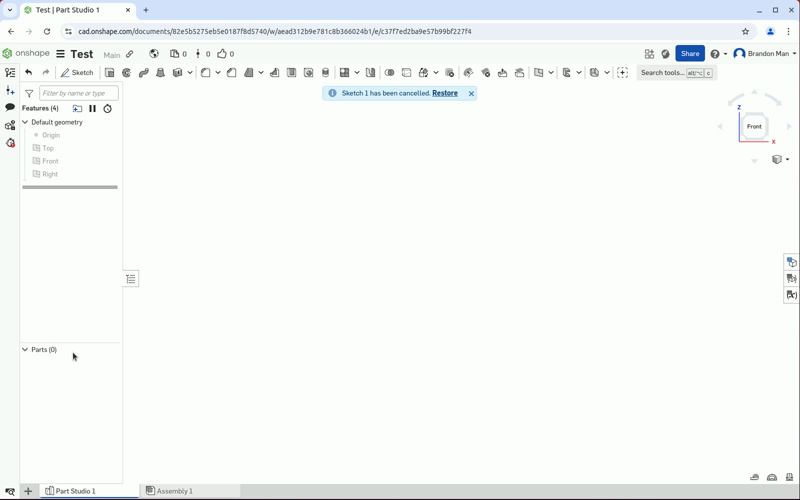
mouse_move(73, 352)
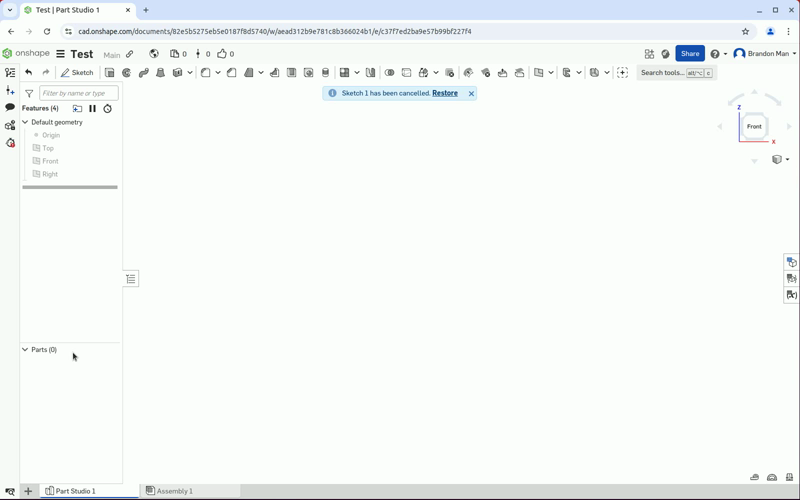
key(shift+y)
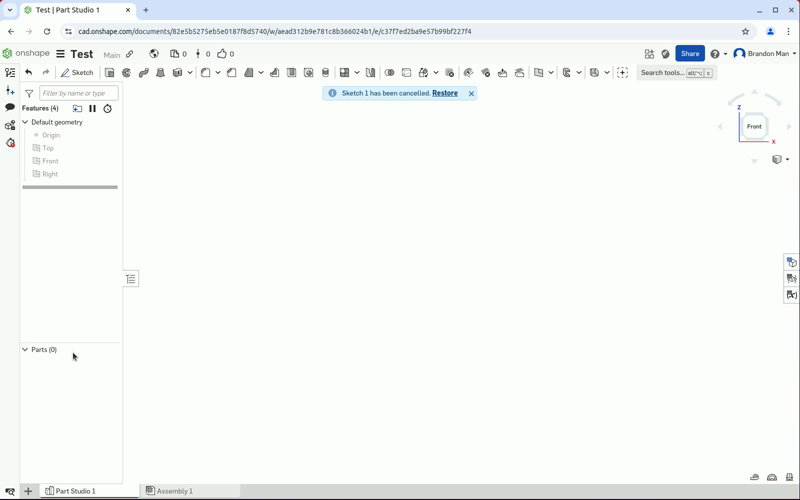
key(shift+s)
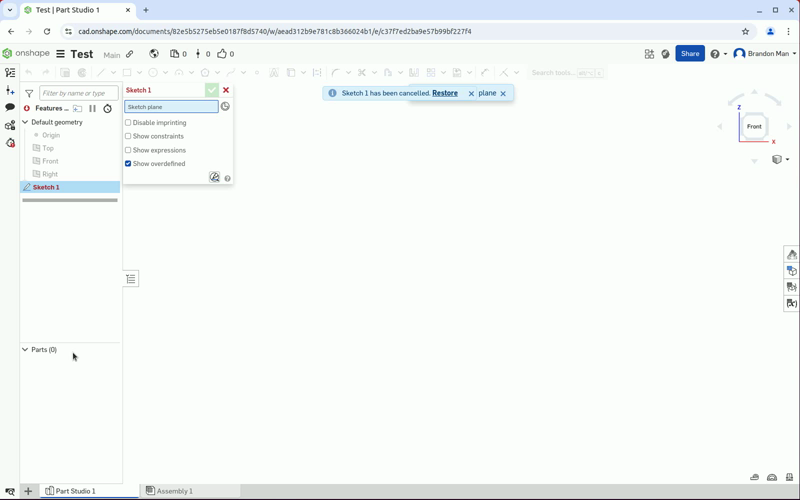
mouse_move(73, 163)
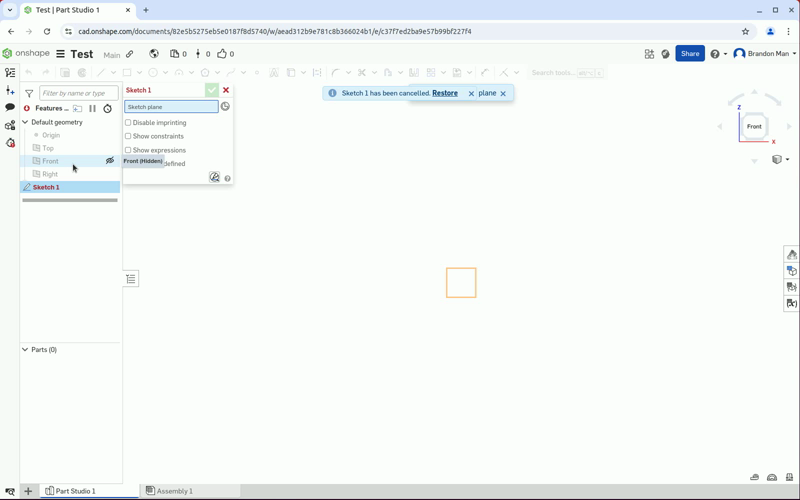
click(73, 163)
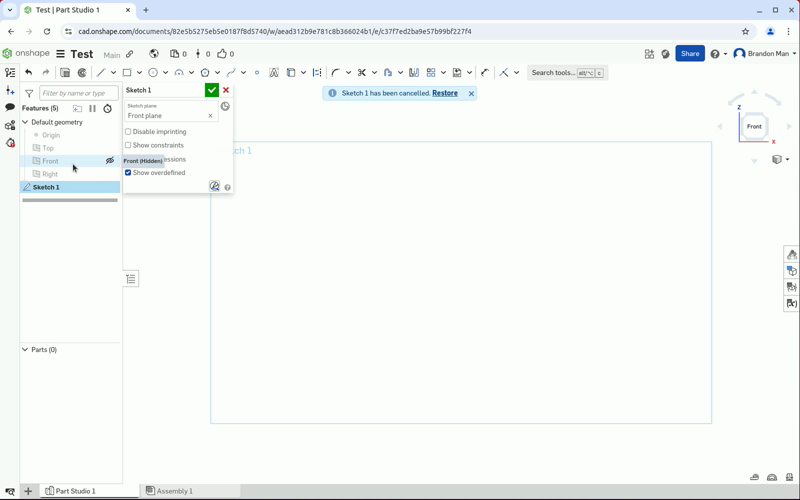
mouse_move(73, 352)
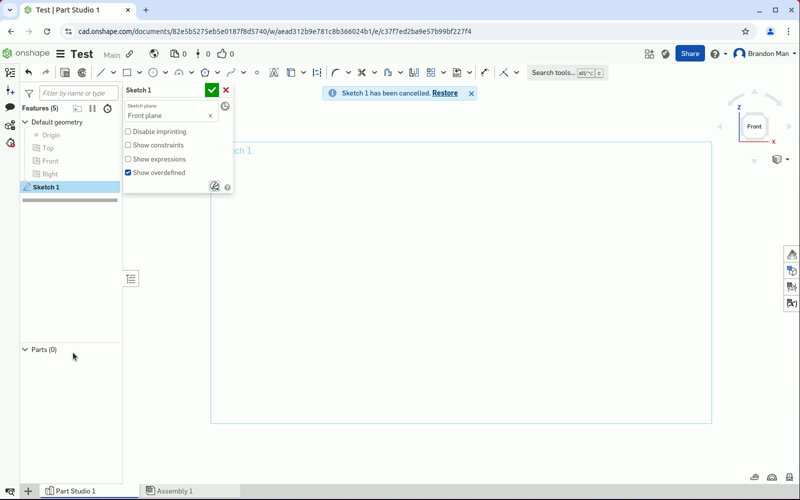
key(y)
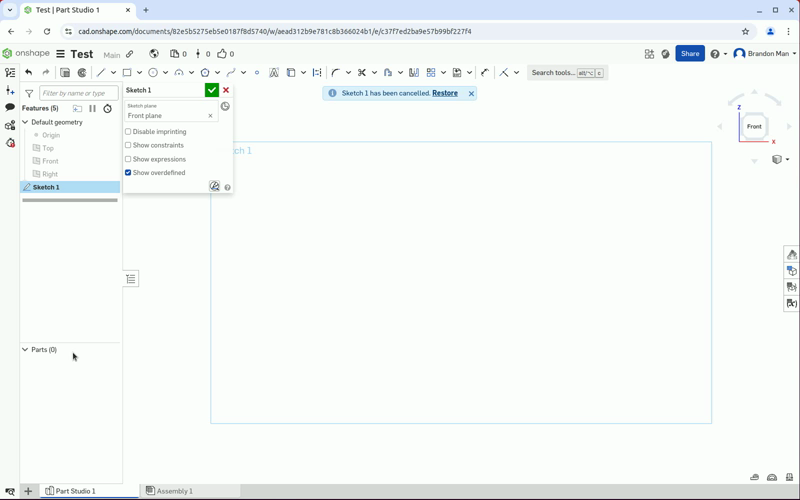
key(c)
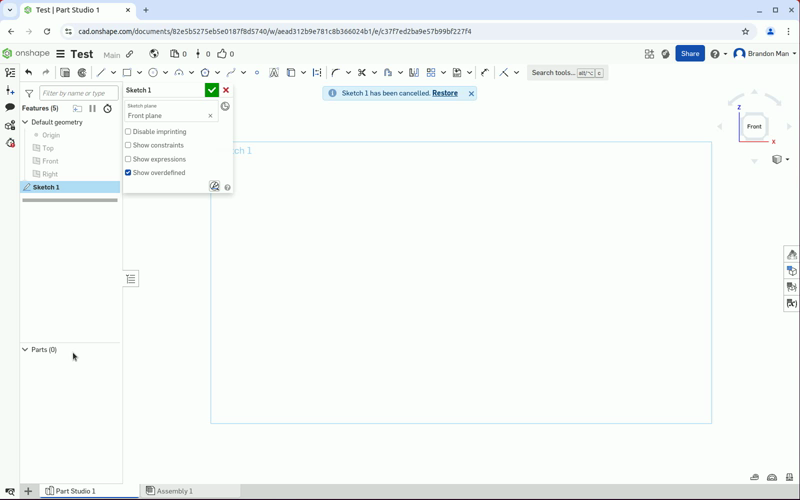
key_down(shift)
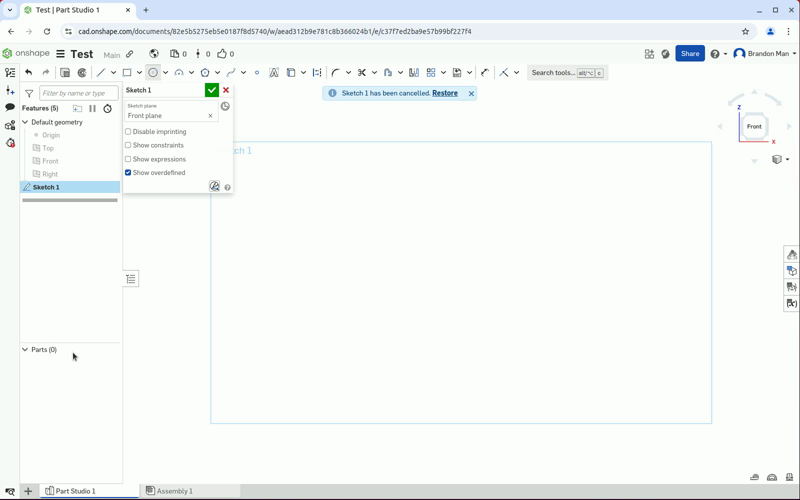
mouse_move(461, 282)
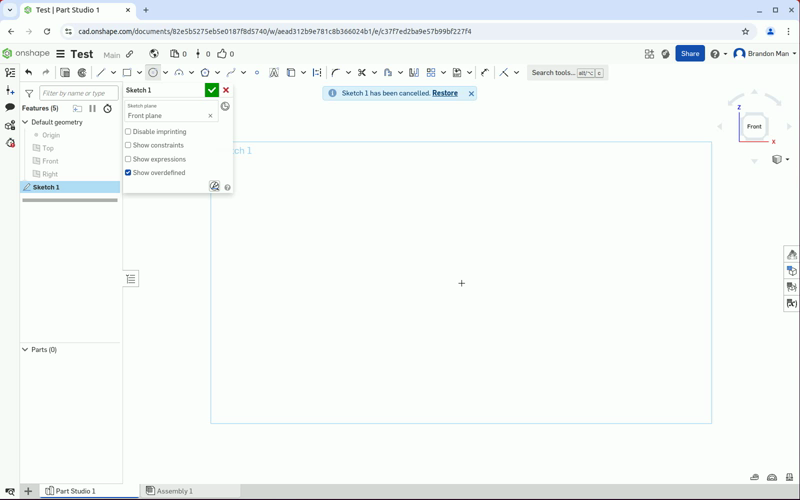
click(461, 282)
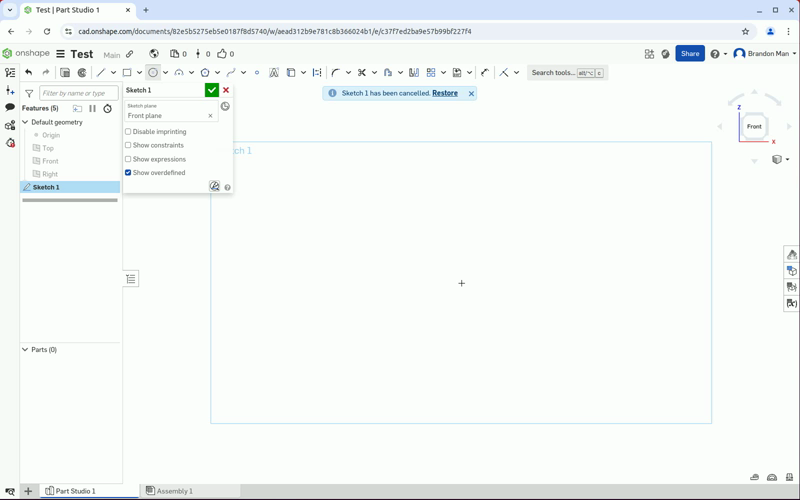
key_up(shift)
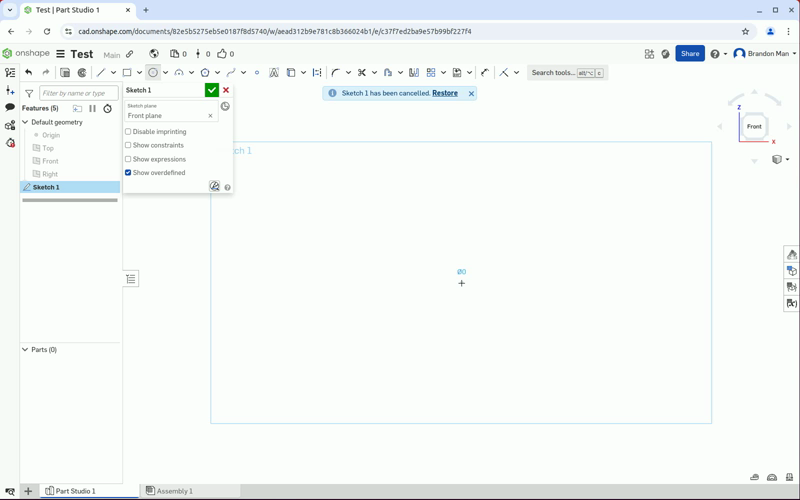
mouse_move(479, 282)
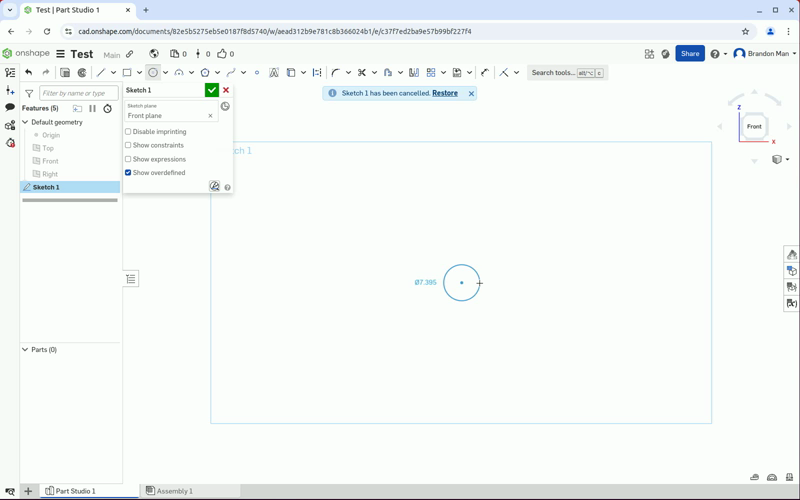
click(479, 282)
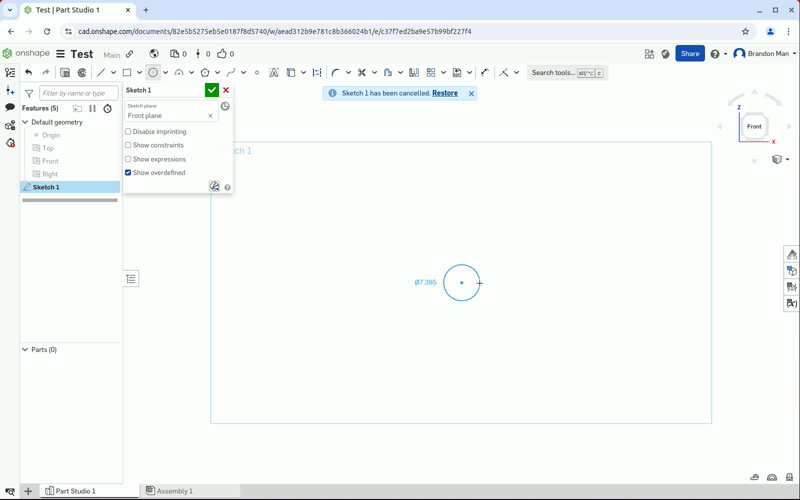
key(esc)
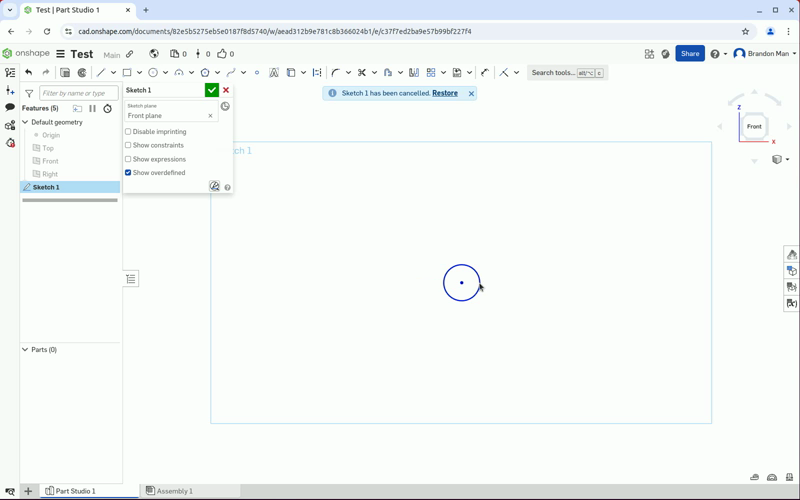
mouse_move(468, 292)
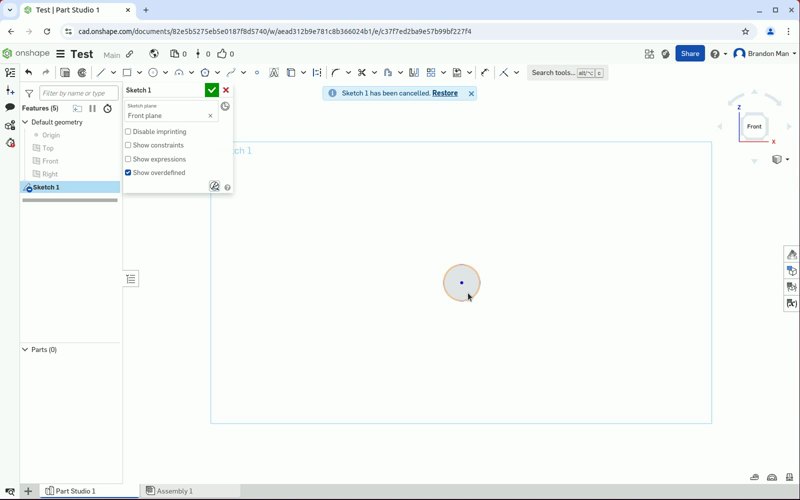
scroll(6)
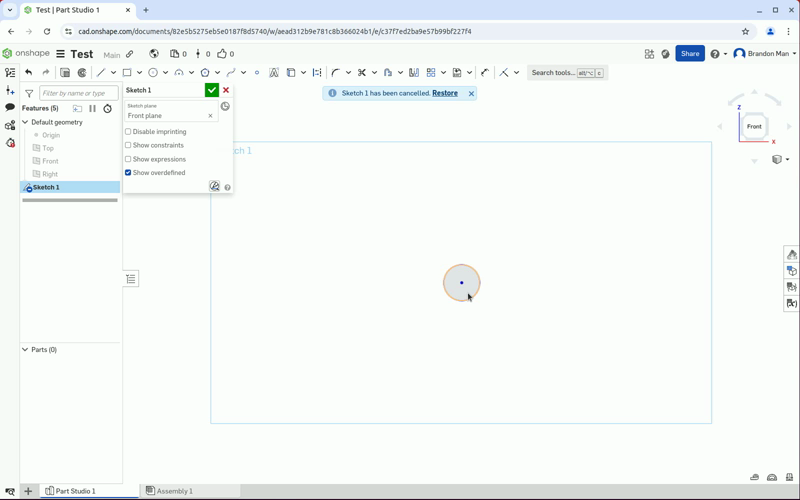
scroll(6)
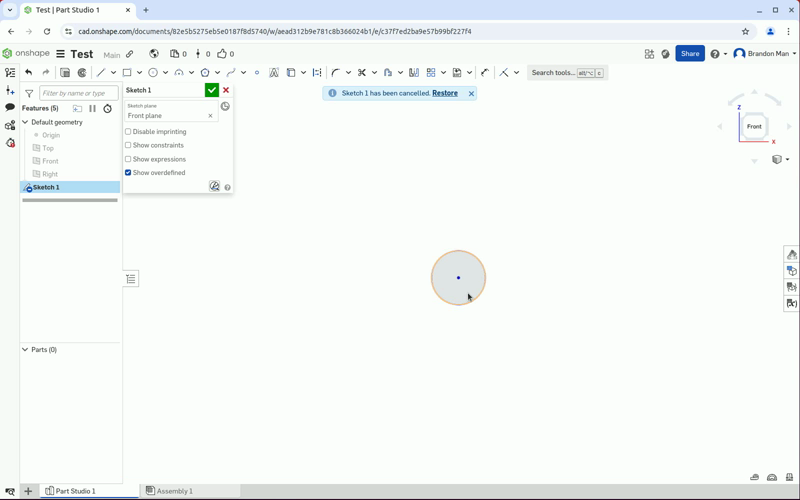
scroll(6)
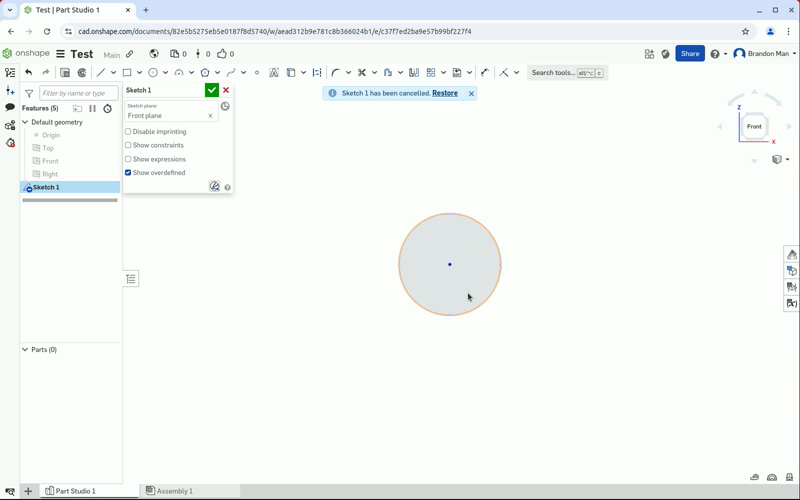
scroll(6)
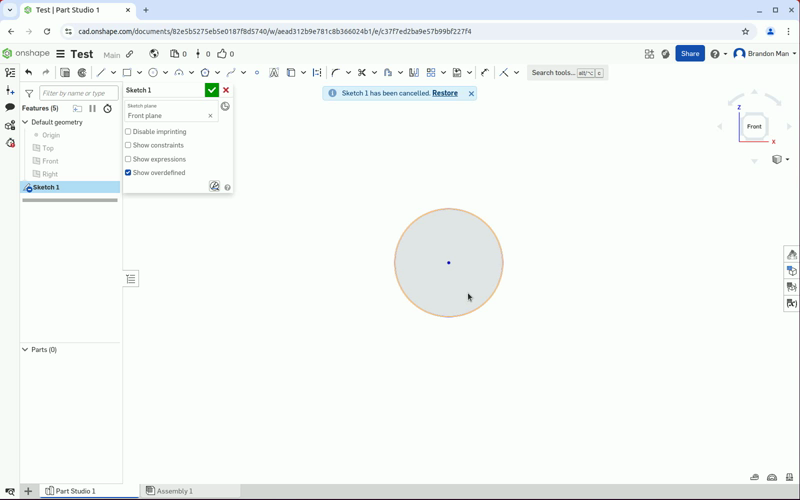
scroll(6)
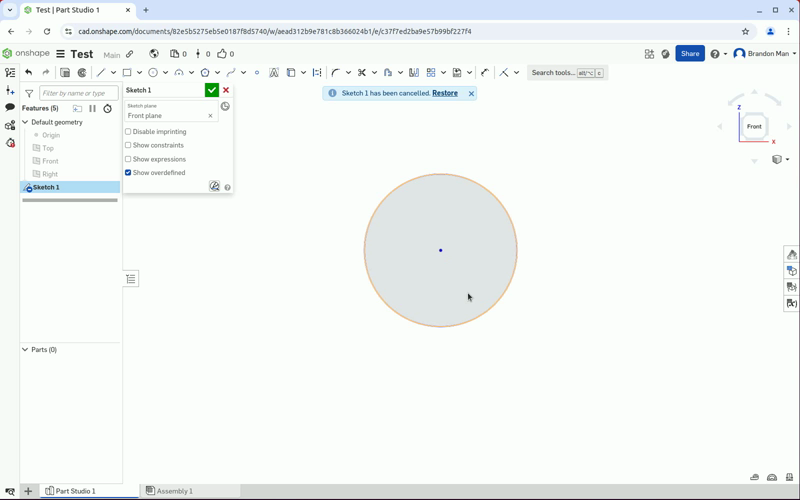
scroll(6)
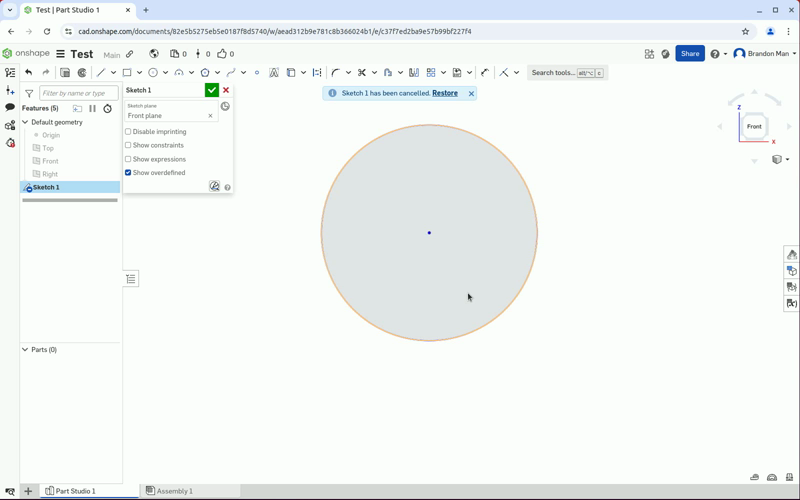
scroll(6)
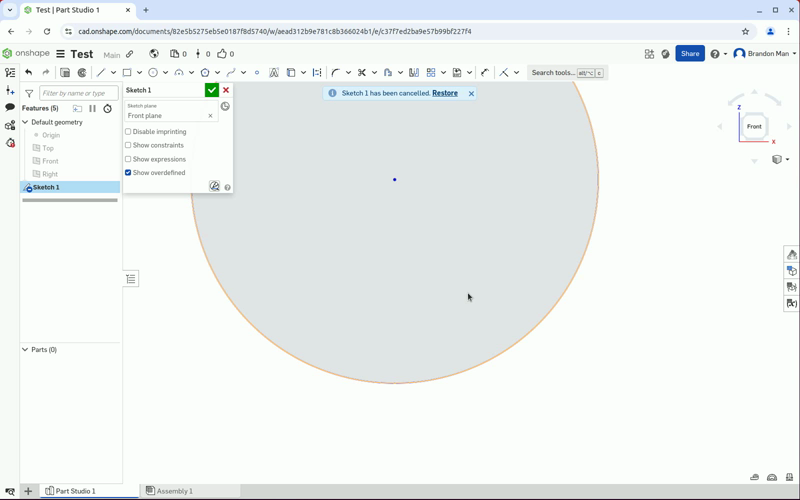
click(468, 292)
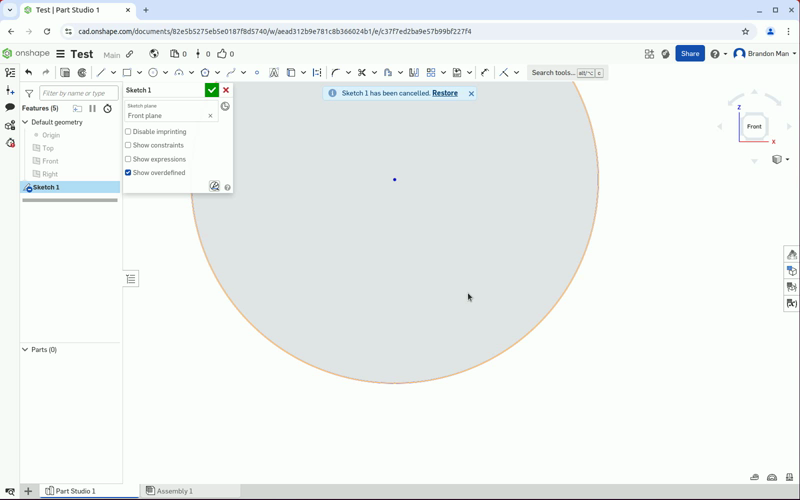
scroll(-6)
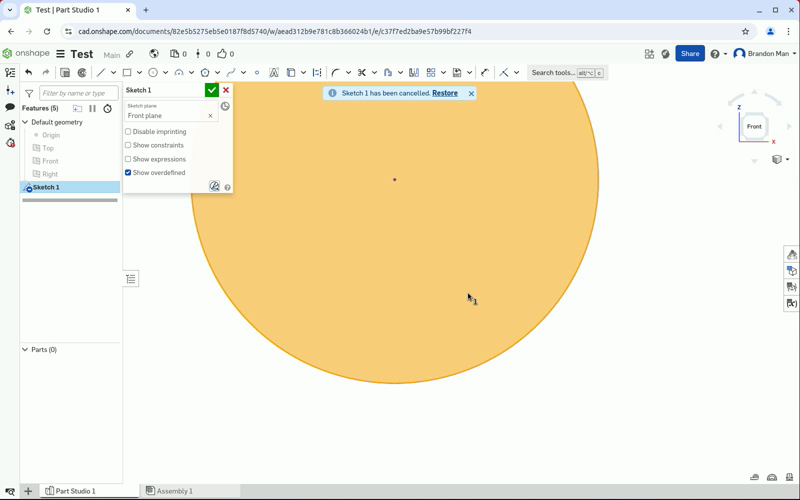
scroll(-6)
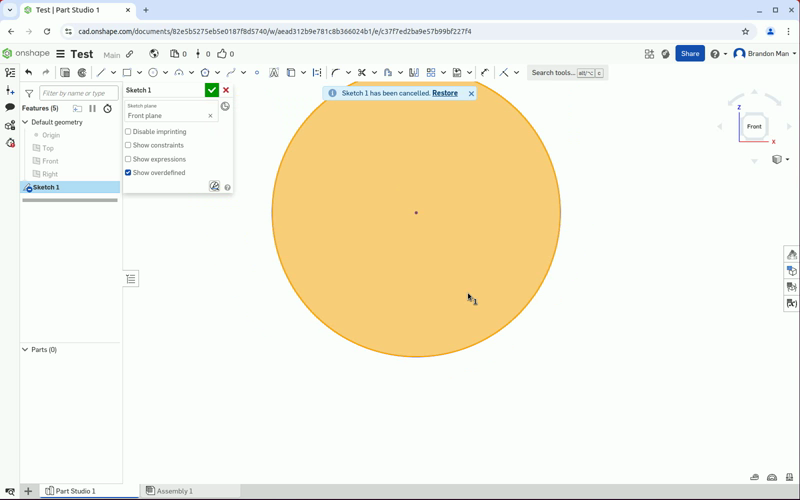
scroll(-6)
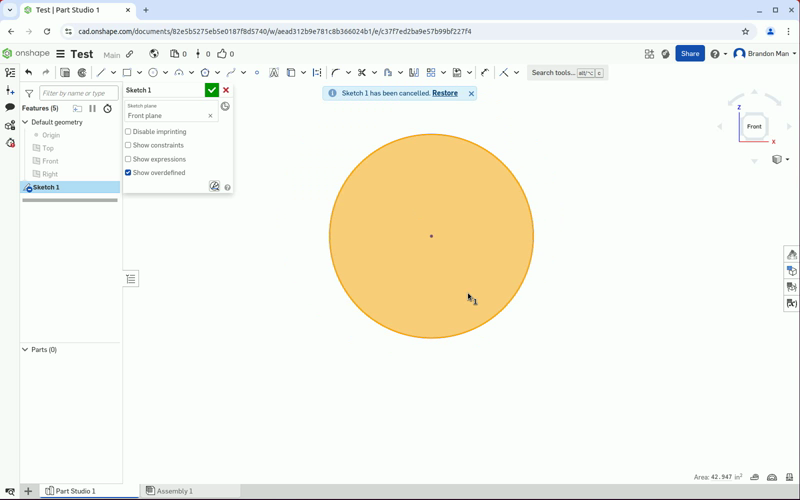
scroll(-6)
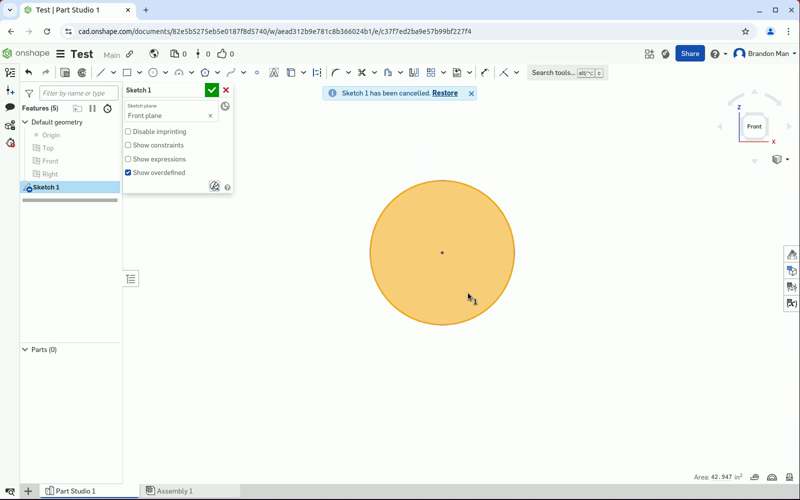
scroll(-6)
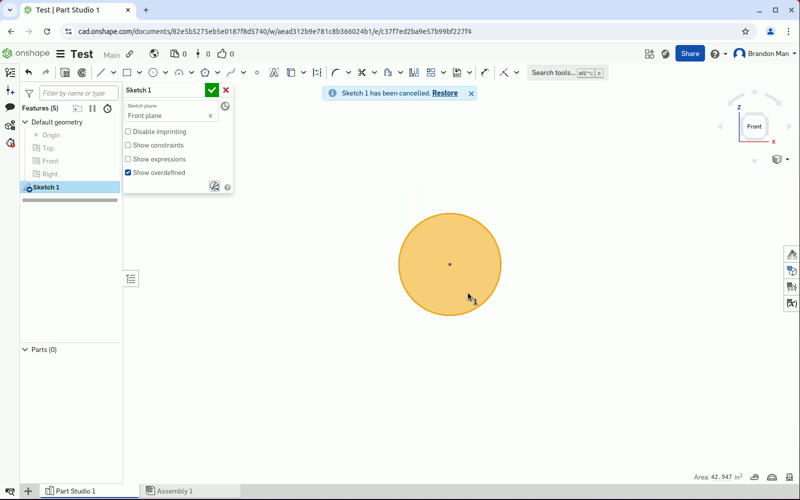
scroll(-6)
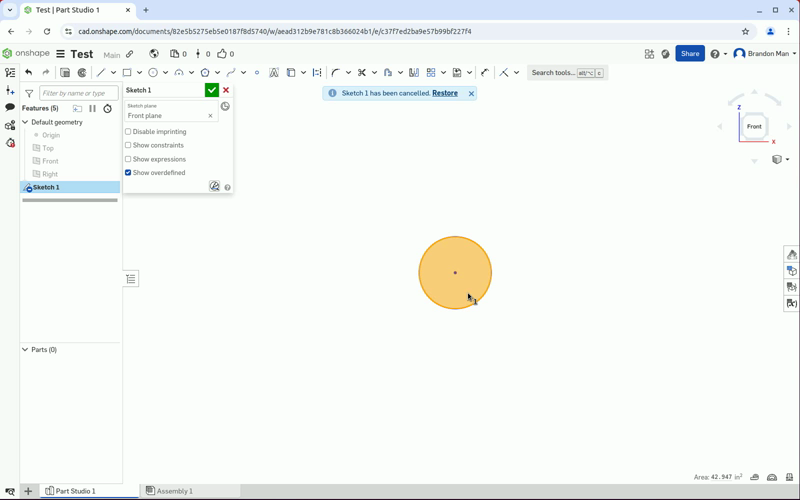
scroll(-6)
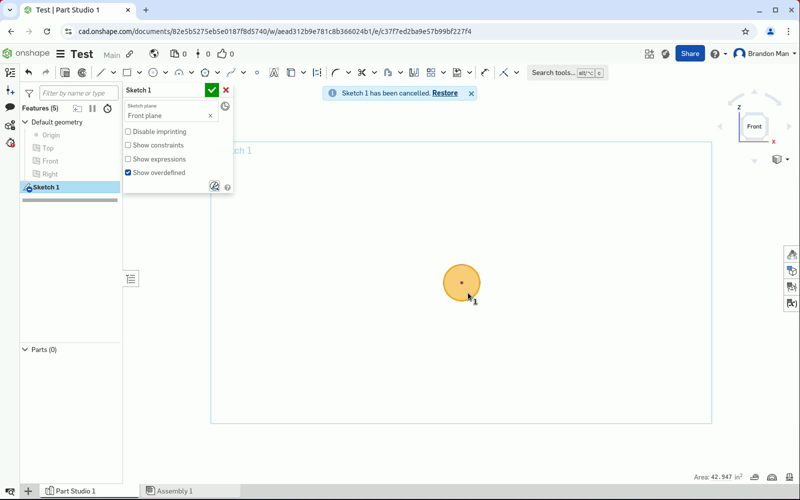
mouse_move(73, 352)
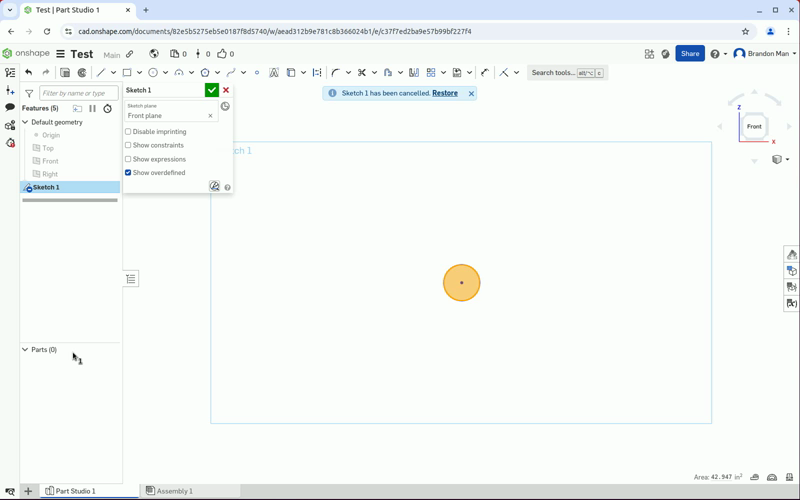
key(shift+y)
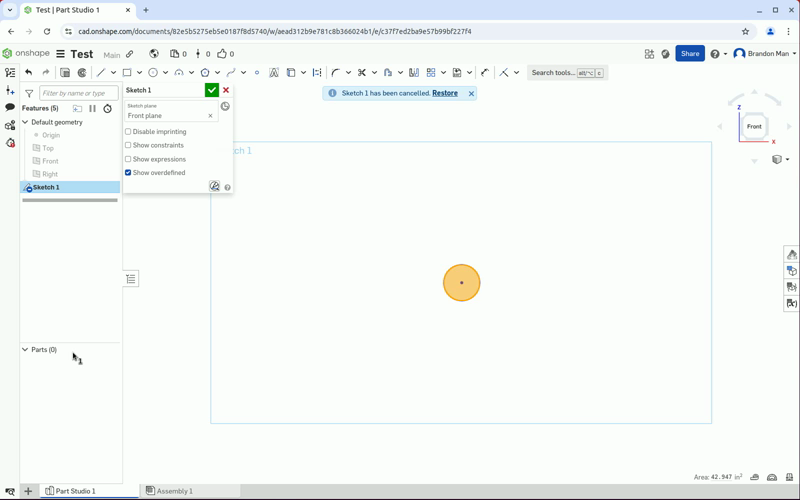
key(shift+e)
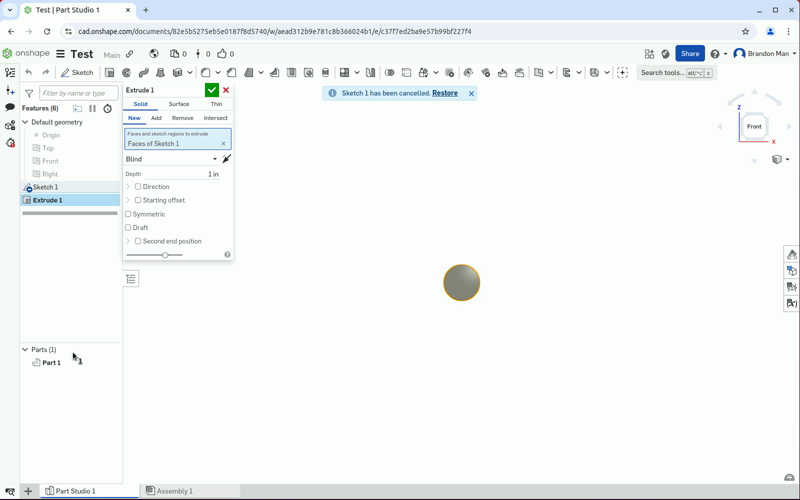
mouse_move(143, 106)
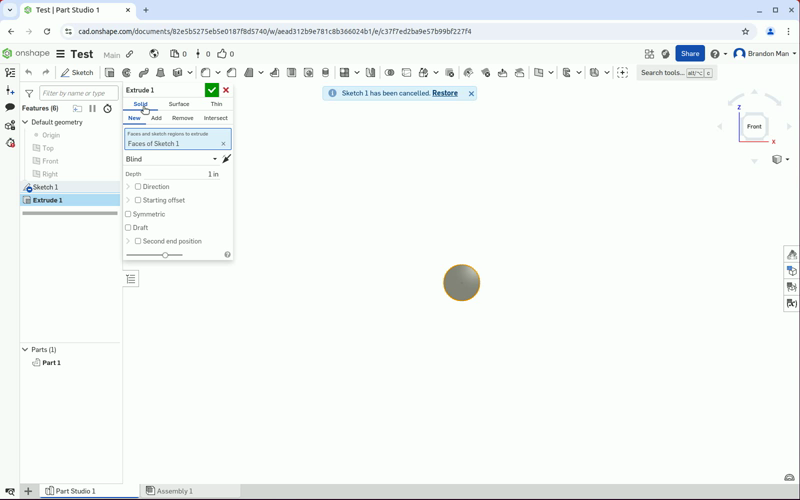
click(143, 106)
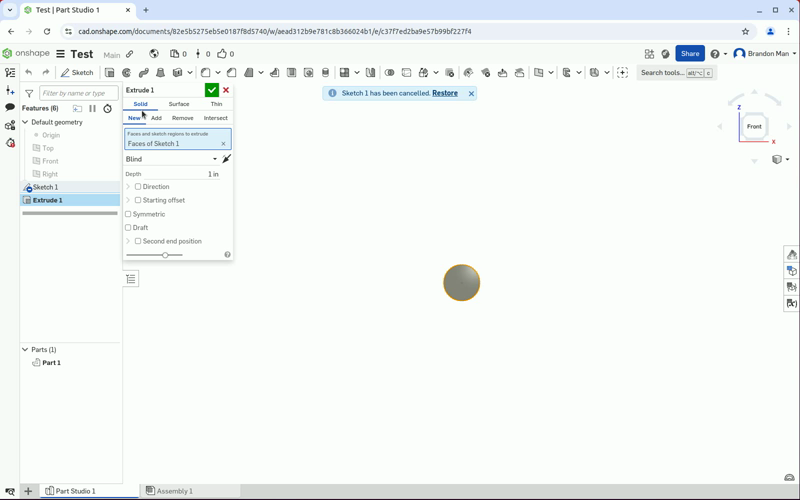
mouse_move(137, 120)
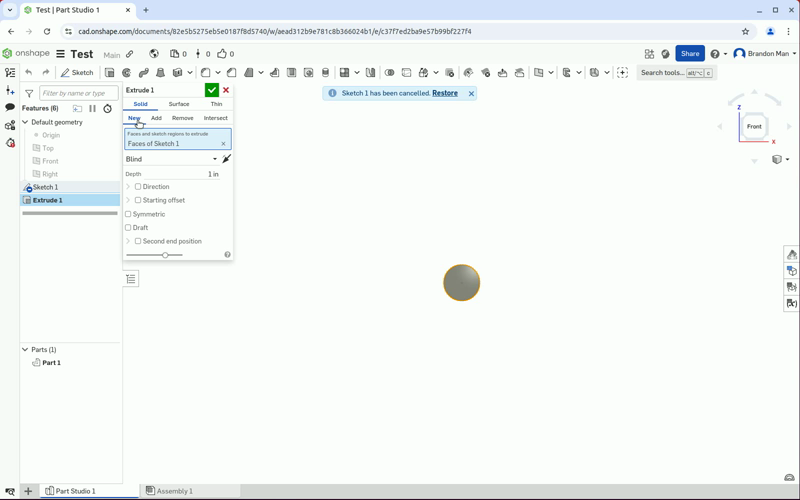
click(137, 120)
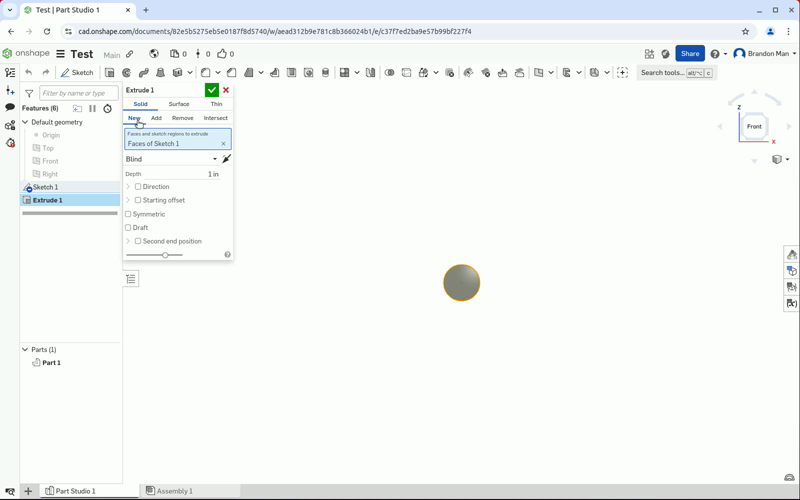
key(tab, 4)
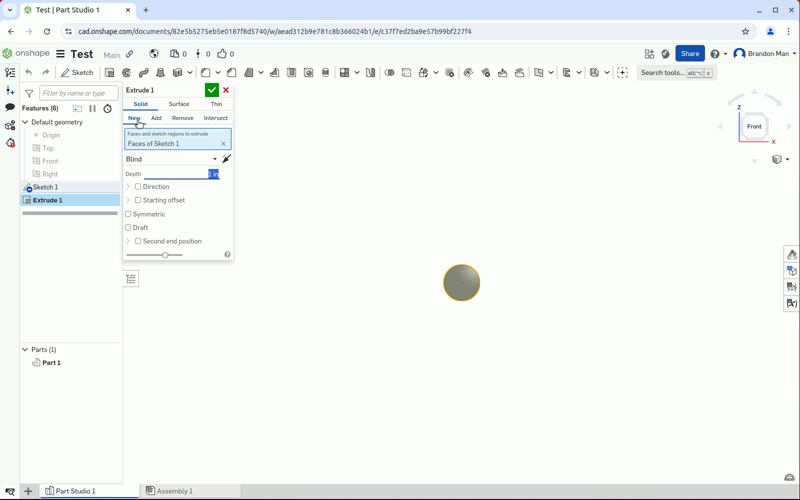
text(23.108)
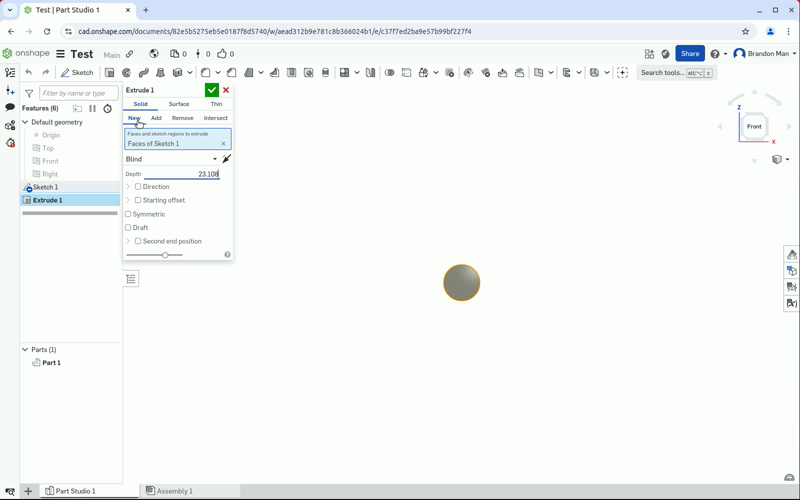
key(enter)
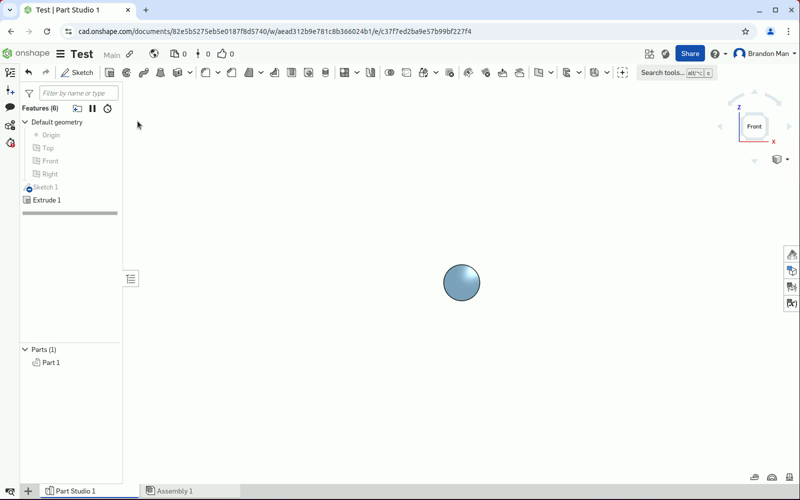
key(shift+h)
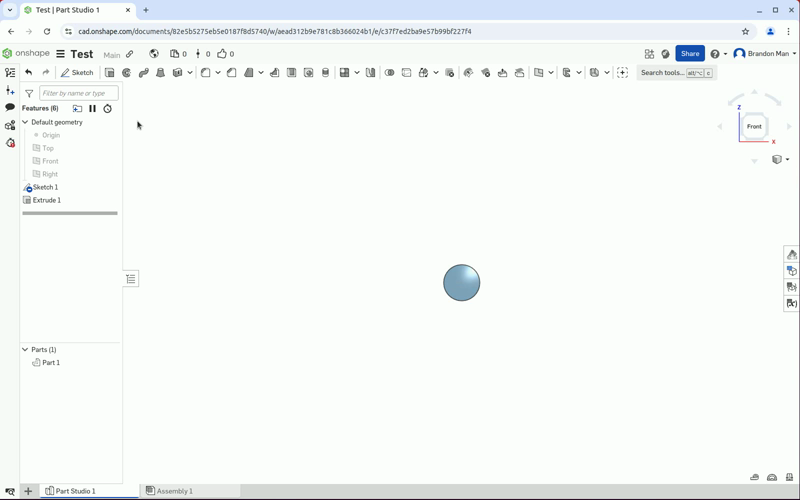
key(shift+h)
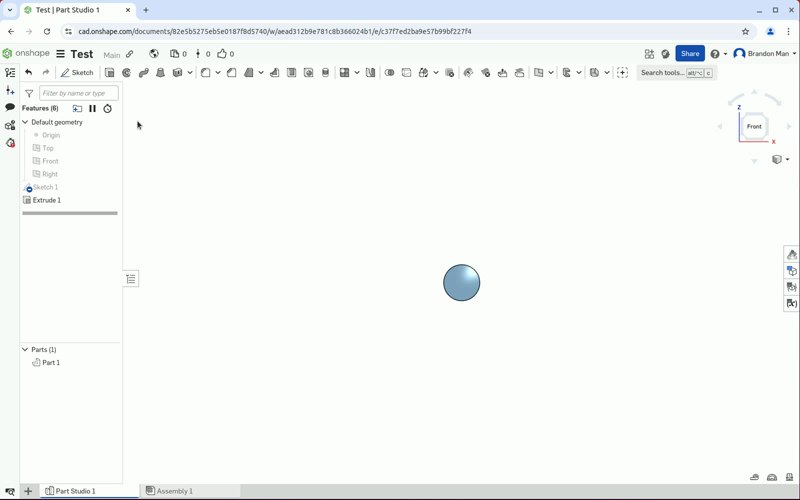
mouse_move(73, 189)
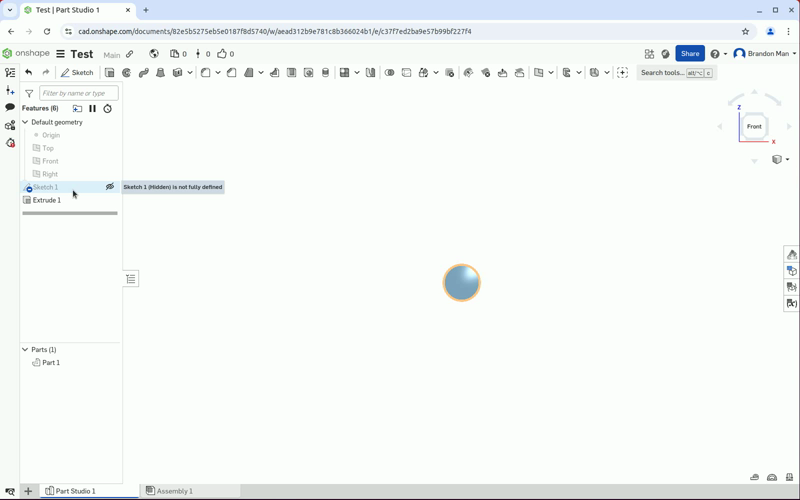
click(73, 189)
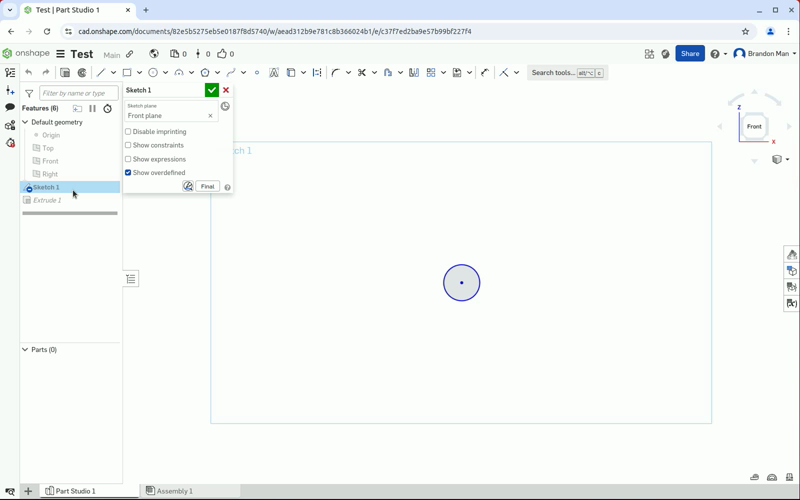
mouse_move(229, 92)
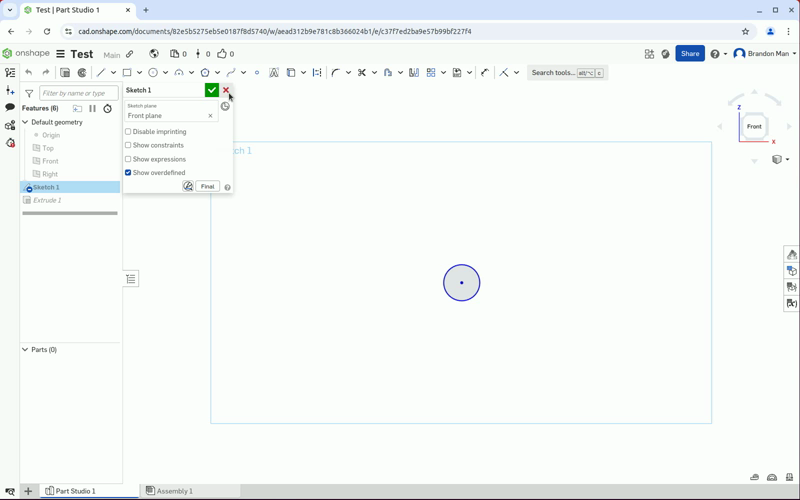
click(229, 92)
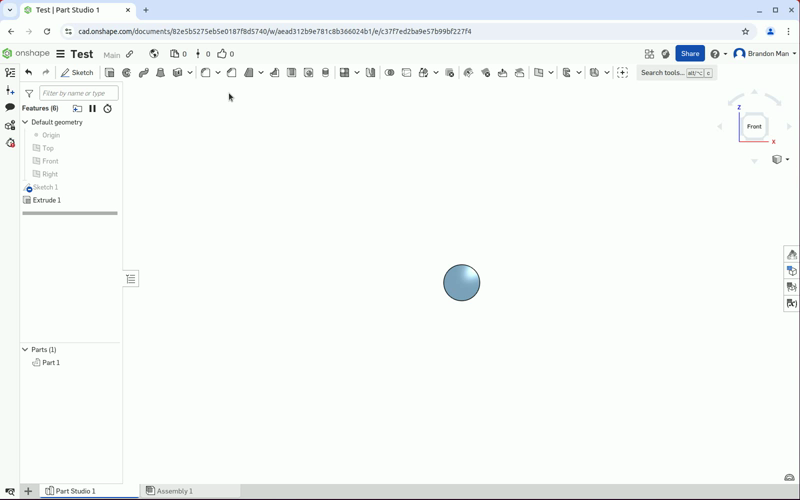
mouse_move(541, 75)
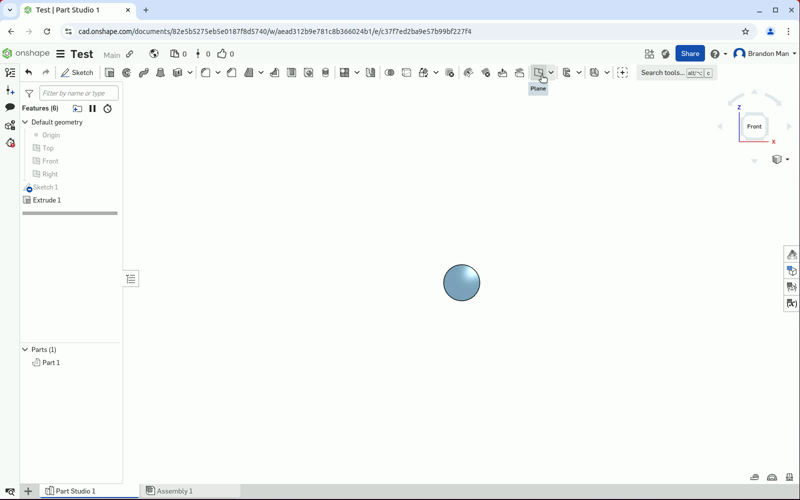
click(541, 75)
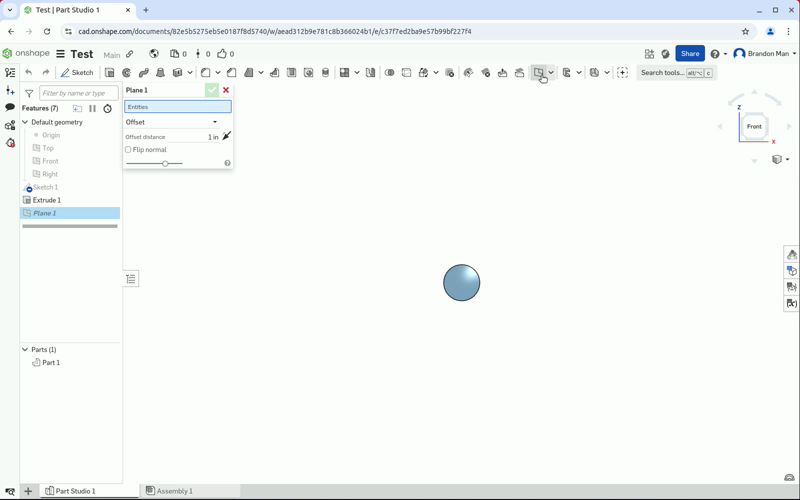
mouse_move(73, 163)
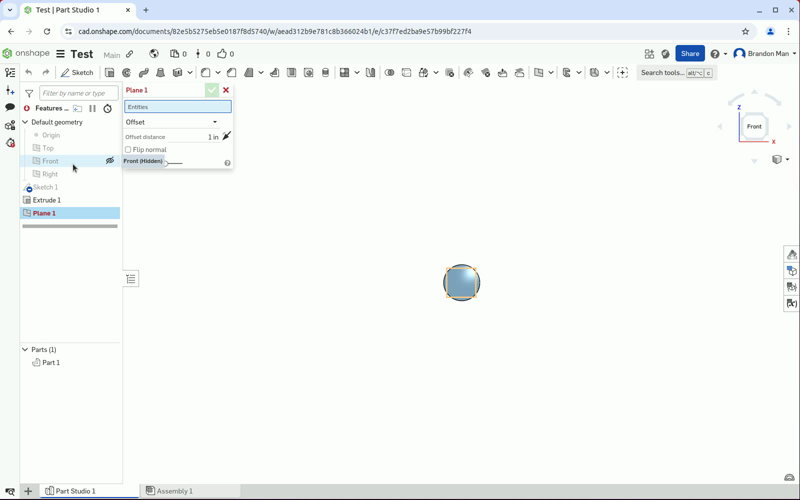
click(73, 163)
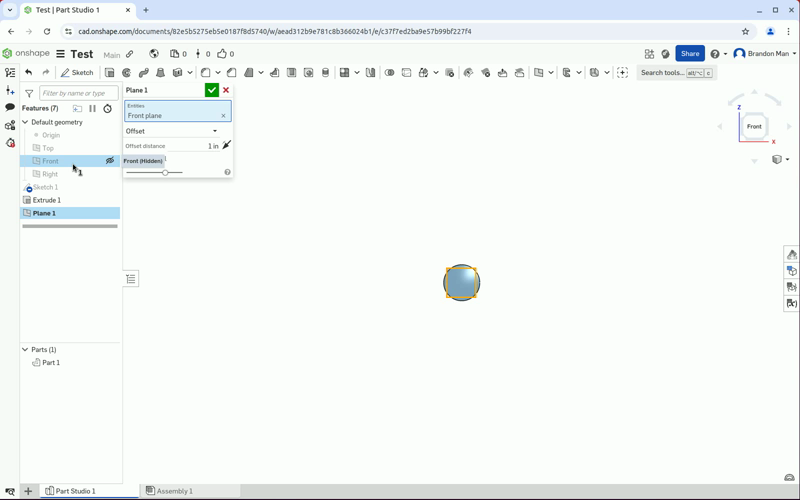
key(tab, 2)
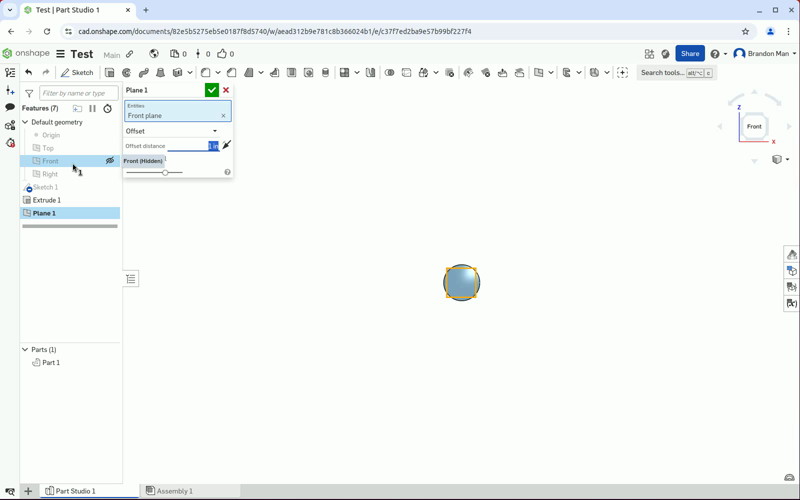
text(23.108)
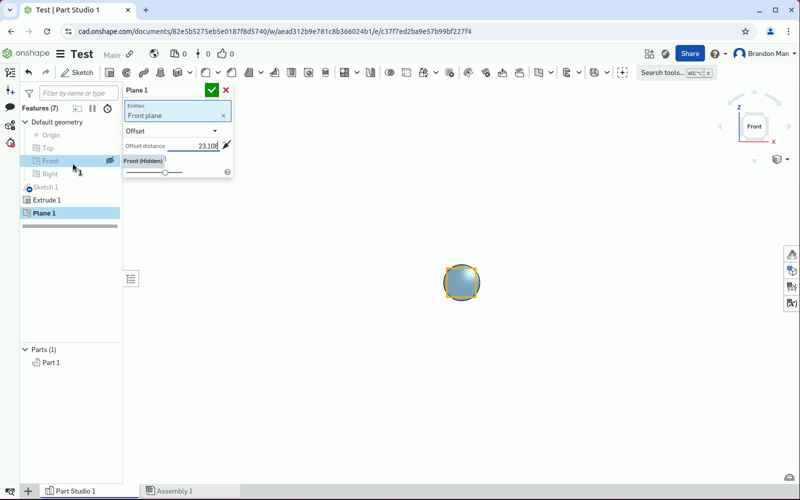
key(enter, 2)
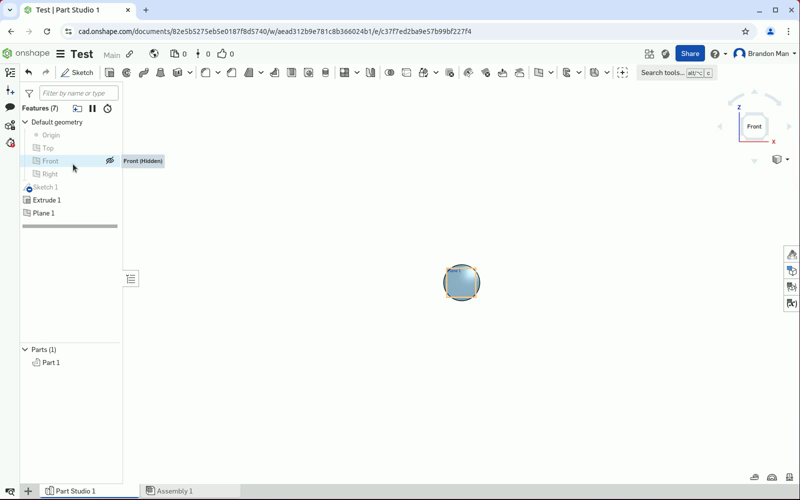
key(shift+s)
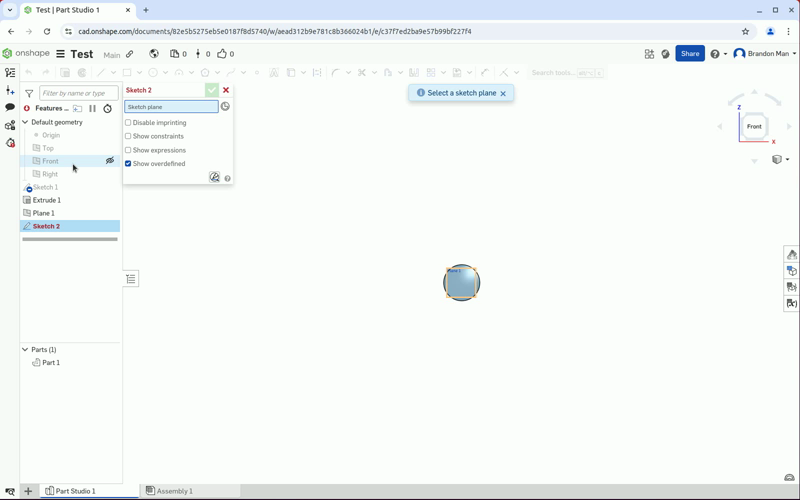
mouse_move(73, 215)
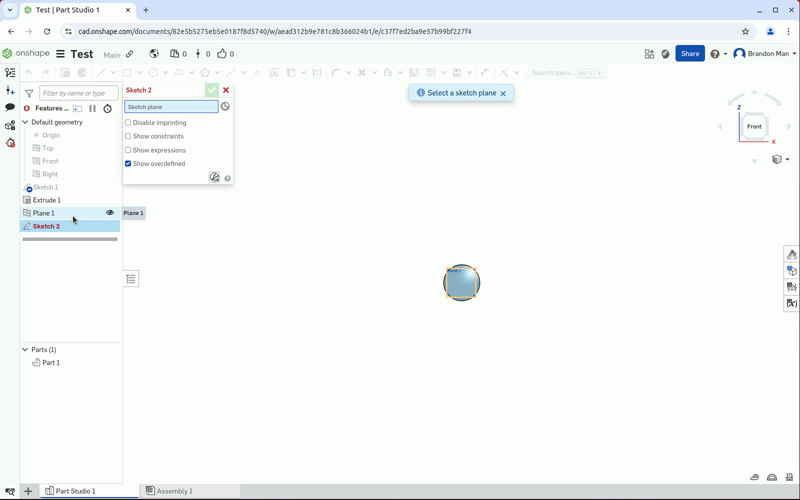
click(73, 215)
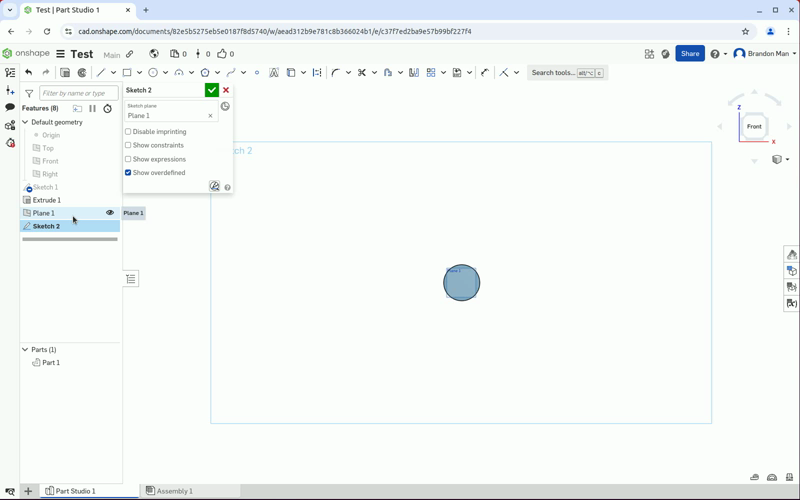
mouse_move(73, 352)
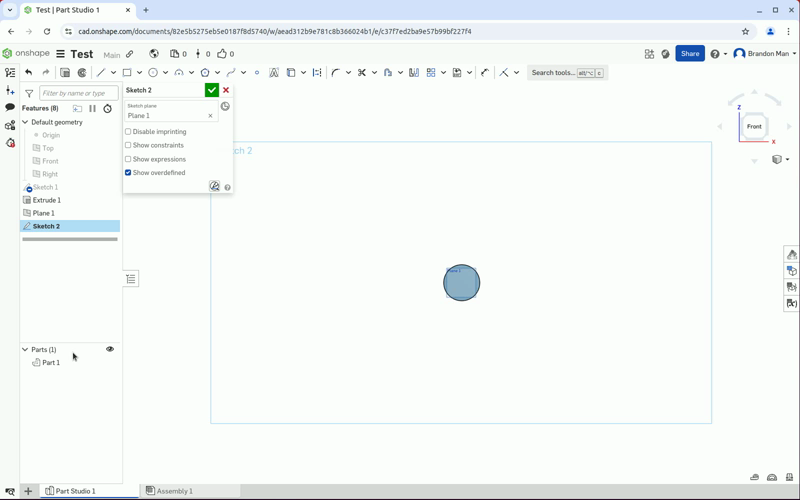
key(y)
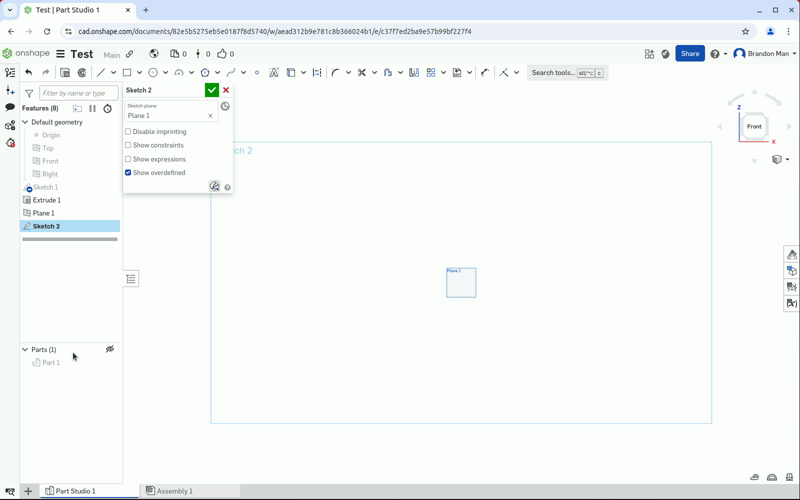
key(a)
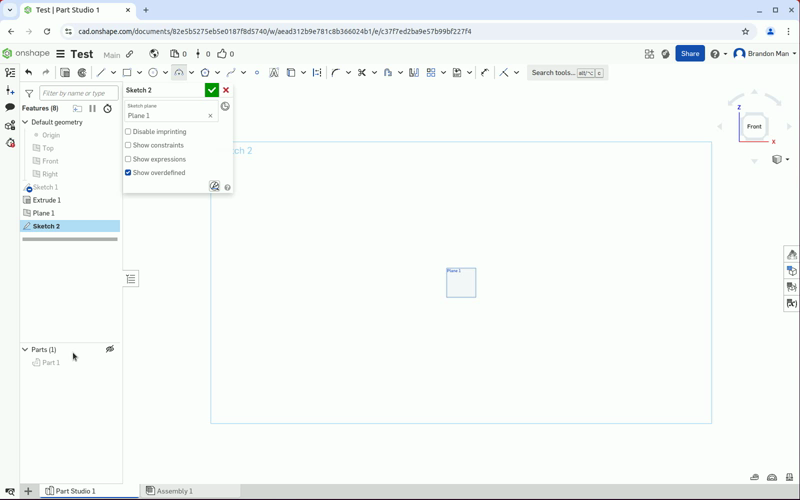
key_down(shift)
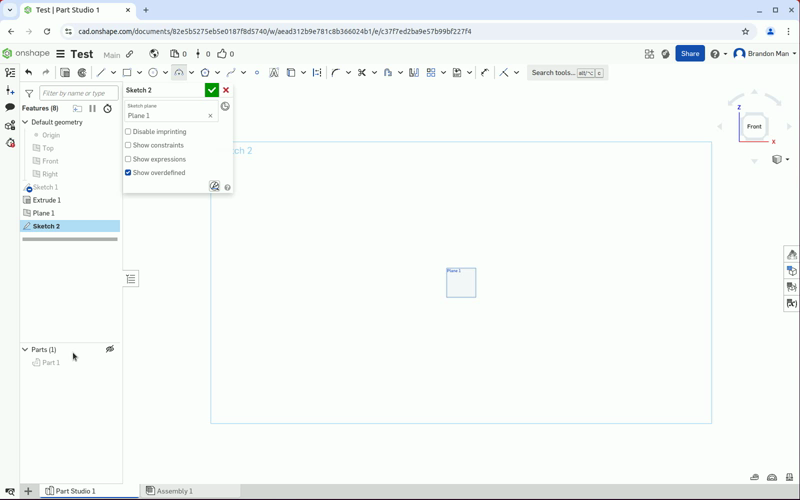
mouse_move(456, 266)
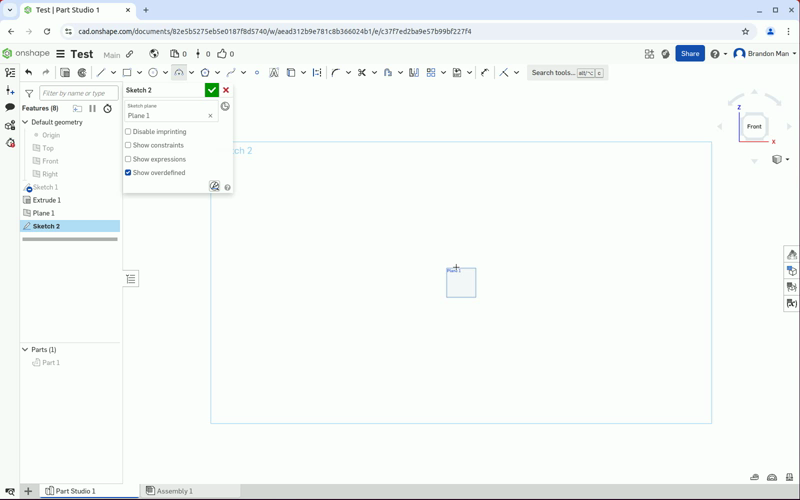
click(456, 266)
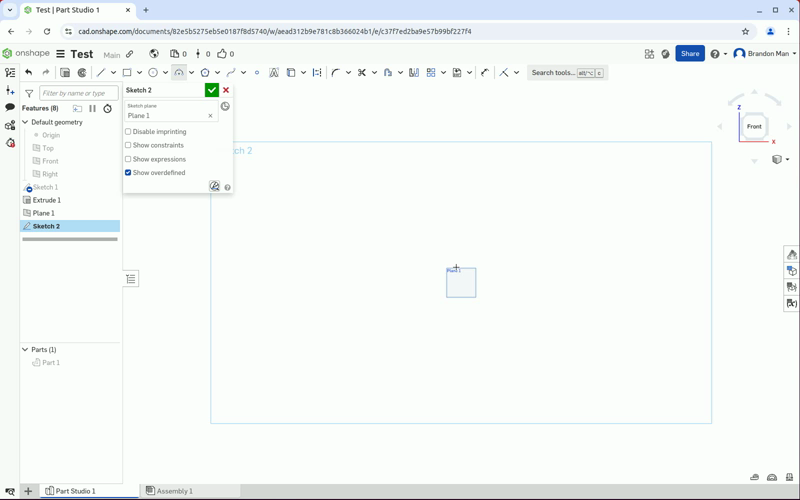
key_up(shift)
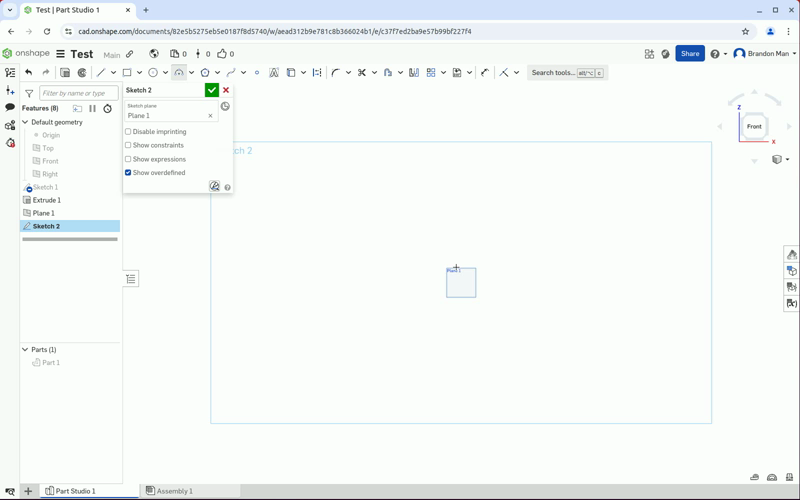
key_down(shift)
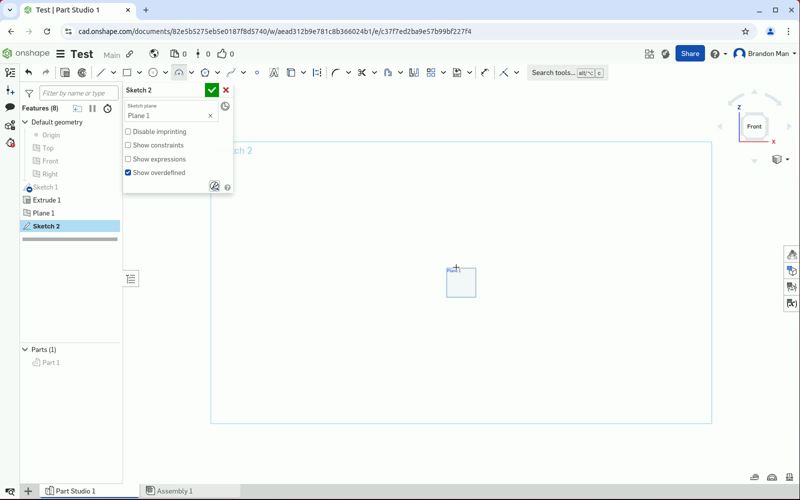
mouse_move(465, 266)
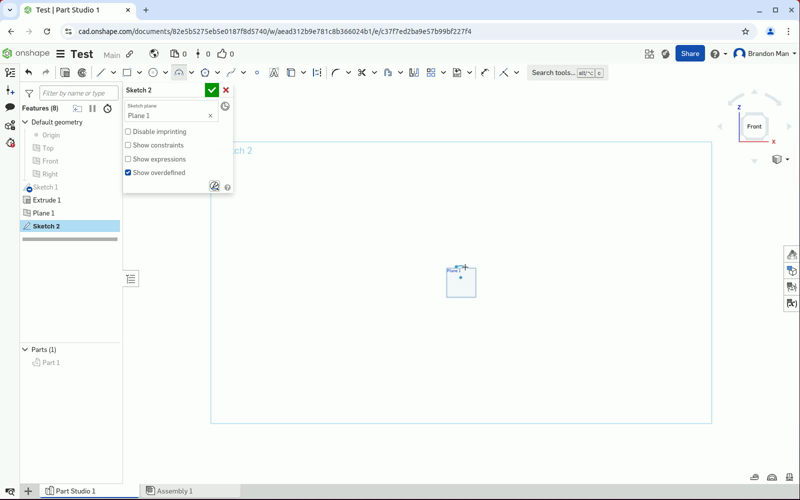
click(465, 266)
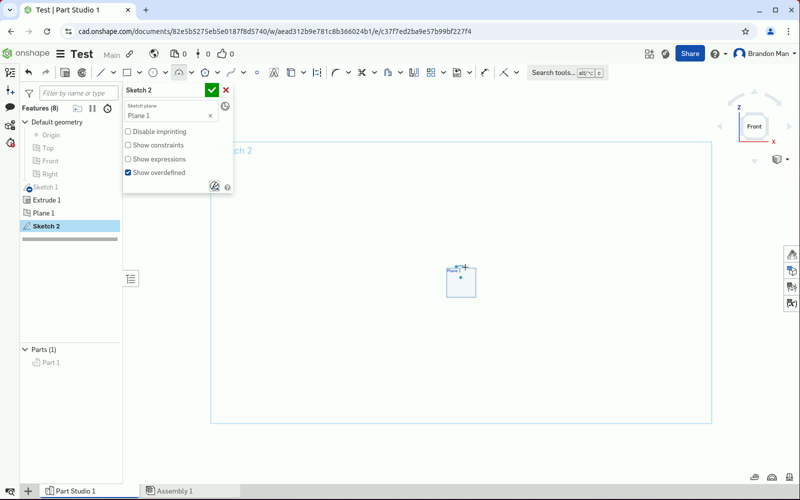
mouse_move(460, 265)
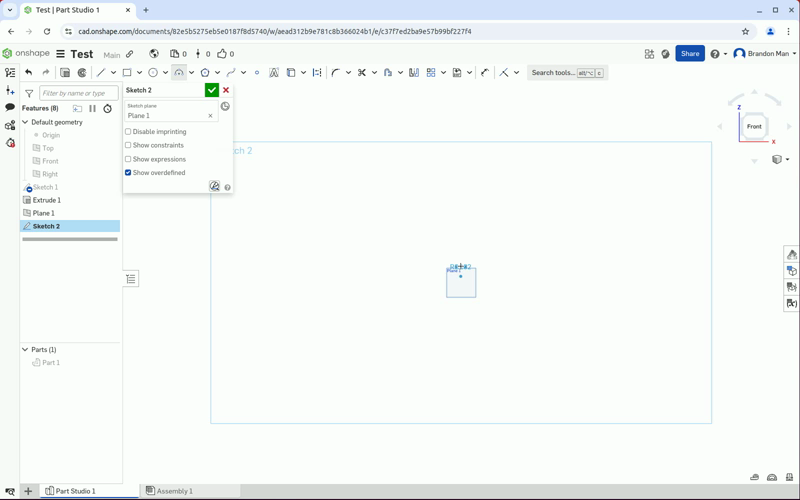
click(460, 265)
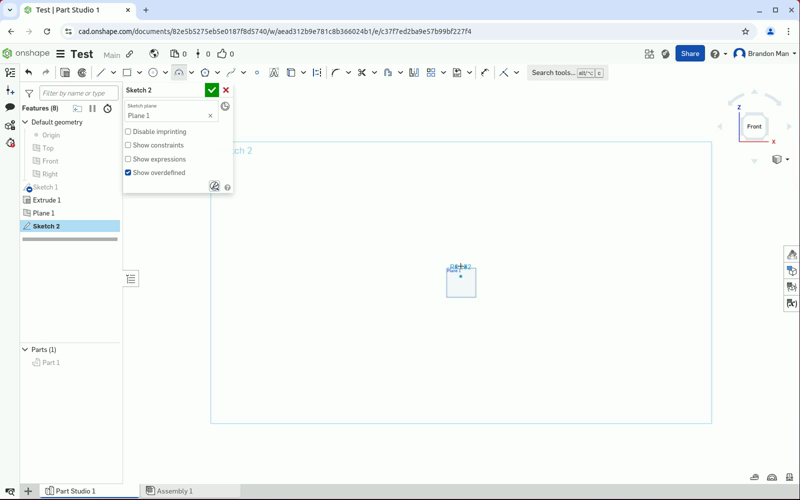
key_up(shift)
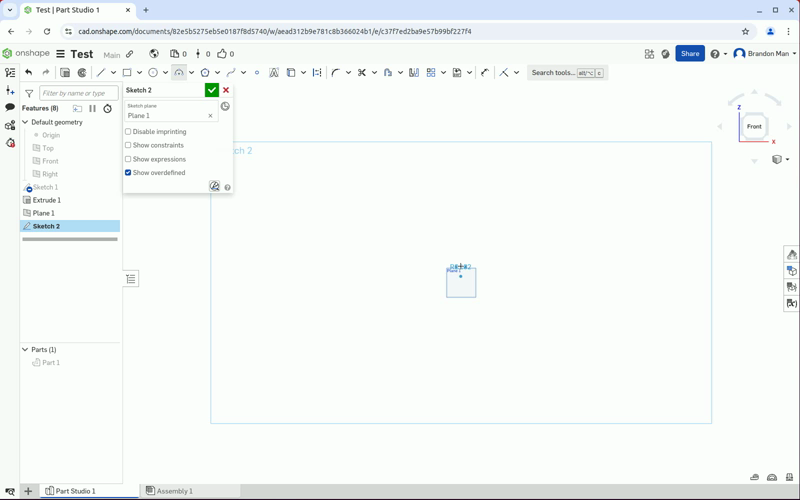
key(esc)
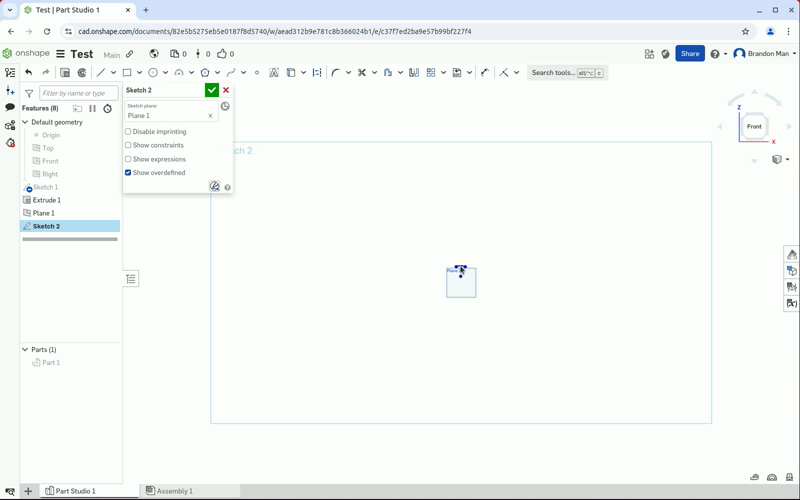
key(l)
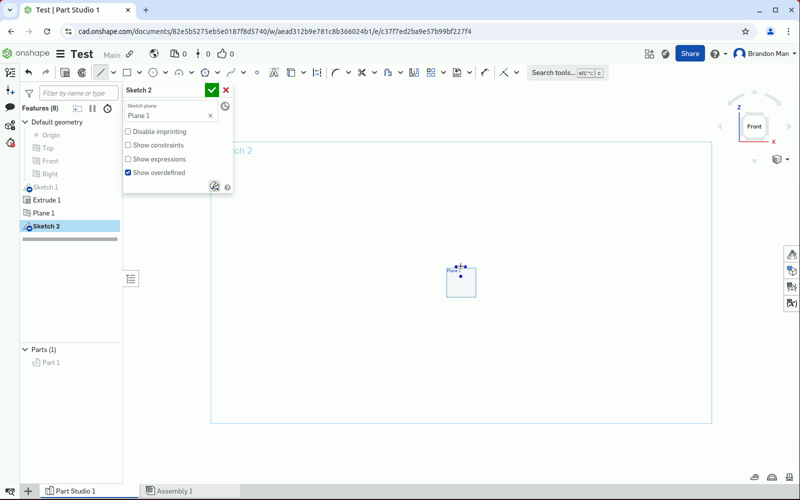
mouse_move(465, 266)
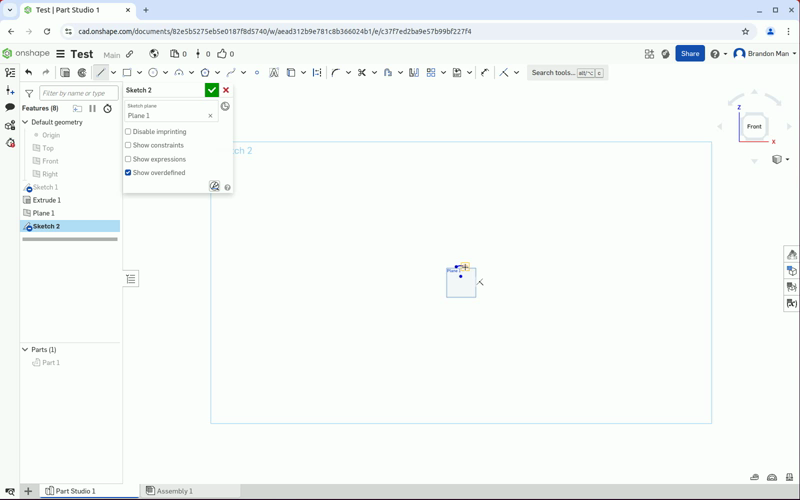
click(465, 266)
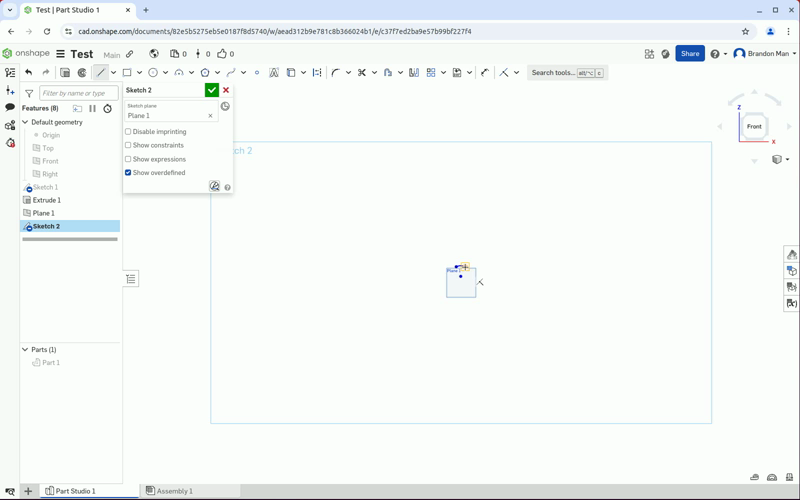
key_down(shift)
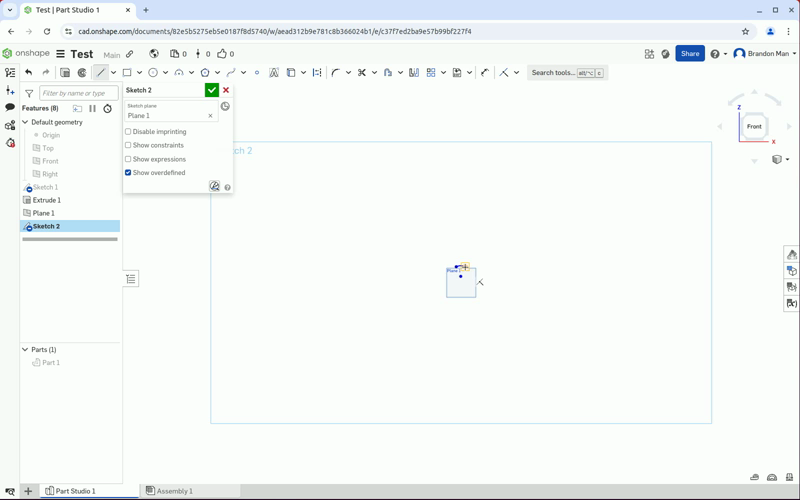
mouse_move(495, 266)
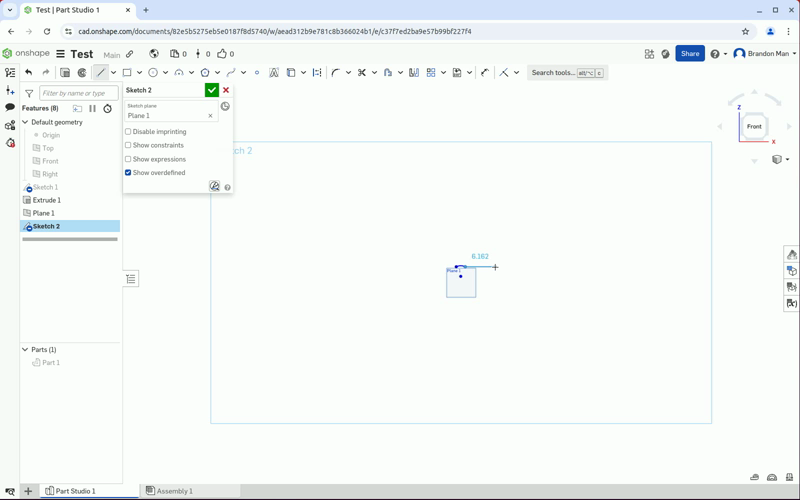
mouse_move(465, 261)
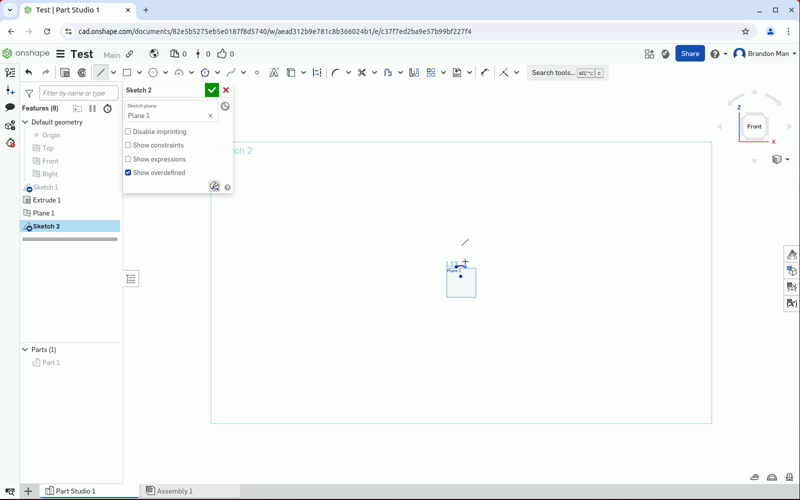
scroll(6)
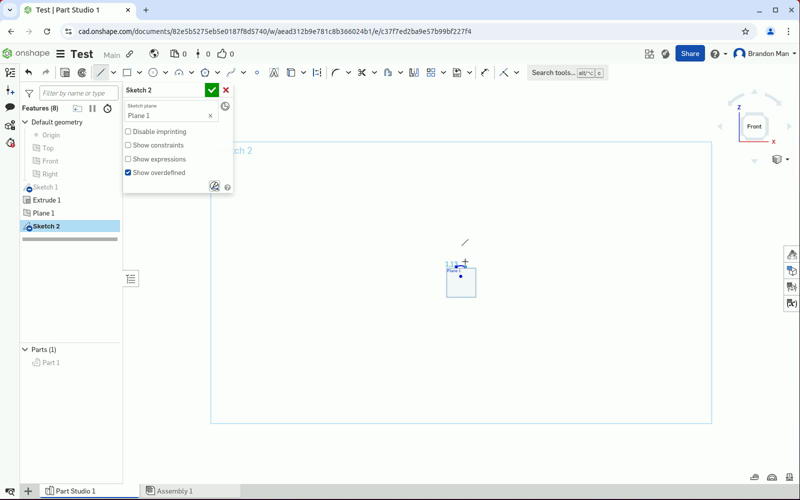
scroll(6)
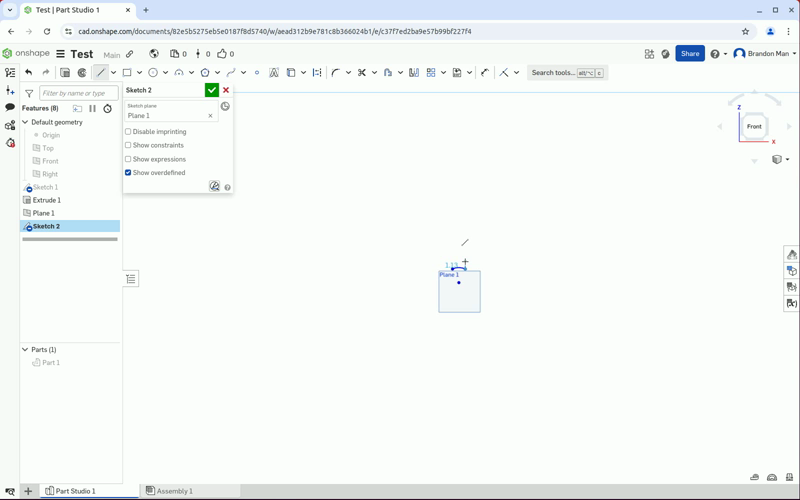
scroll(6)
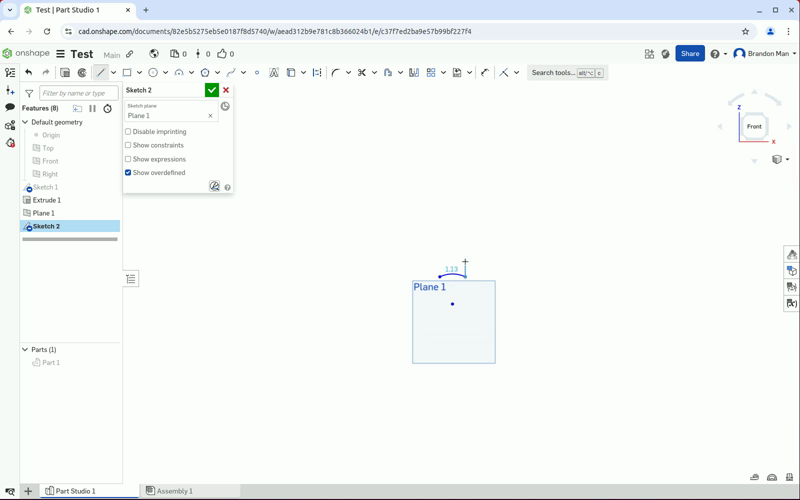
scroll(6)
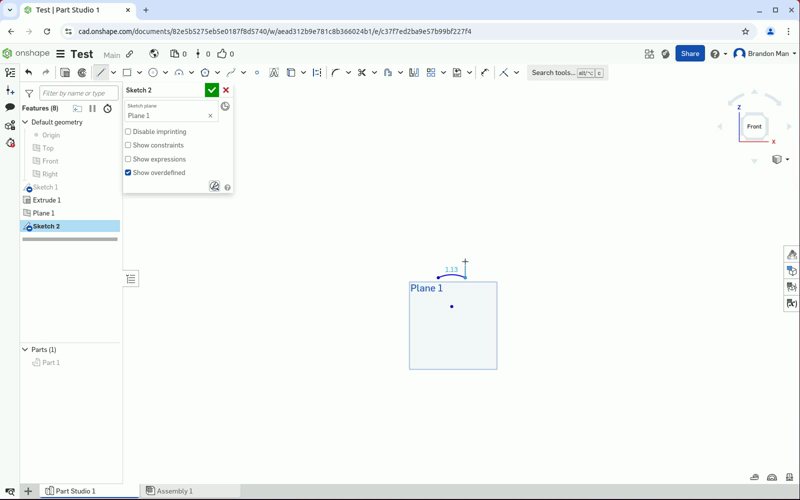
scroll(6)
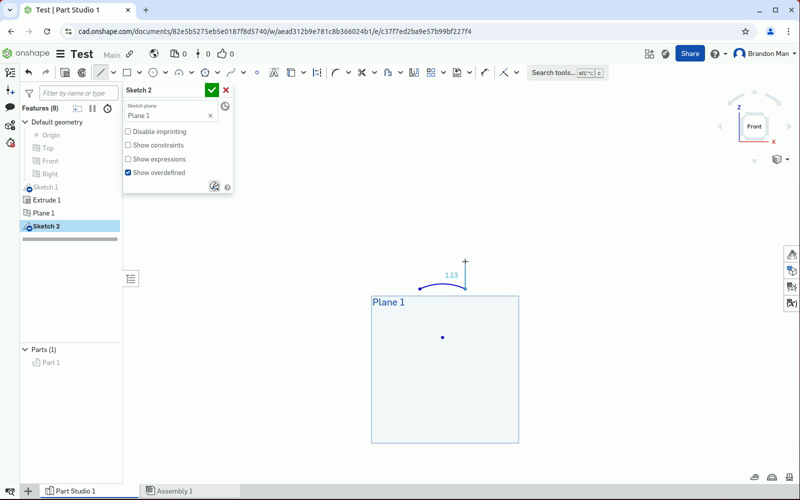
scroll(6)
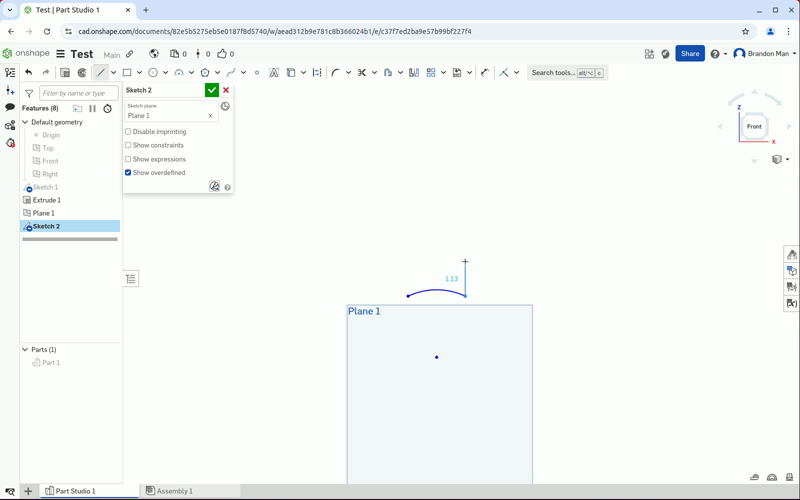
scroll(6)
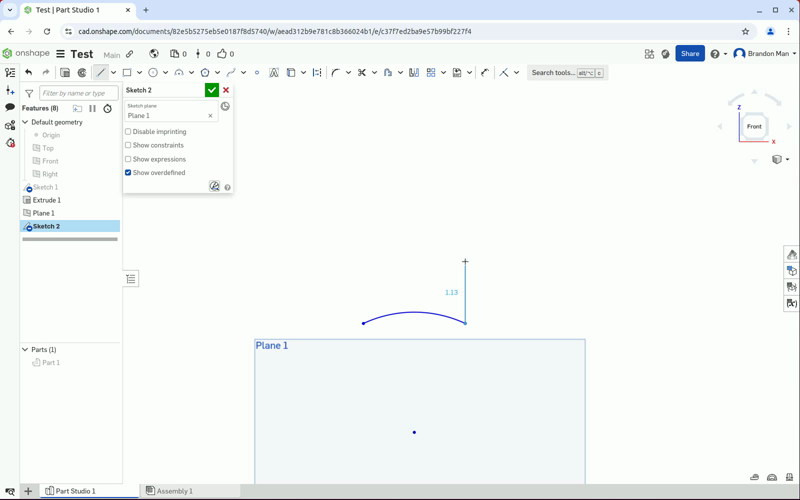
click(465, 261)
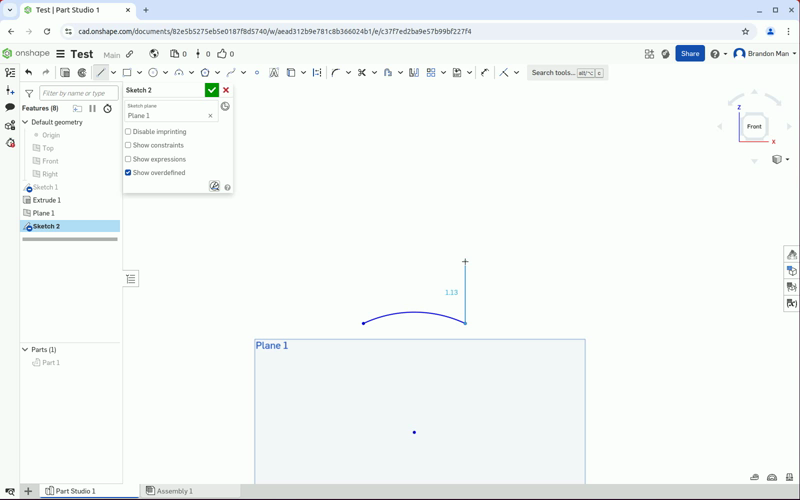
scroll(-6)
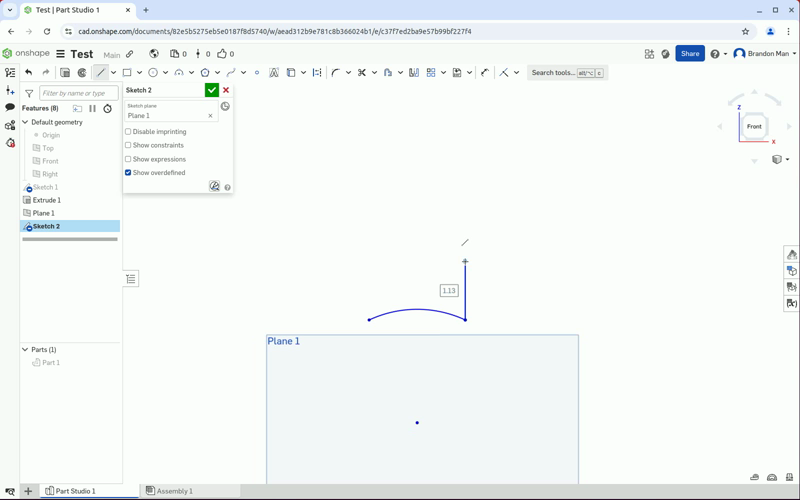
scroll(-6)
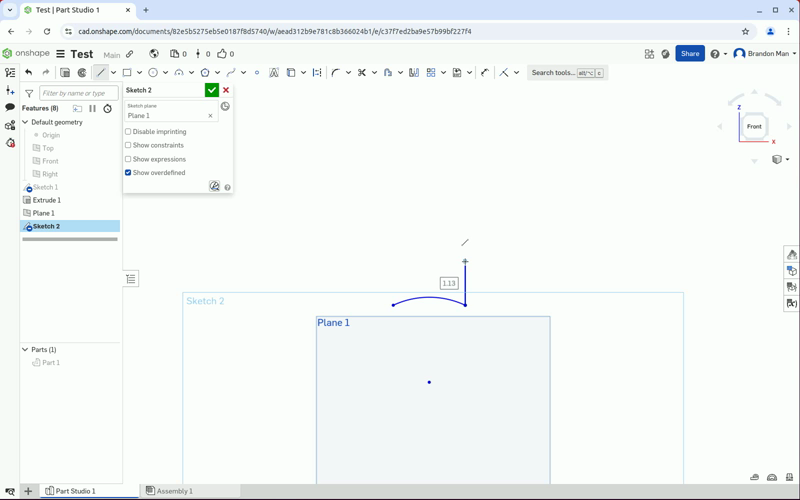
scroll(-6)
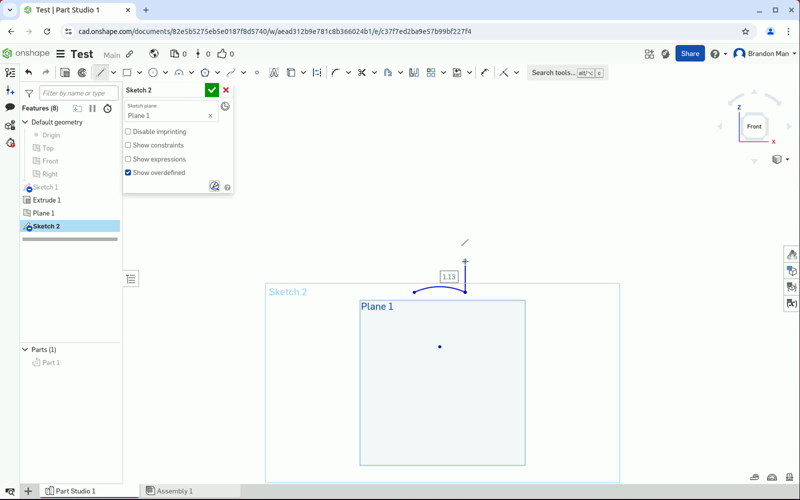
scroll(-6)
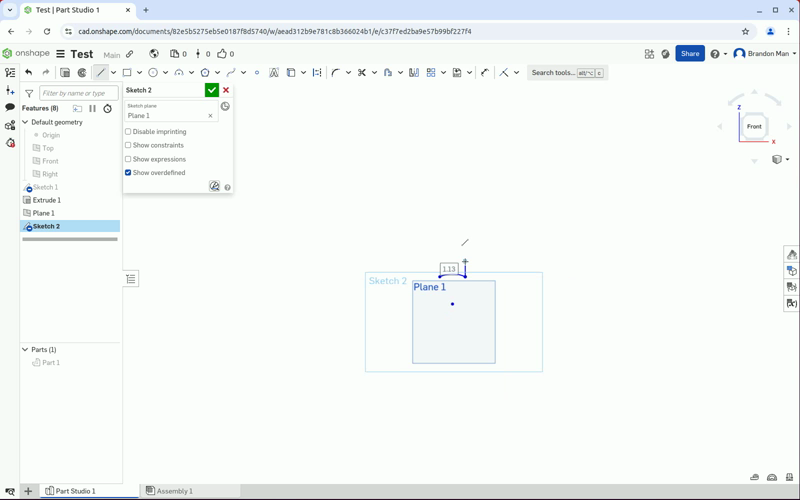
scroll(-6)
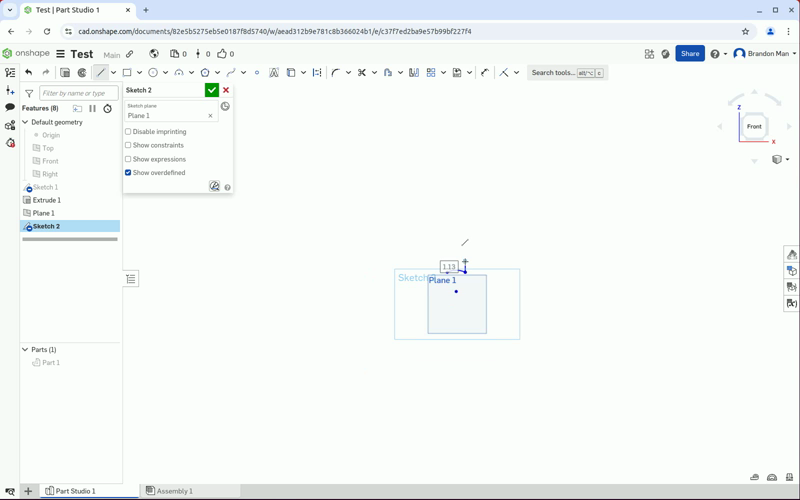
scroll(-6)
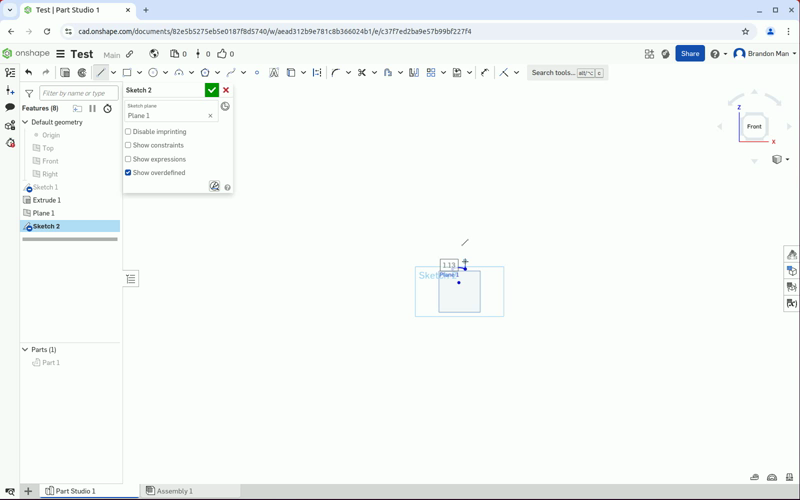
scroll(-6)
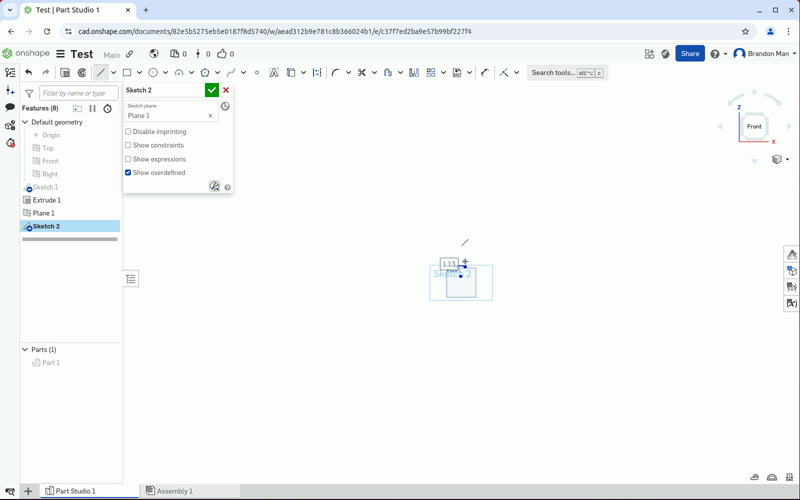
key_up(shift)
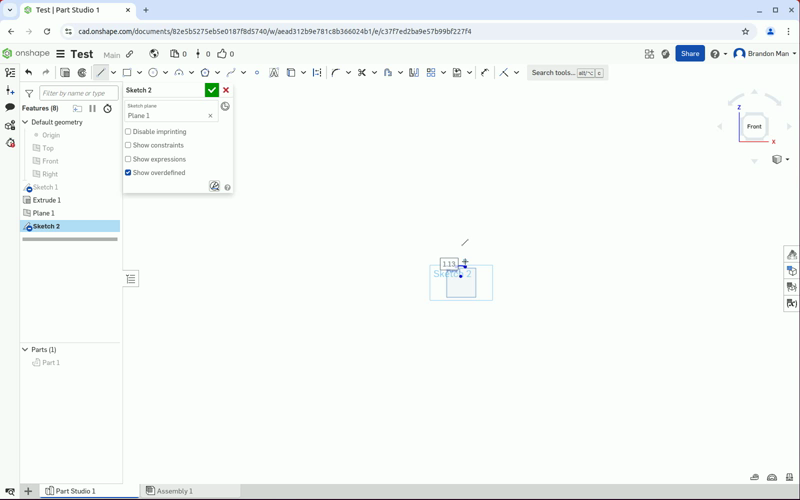
key_down(shift)
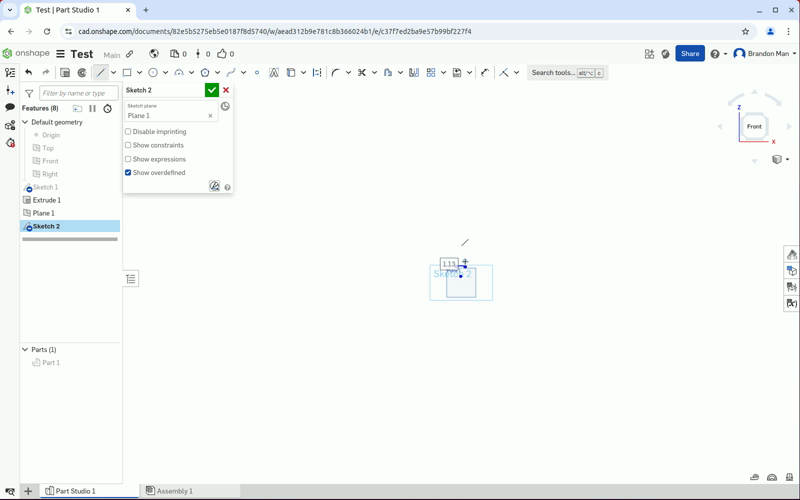
mouse_move(495, 261)
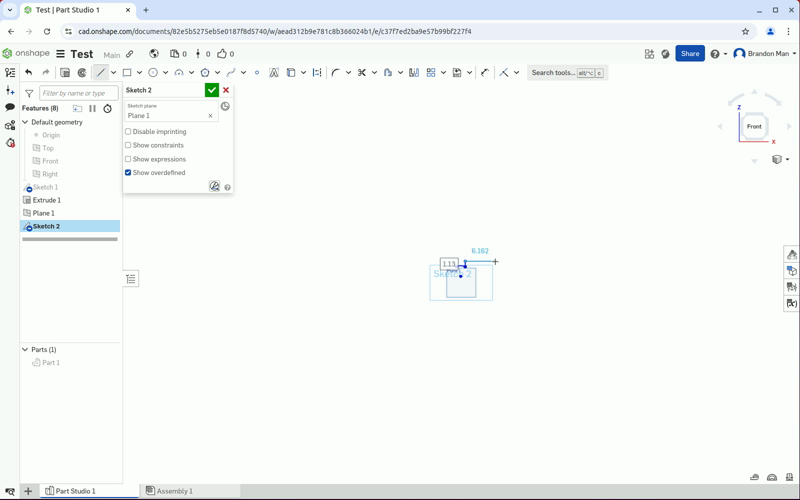
mouse_move(456, 261)
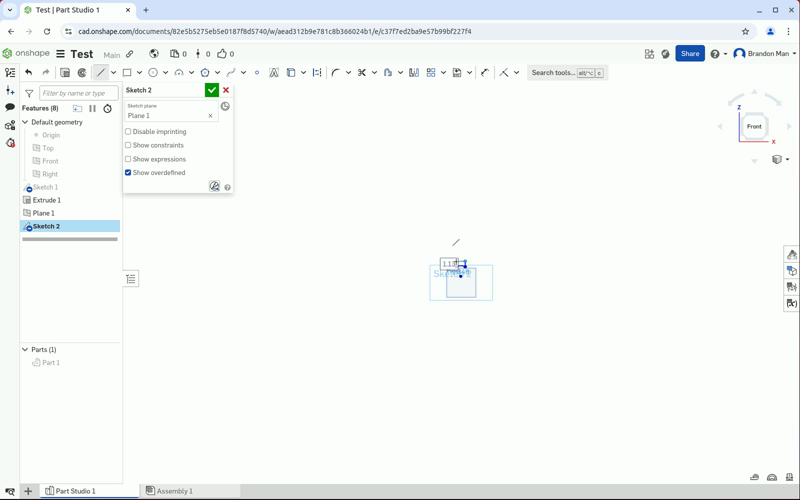
click(456, 261)
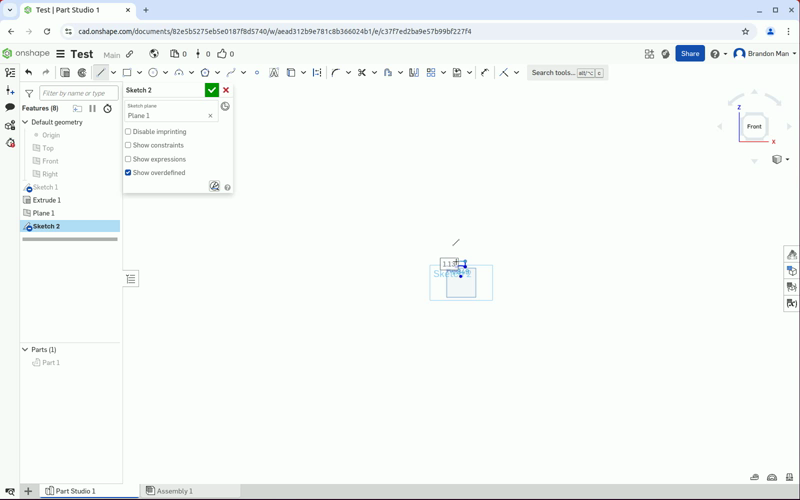
key_up(shift)
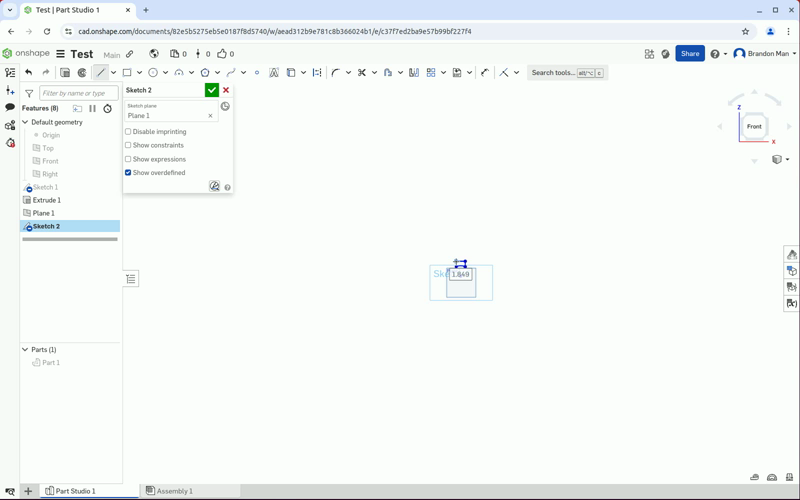
mouse_move(486, 261)
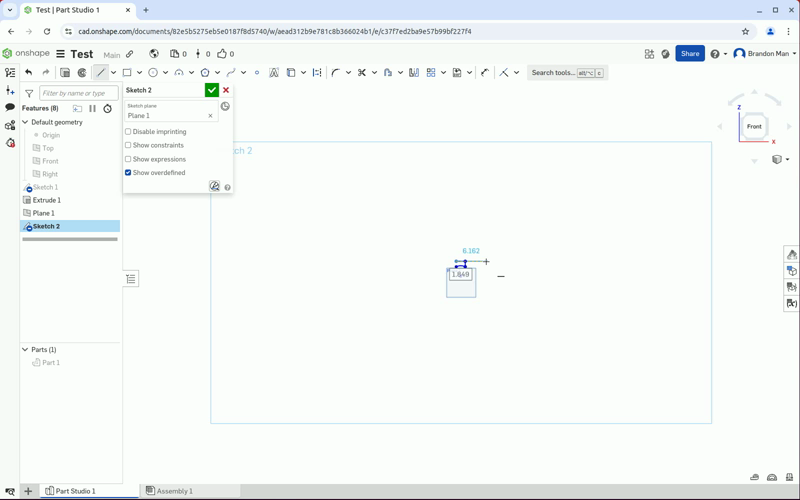
key_down(shift)
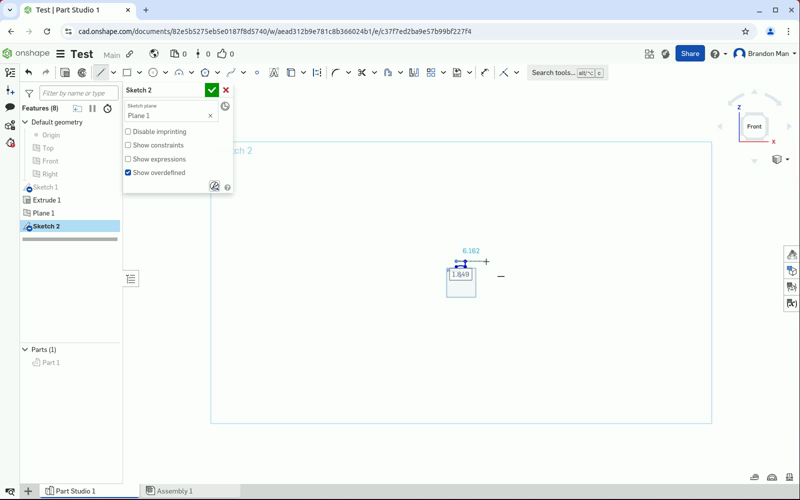
mouse_move(456, 266)
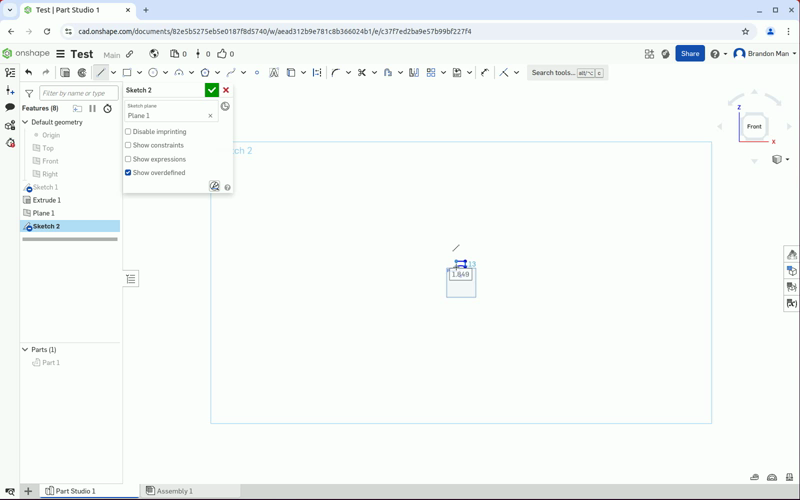
scroll(6)
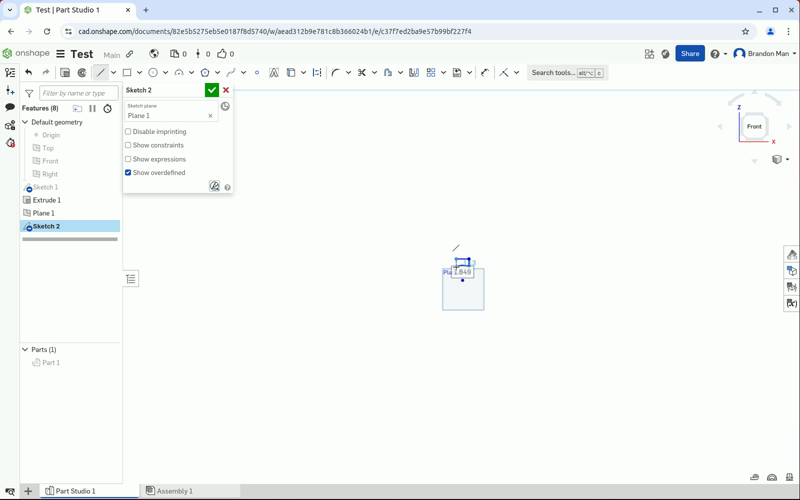
scroll(6)
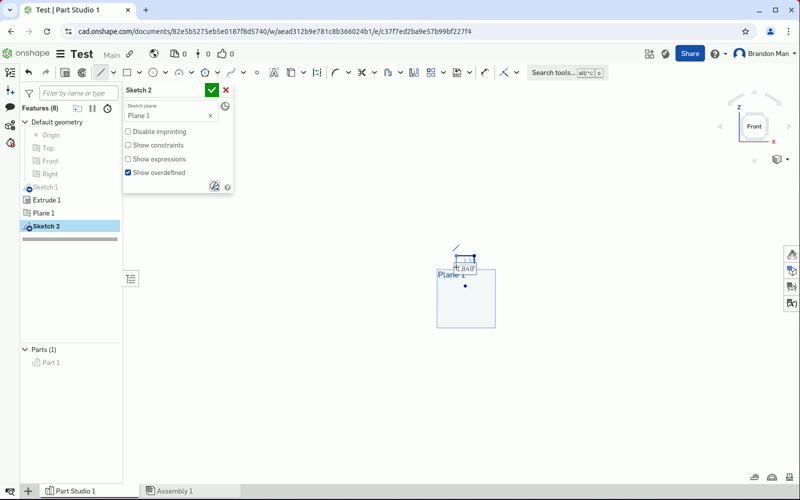
scroll(6)
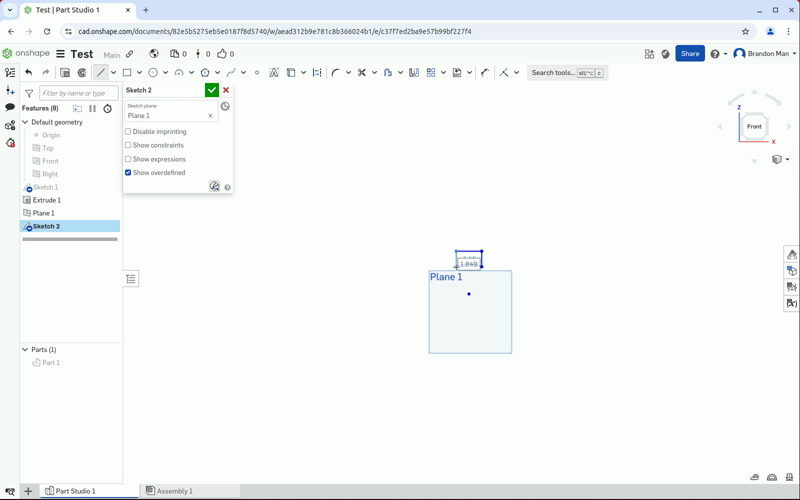
scroll(6)
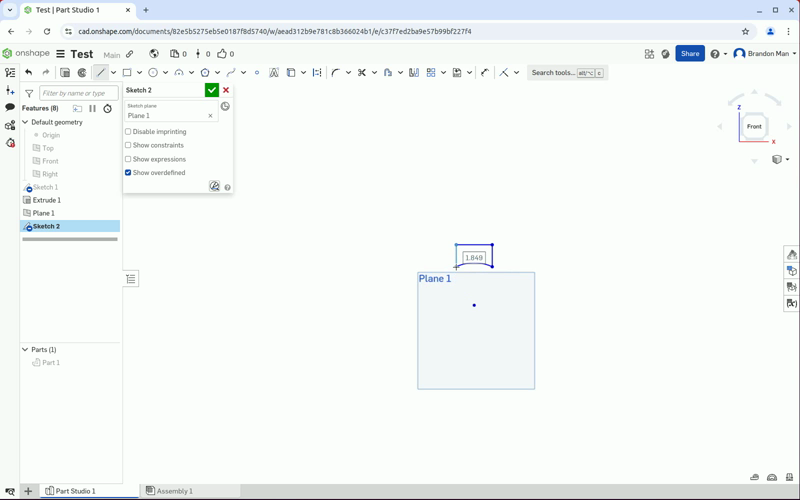
scroll(6)
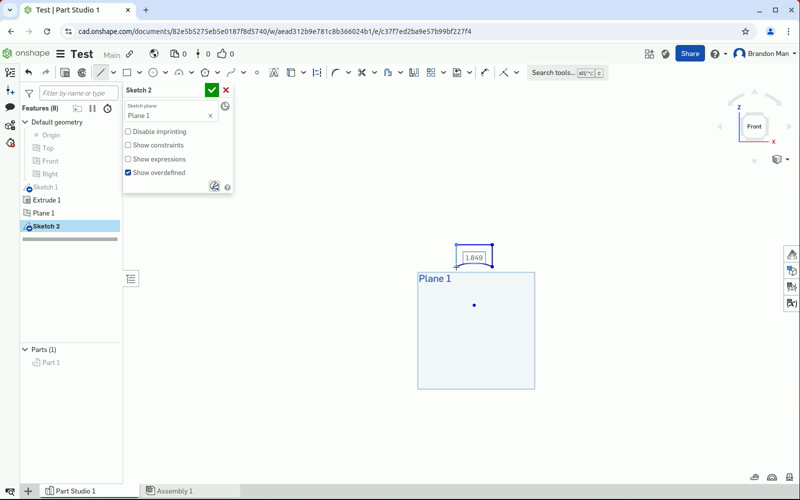
scroll(6)
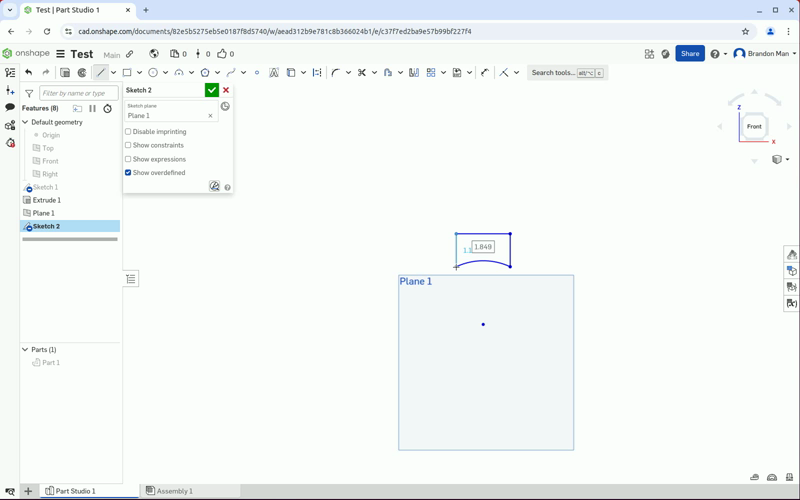
scroll(6)
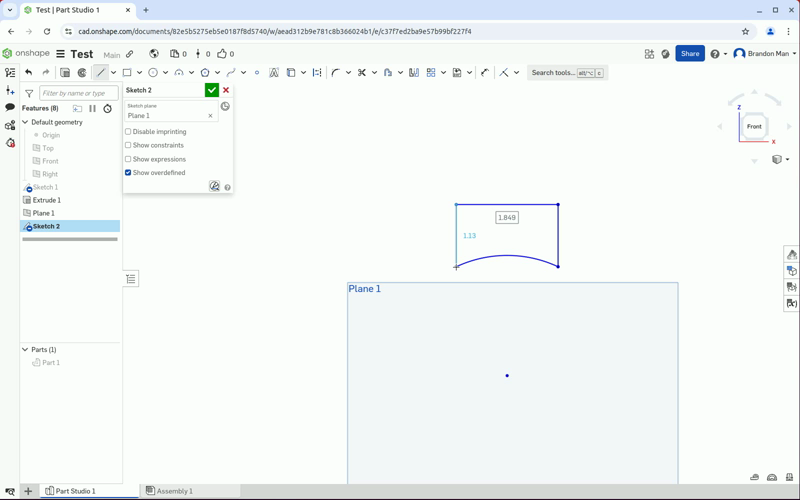
key_up(shift)
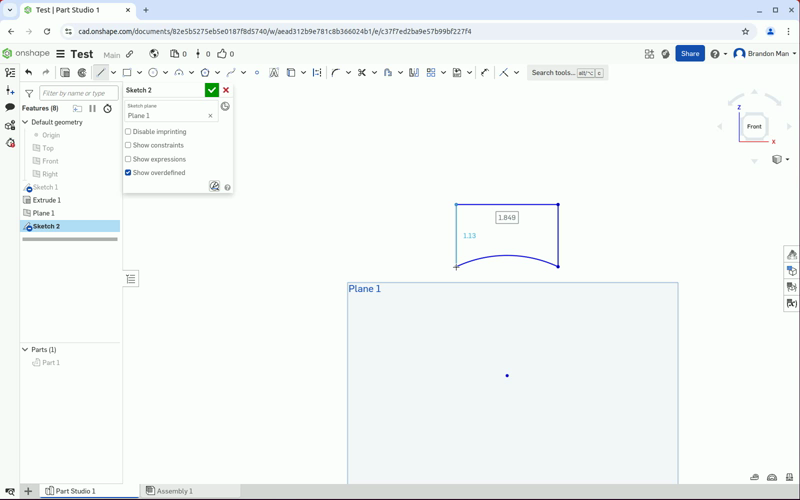
click(456, 266)
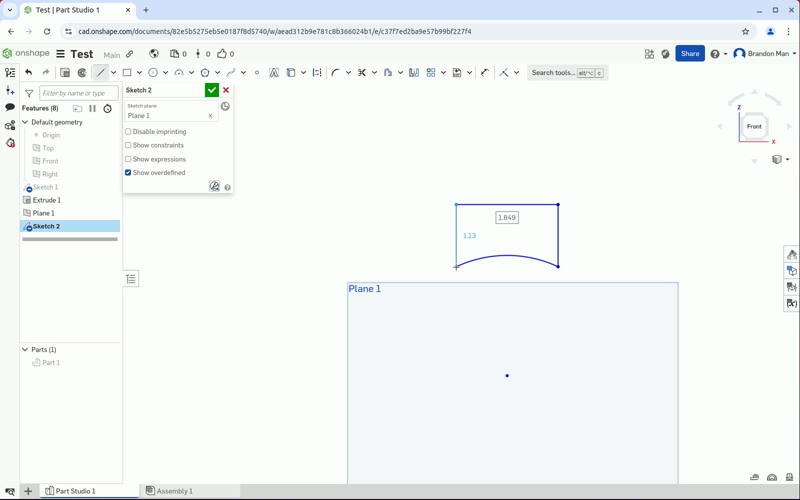
scroll(-6)
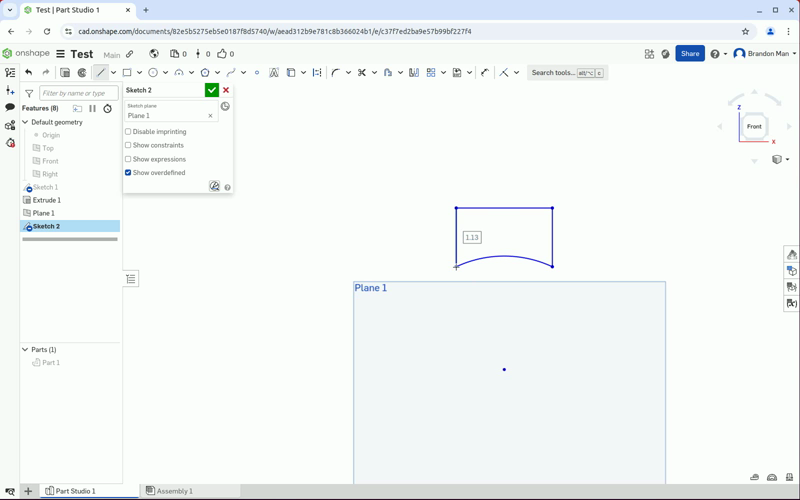
scroll(-6)
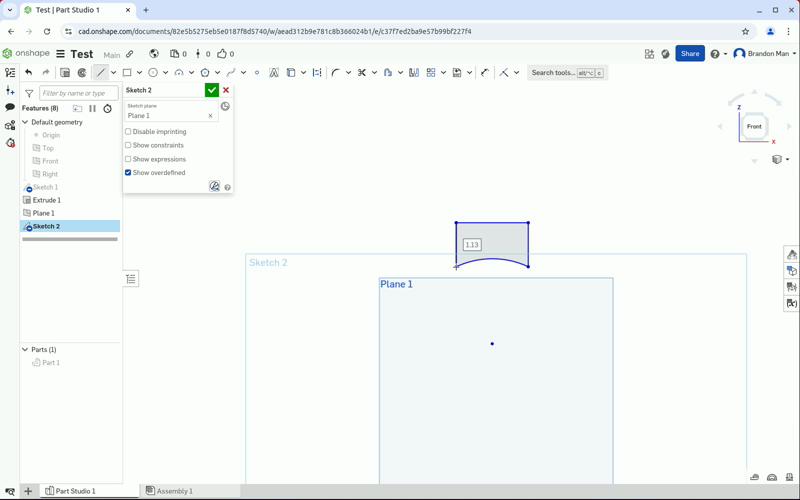
scroll(-6)
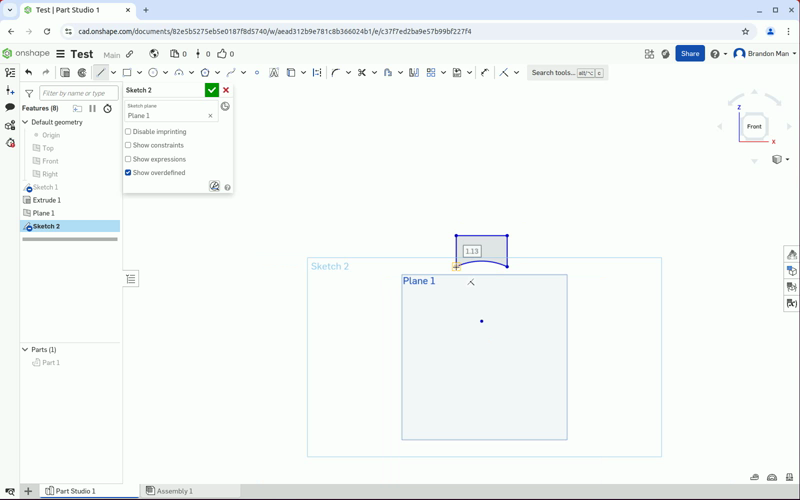
scroll(-6)
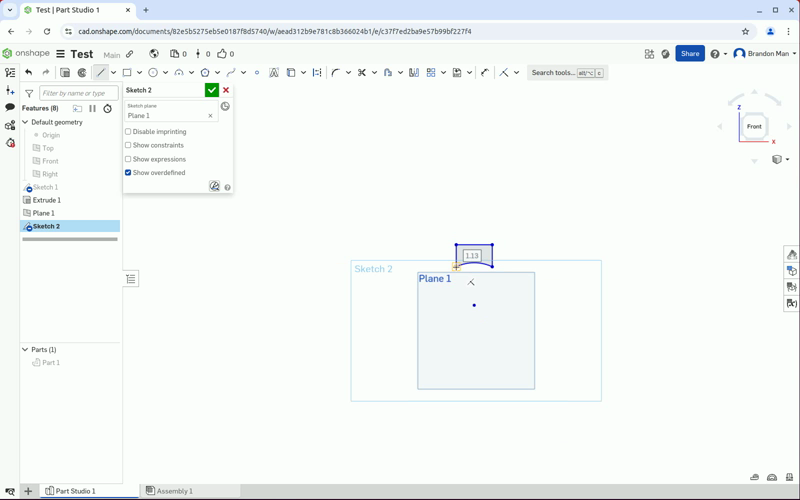
scroll(-6)
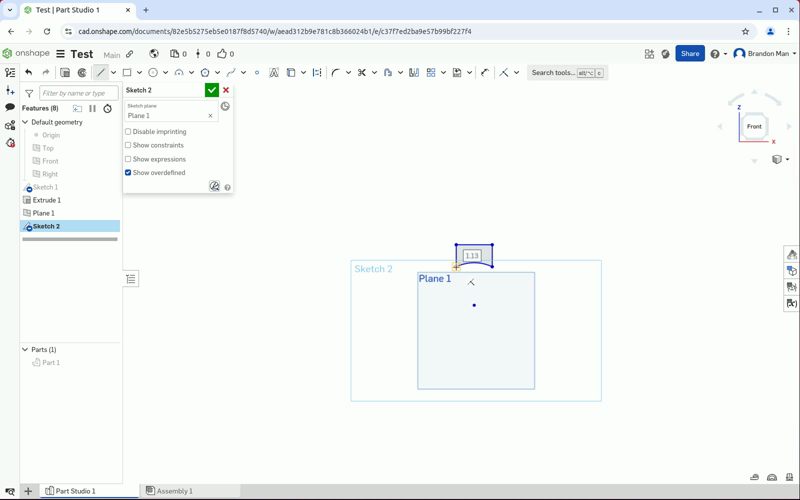
scroll(-6)
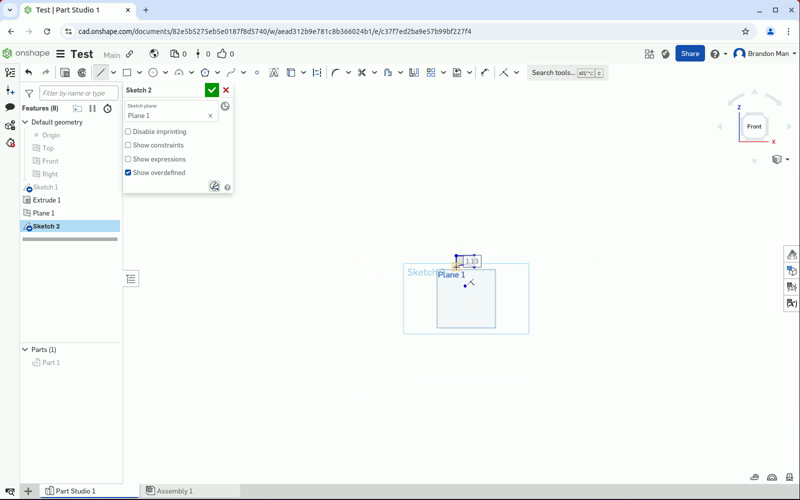
scroll(-6)
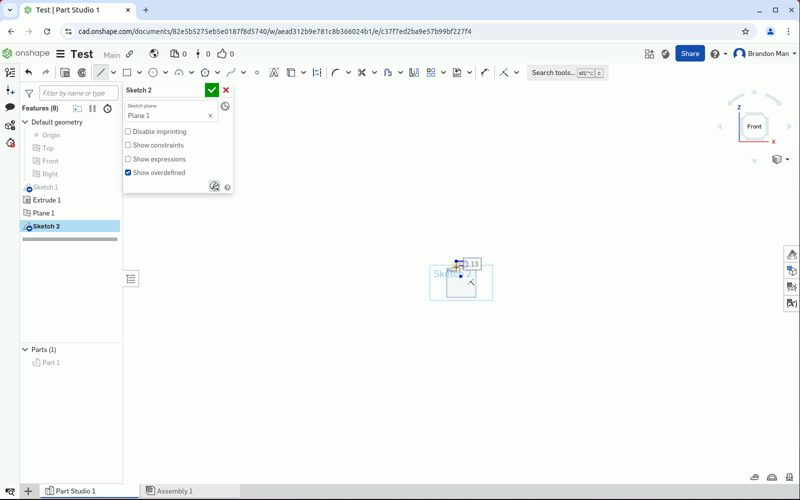
key(esc)
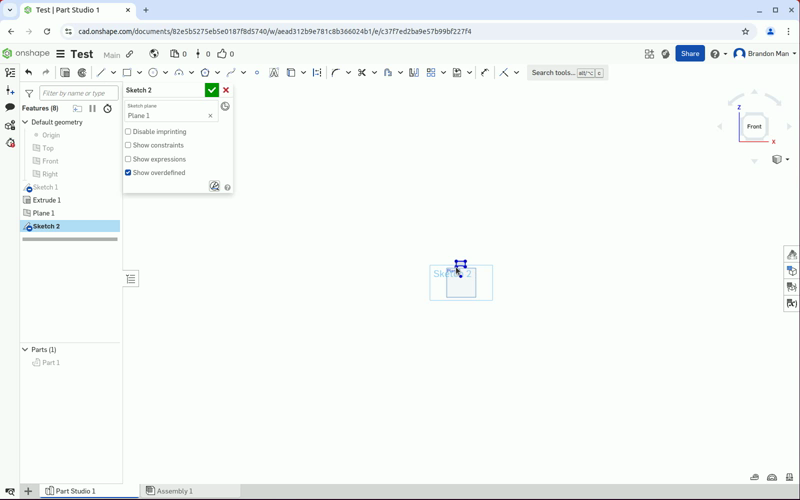
mouse_move(459, 263)
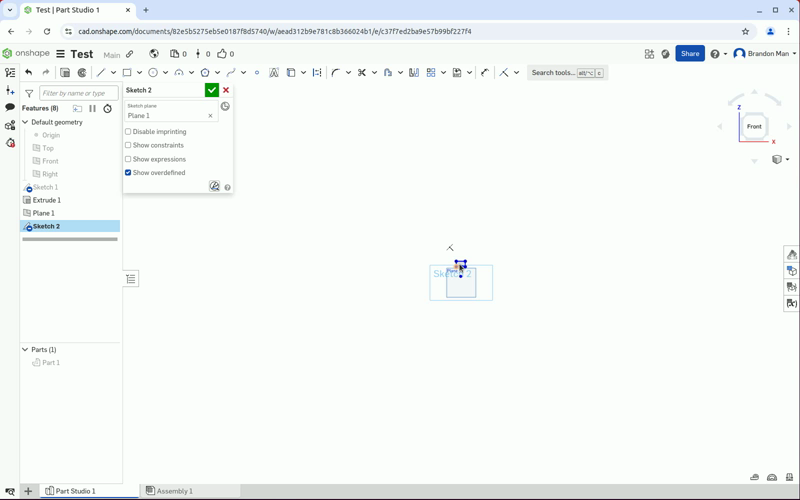
scroll(6)
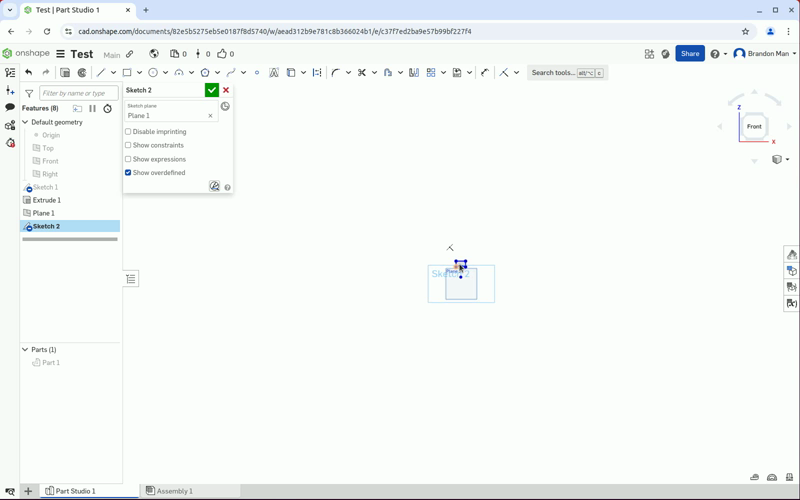
scroll(6)
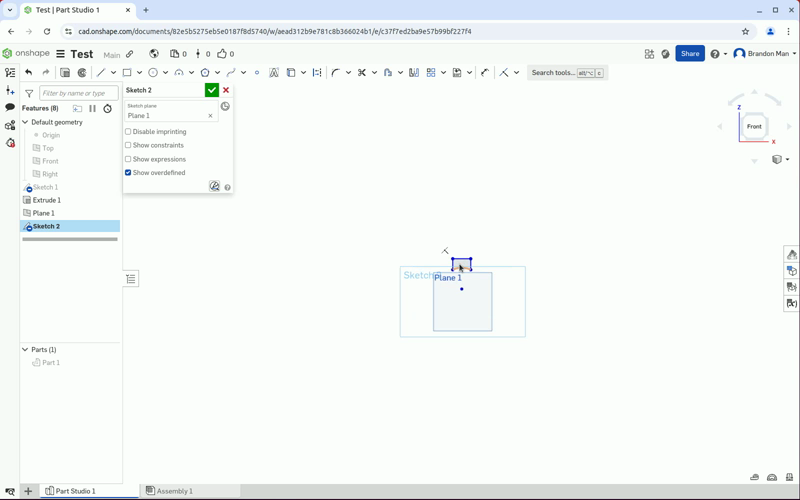
scroll(6)
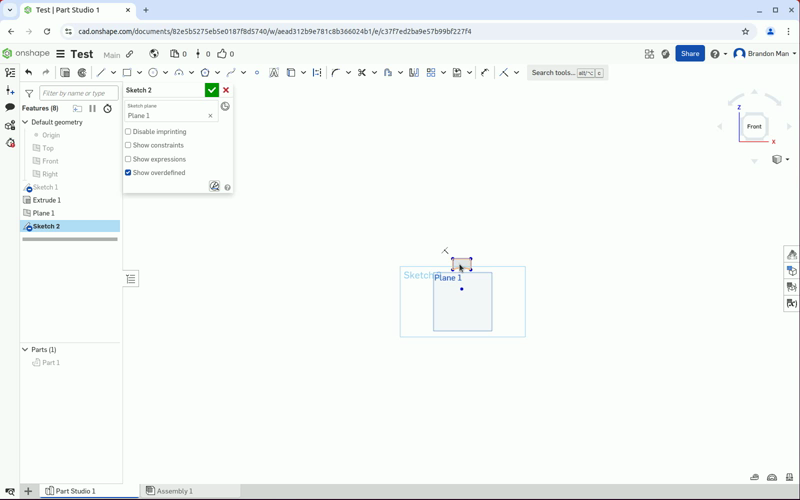
scroll(6)
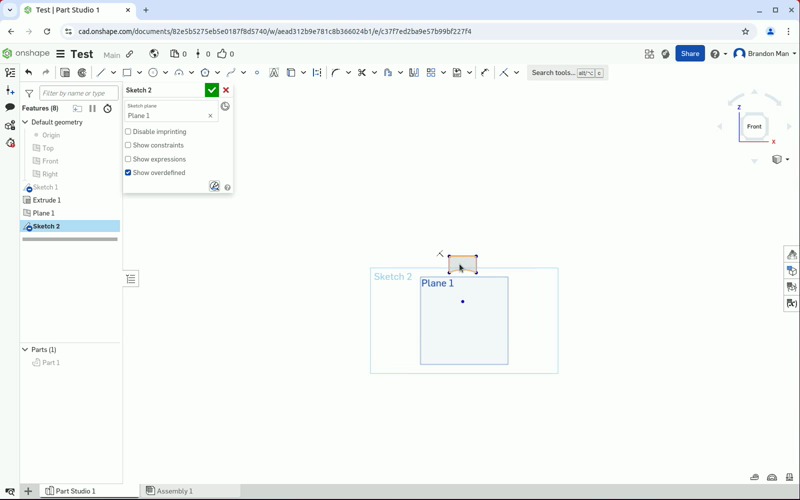
scroll(6)
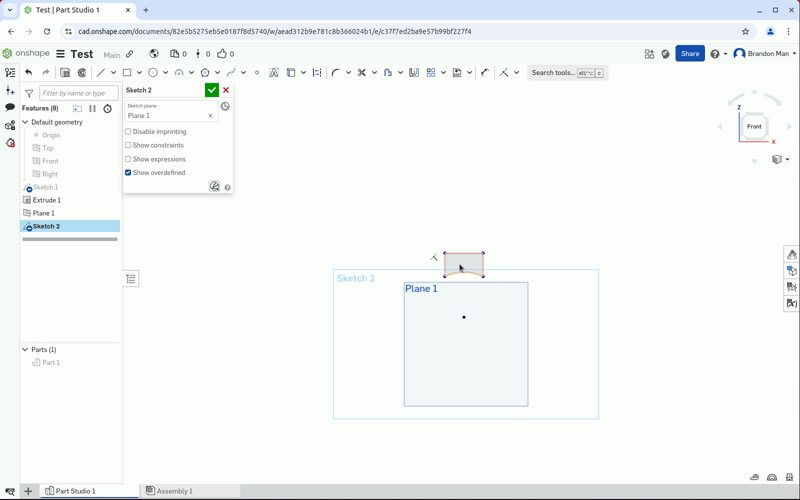
scroll(6)
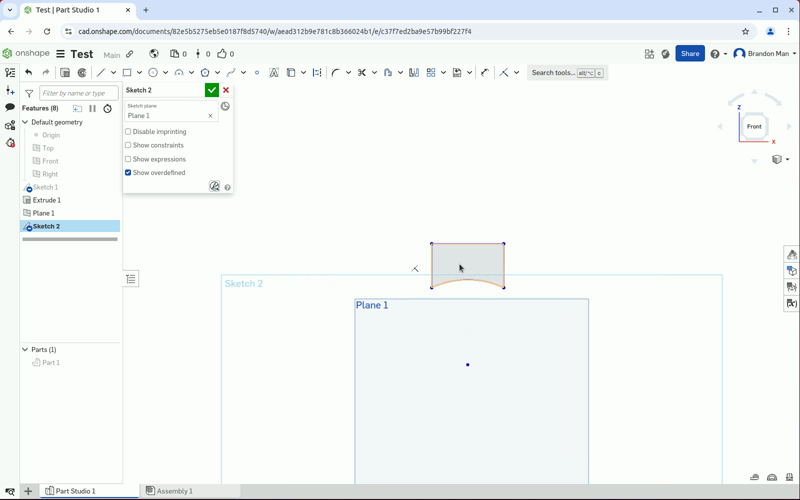
scroll(6)
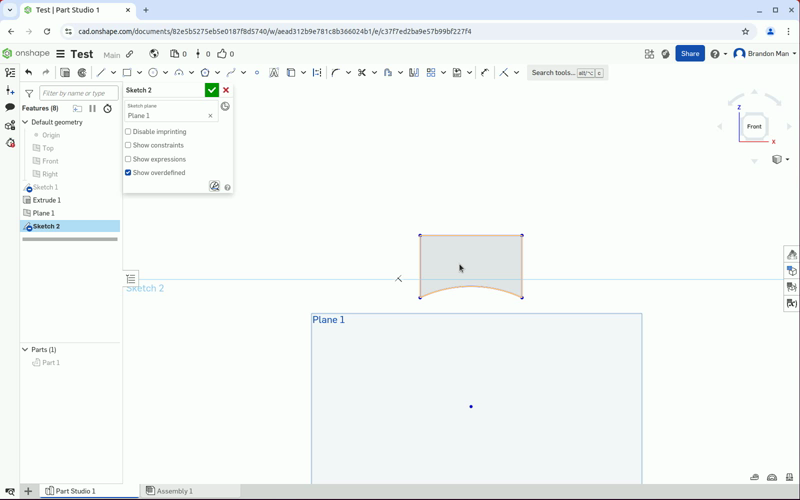
click(459, 263)
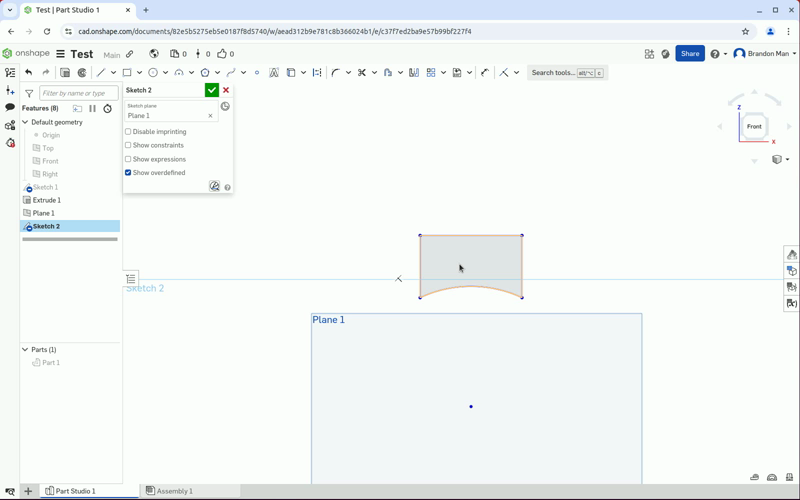
scroll(-6)
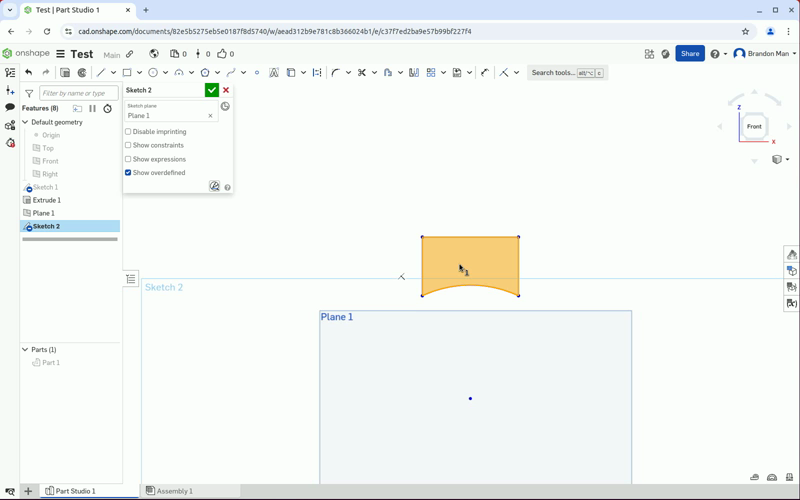
scroll(-6)
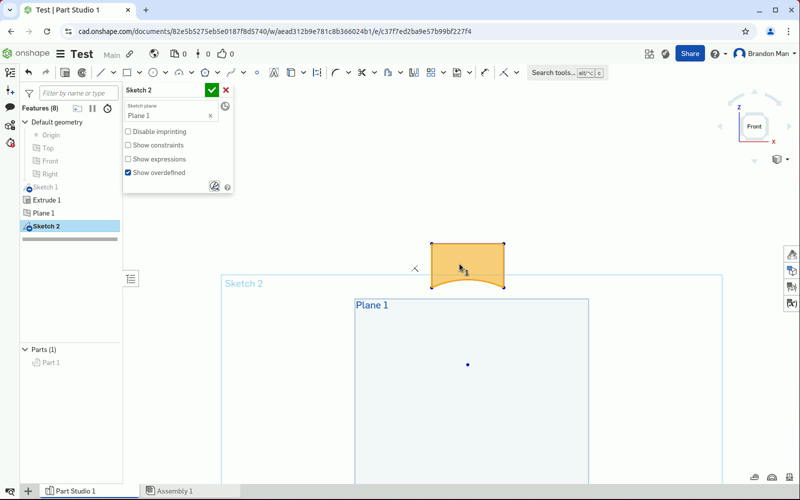
scroll(-6)
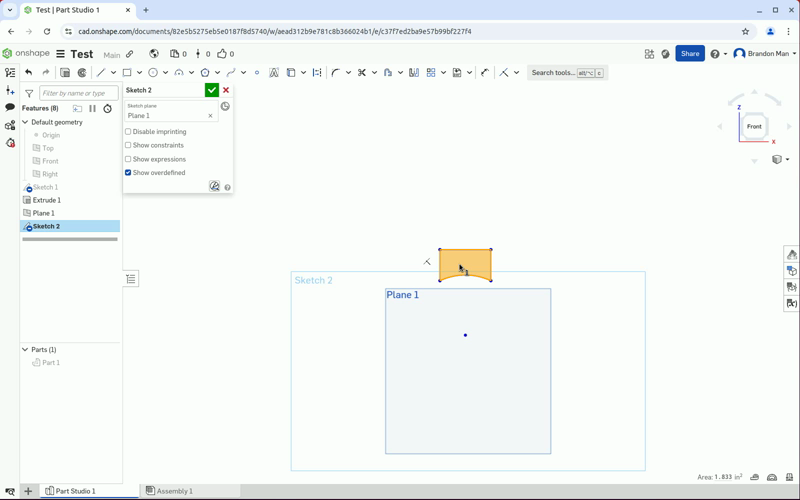
scroll(-6)
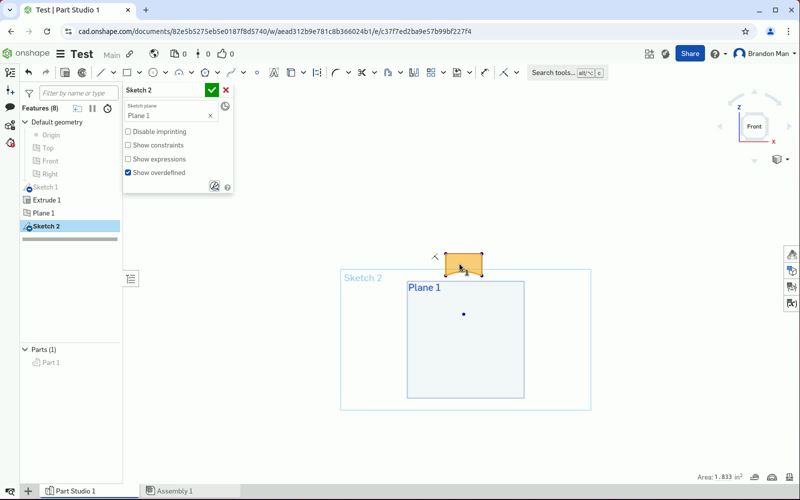
scroll(-6)
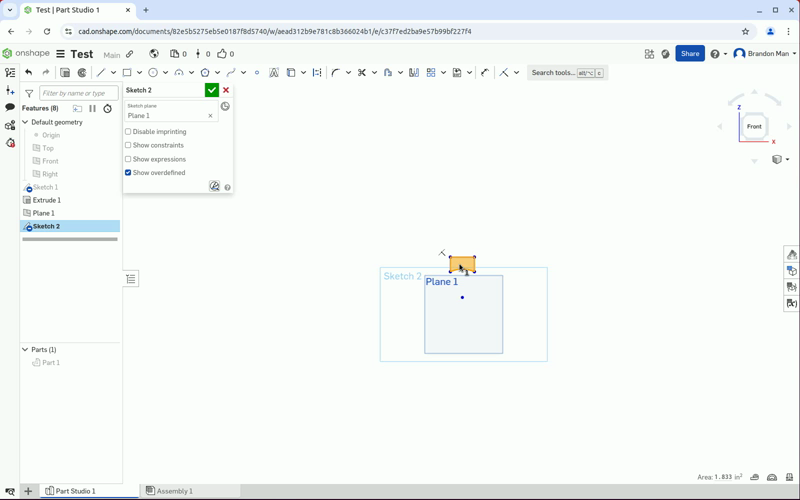
scroll(-6)
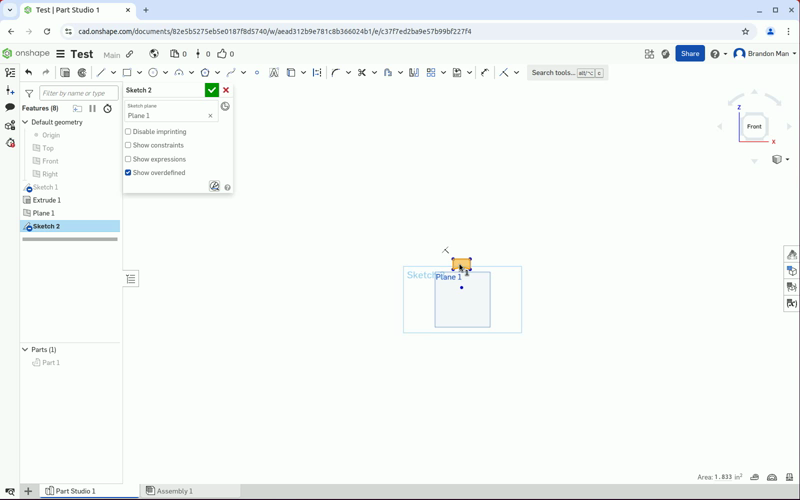
scroll(-6)
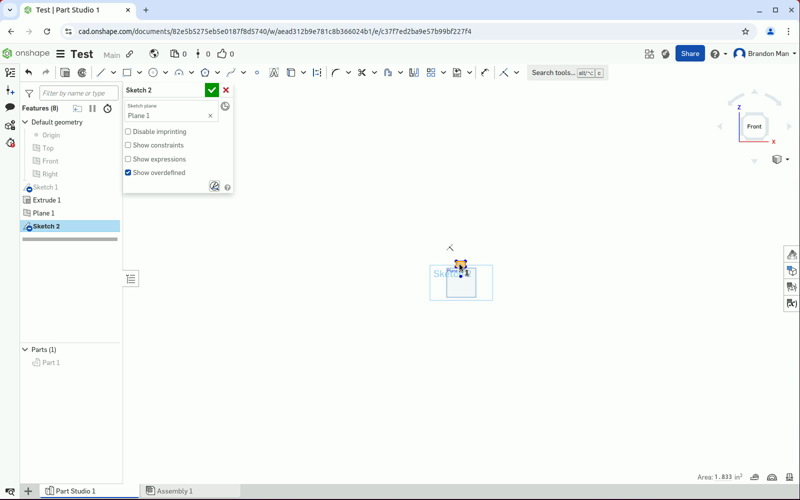
mouse_move(73, 352)
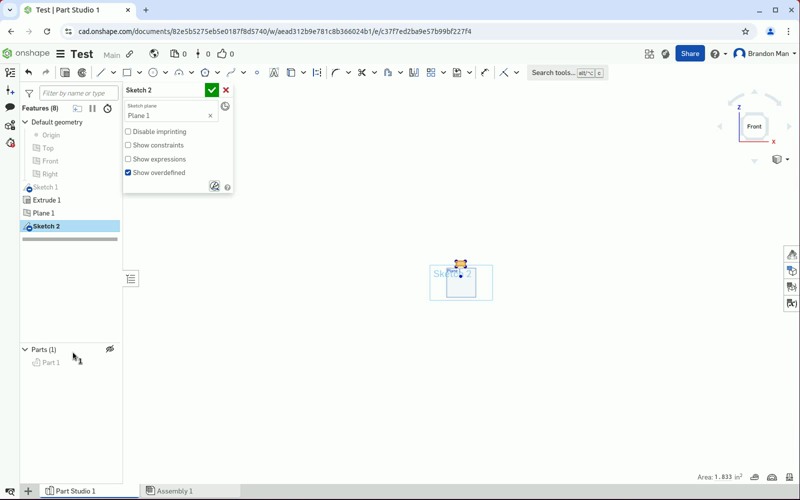
key(shift+y)
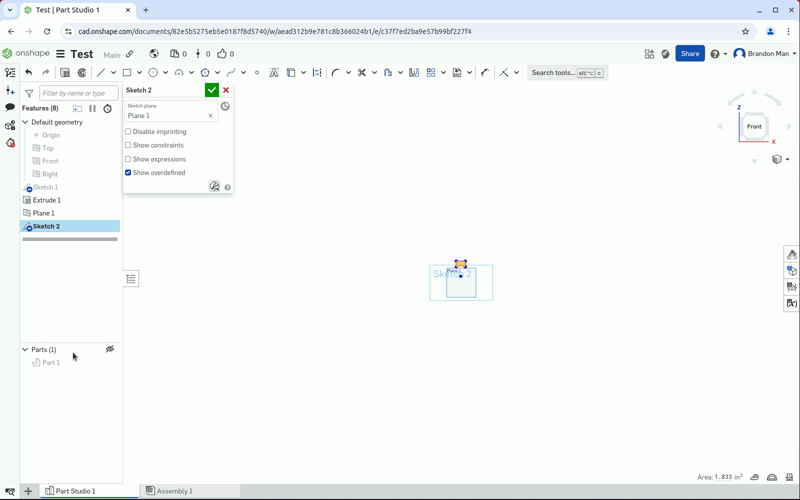
key(shift+e)
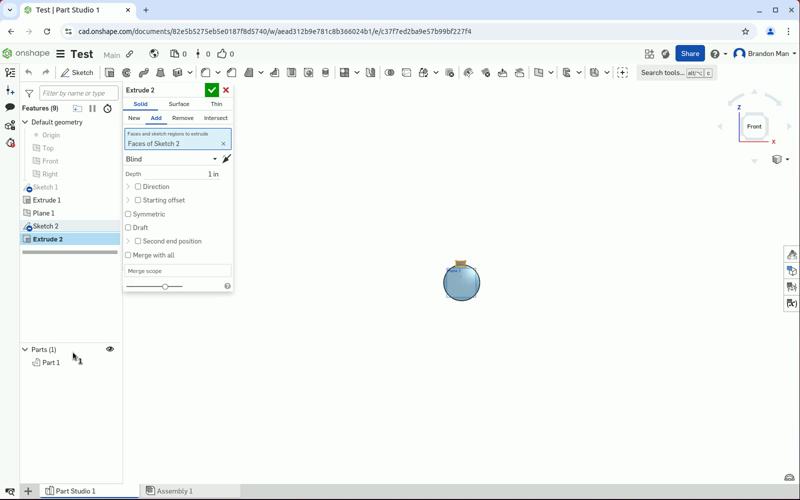
mouse_move(143, 106)
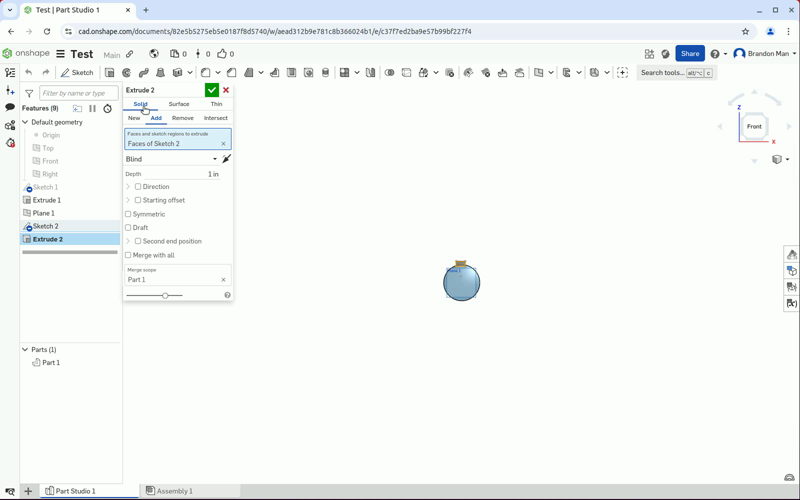
click(143, 106)
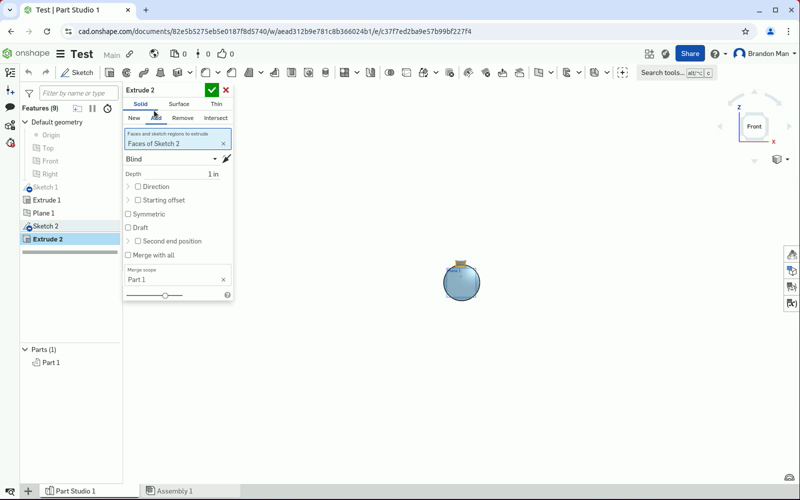
mouse_move(186, 120)
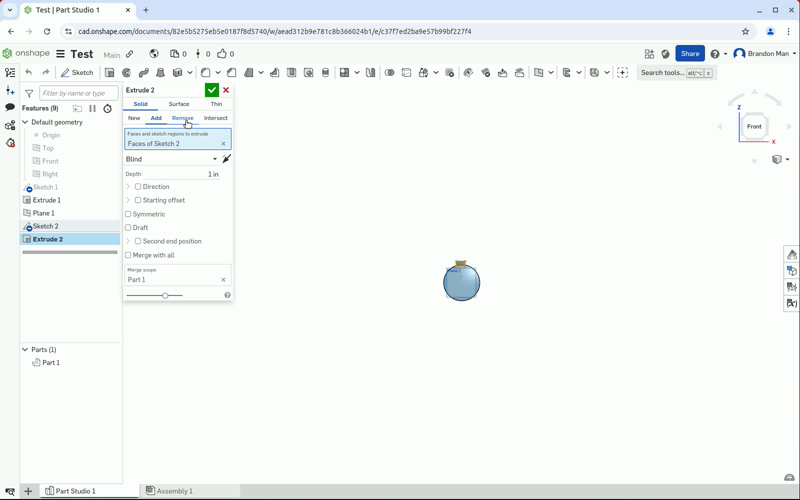
click(186, 120)
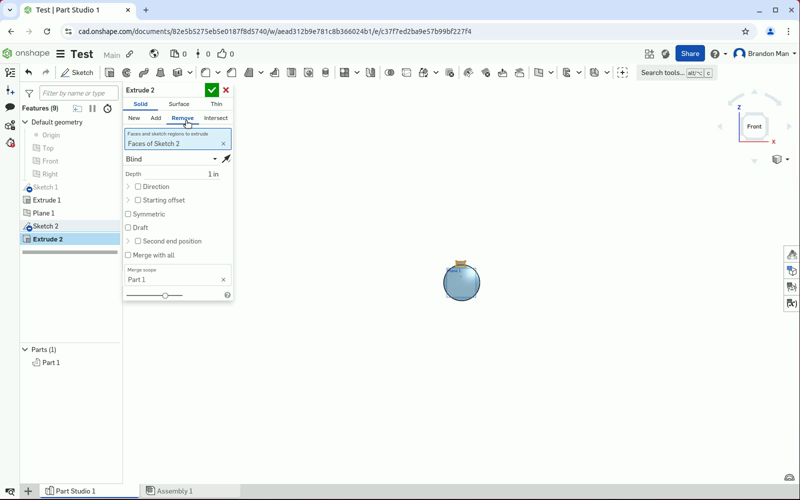
key(tab, 4)
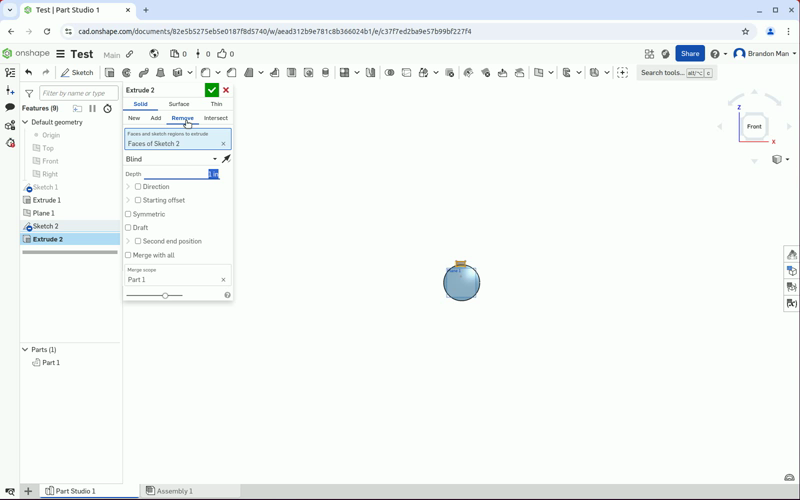
text(11.554)
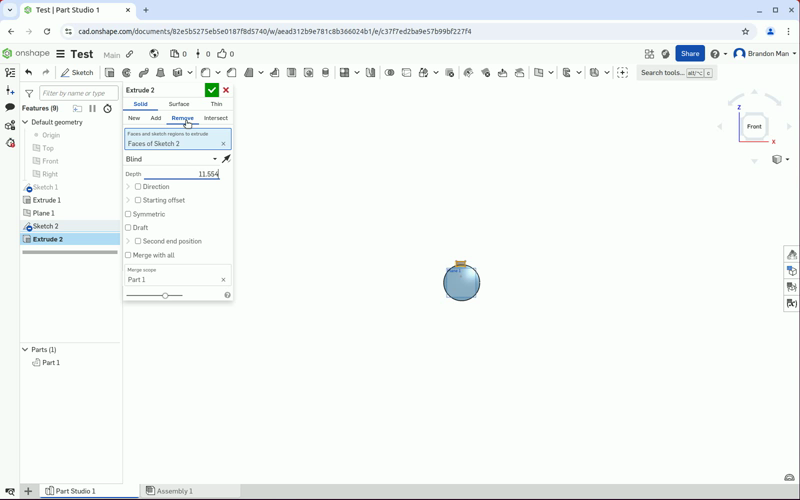
key(tab, 6)
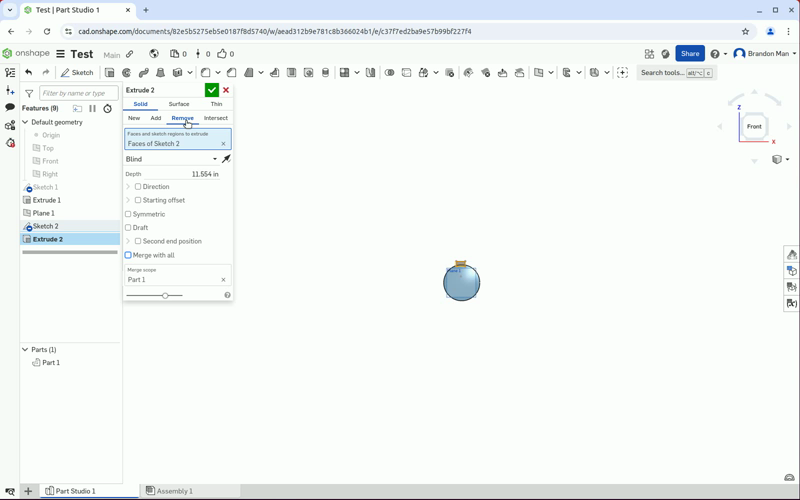
key(space)
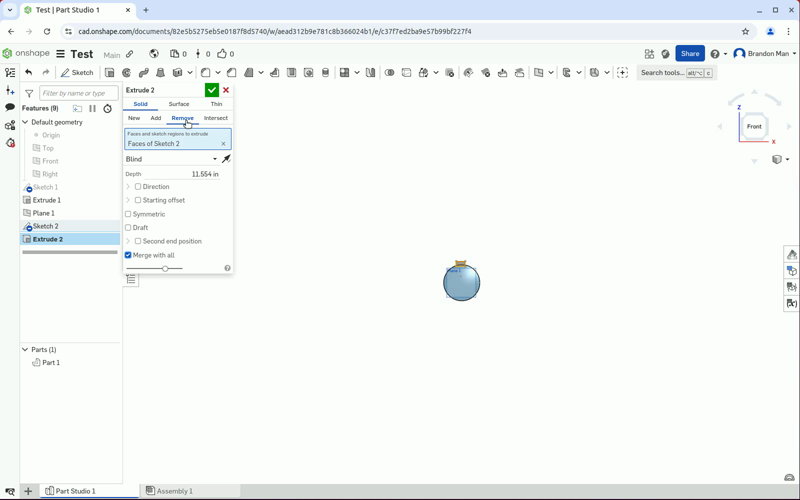
key(enter)
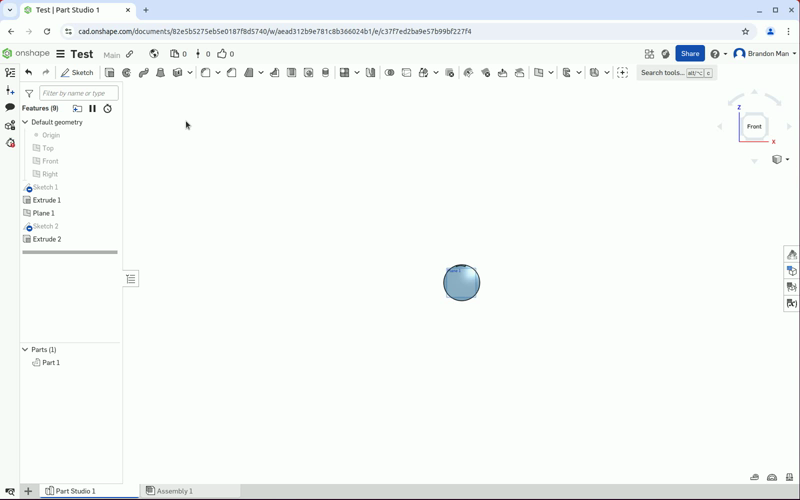
key(shift+h)
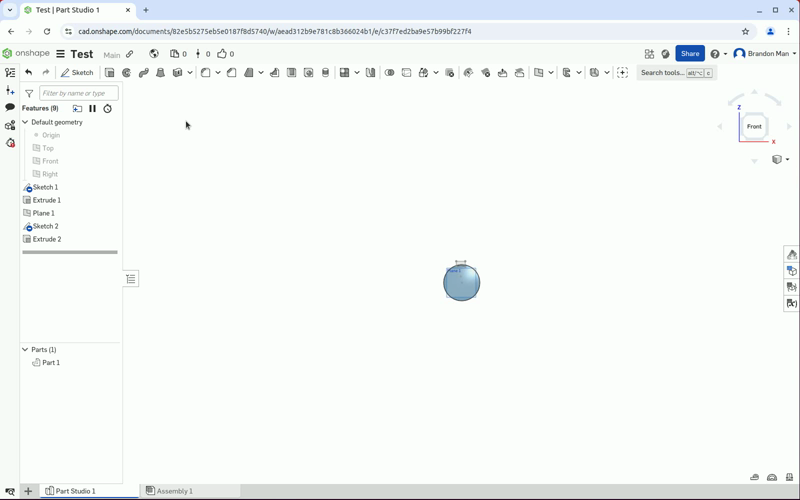
key(shift+h)
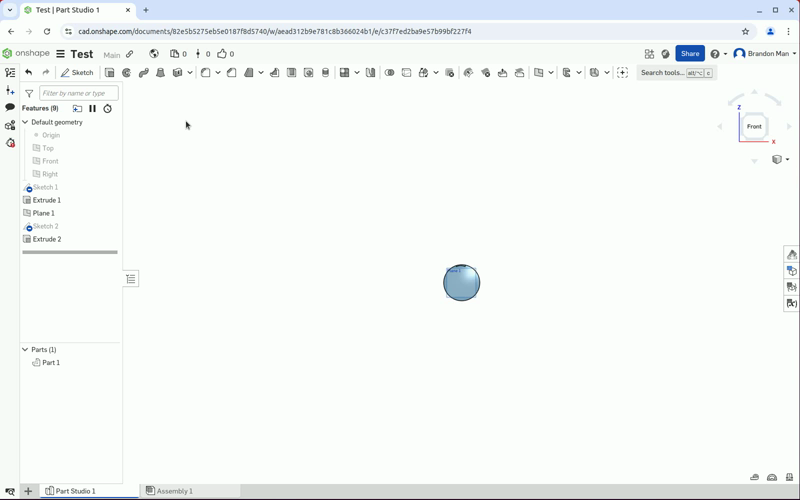
mouse_move(73, 189)
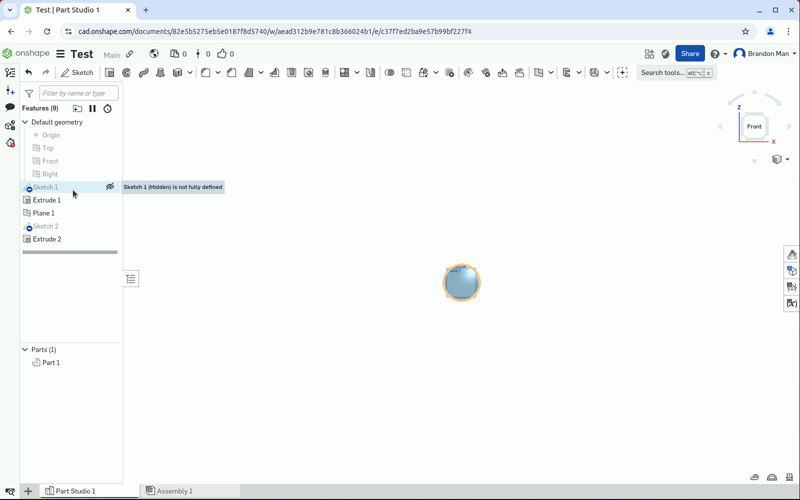
click(73, 189)
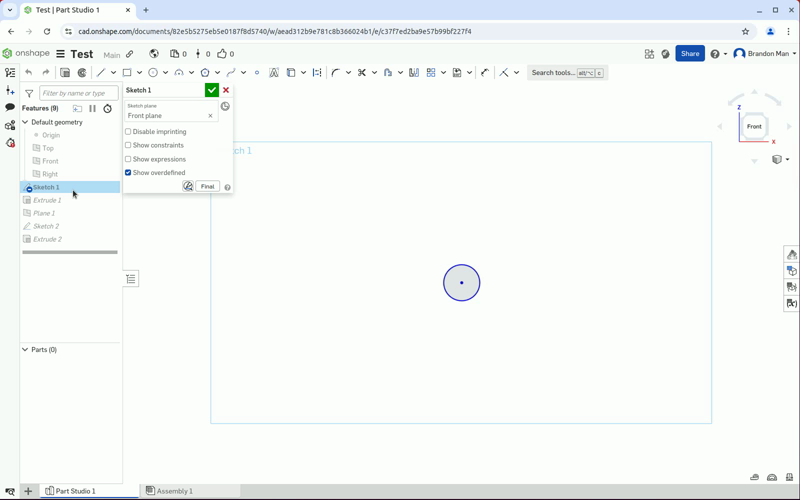
mouse_move(229, 92)
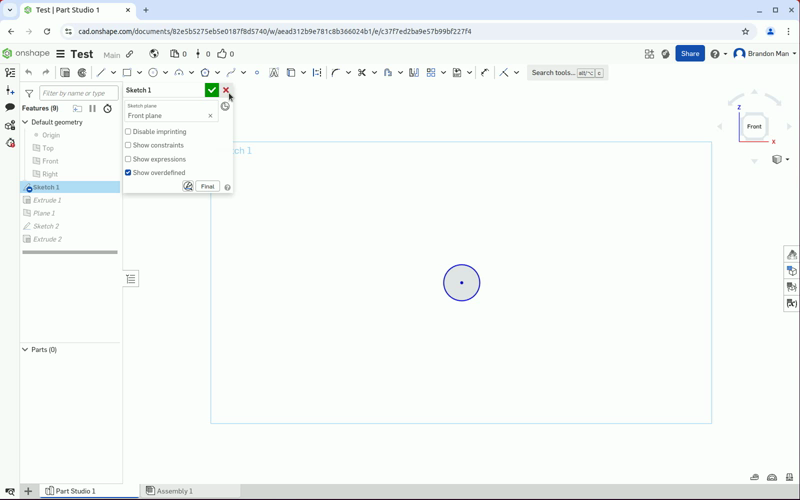
click(229, 92)
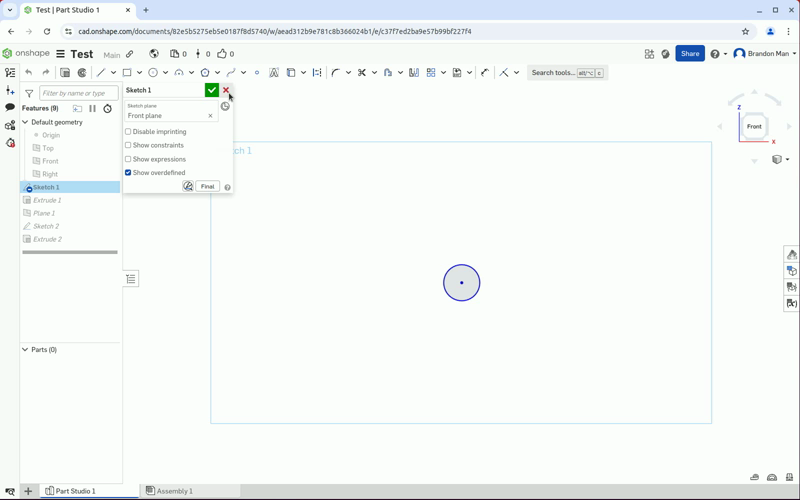
key(shift+s)
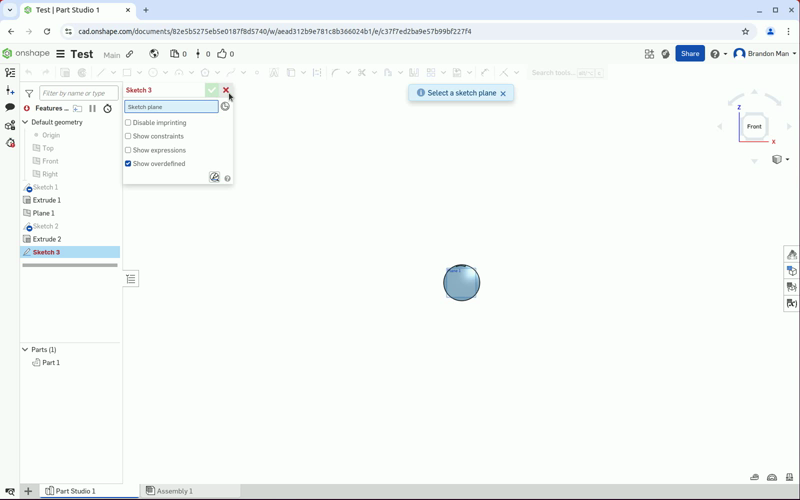
mouse_move(73, 215)
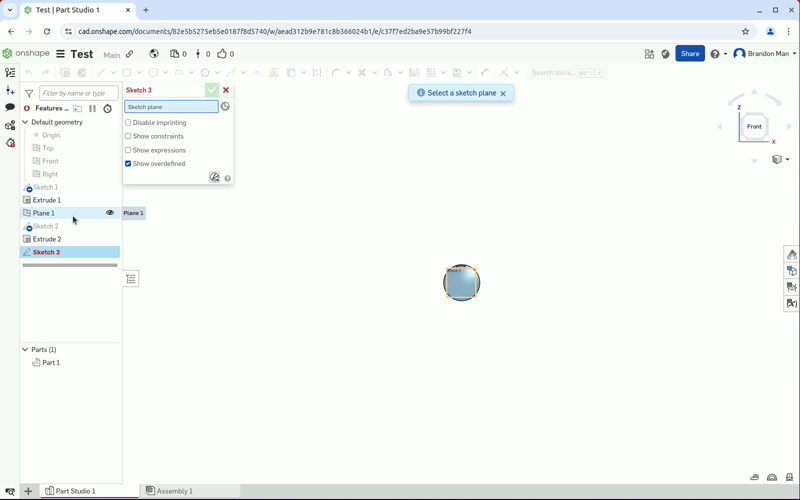
click(73, 215)
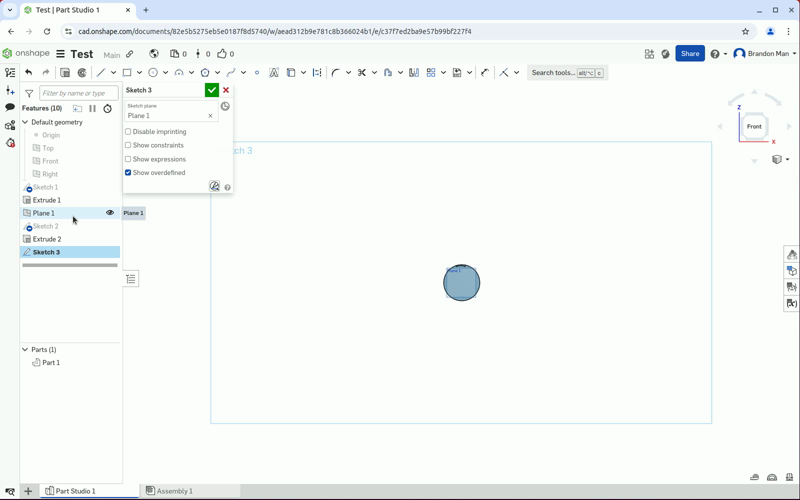
mouse_move(73, 352)
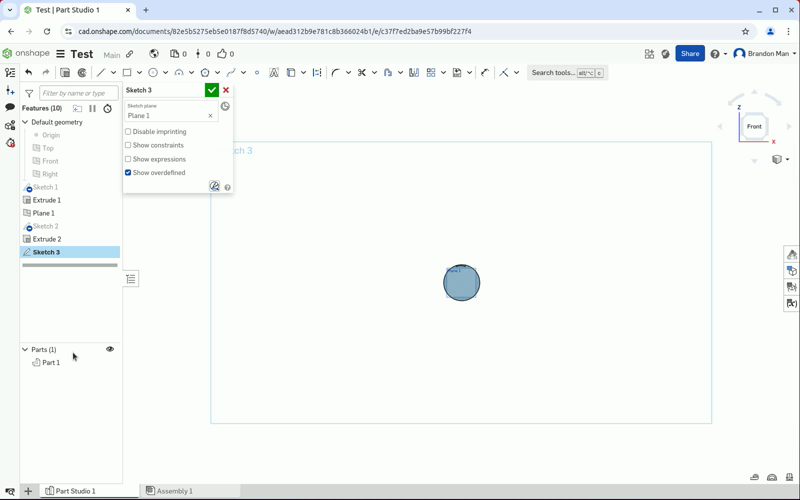
key(y)
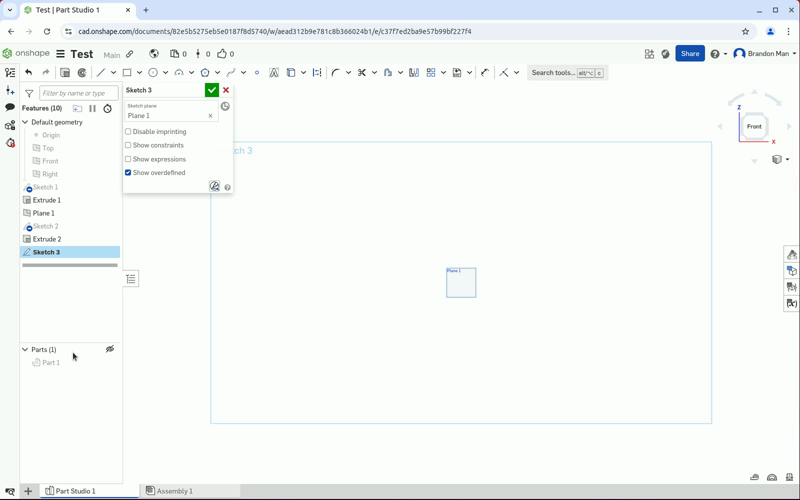
key(l)
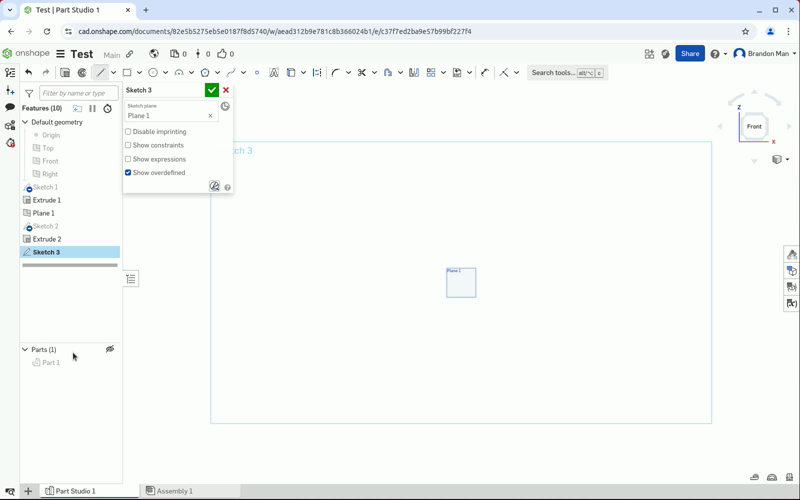
key_down(shift)
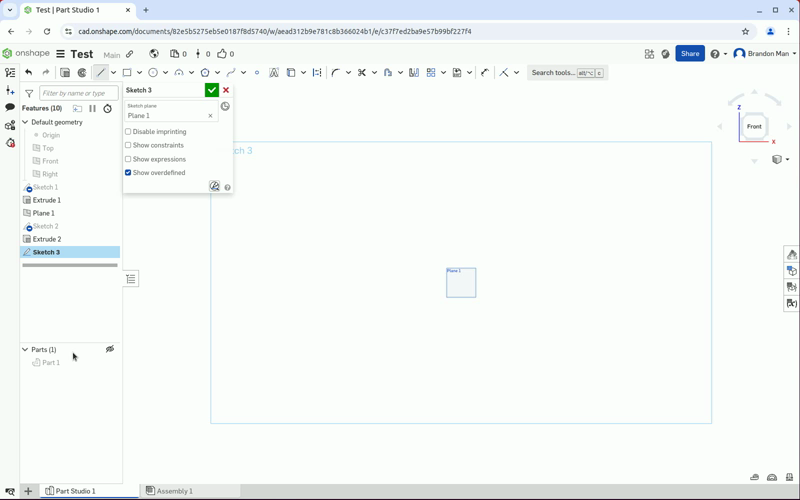
mouse_move(456, 270)
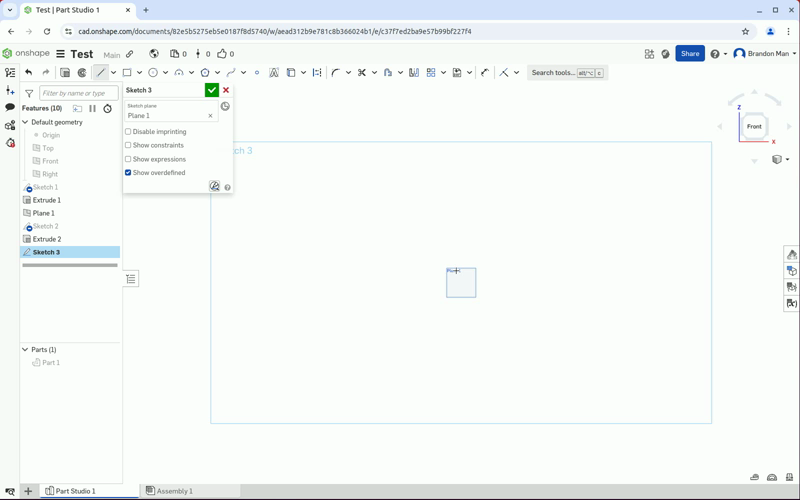
click(456, 270)
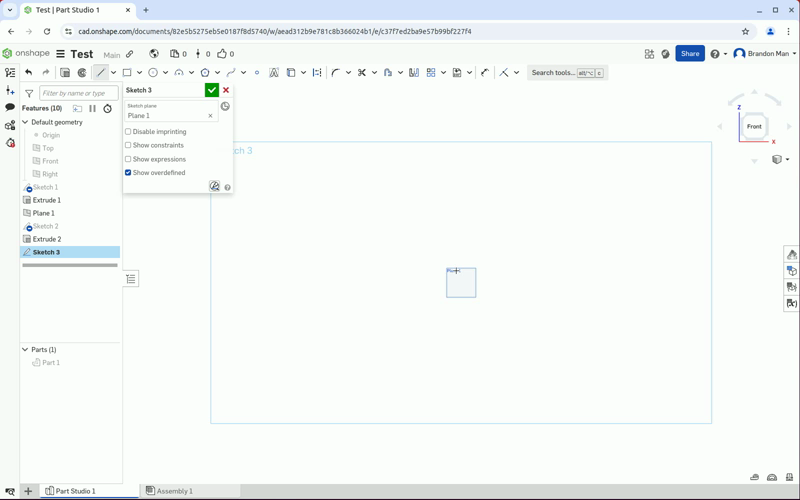
key_up(shift)
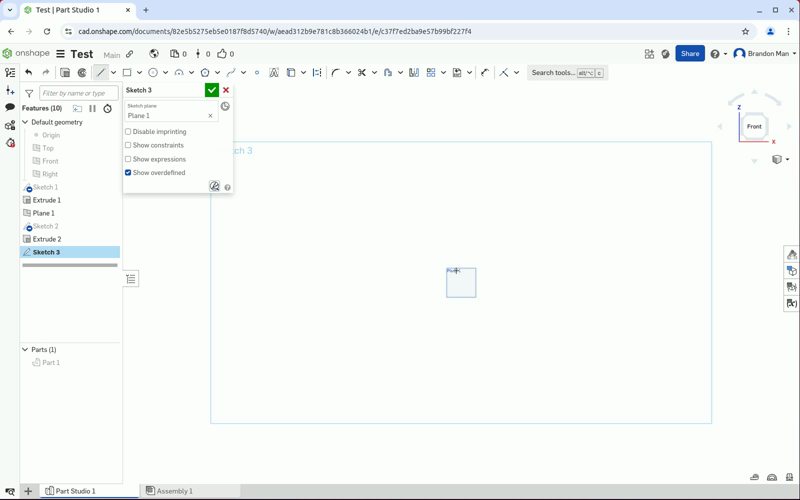
key_down(shift)
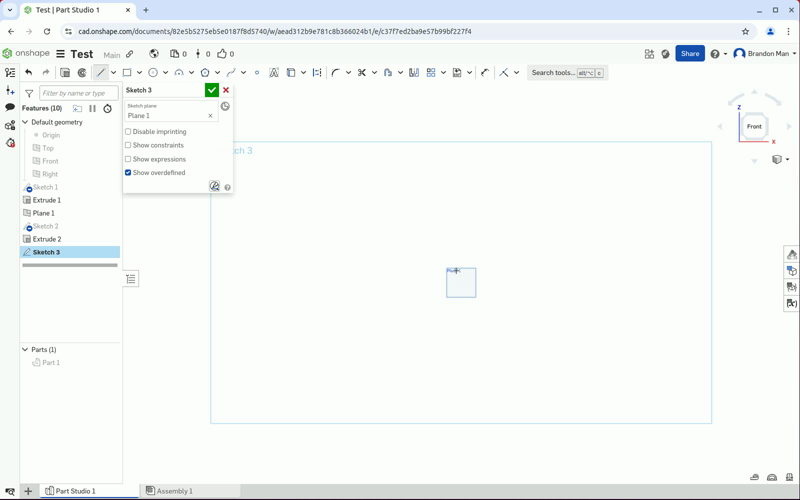
mouse_move(486, 270)
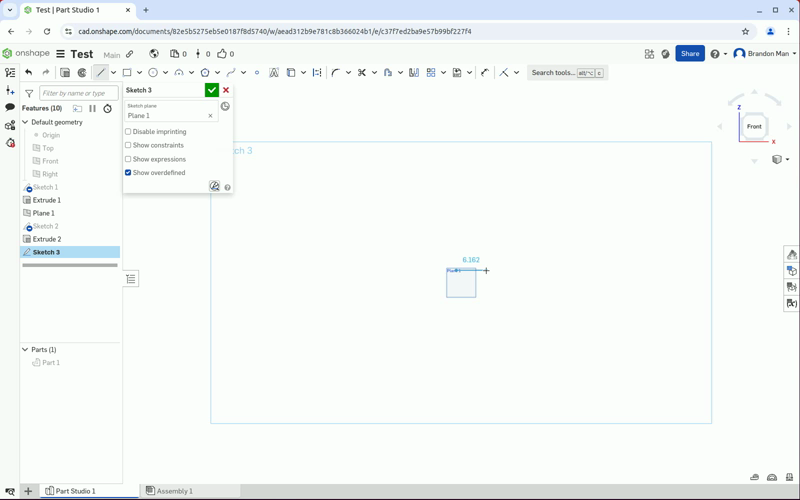
mouse_move(465, 270)
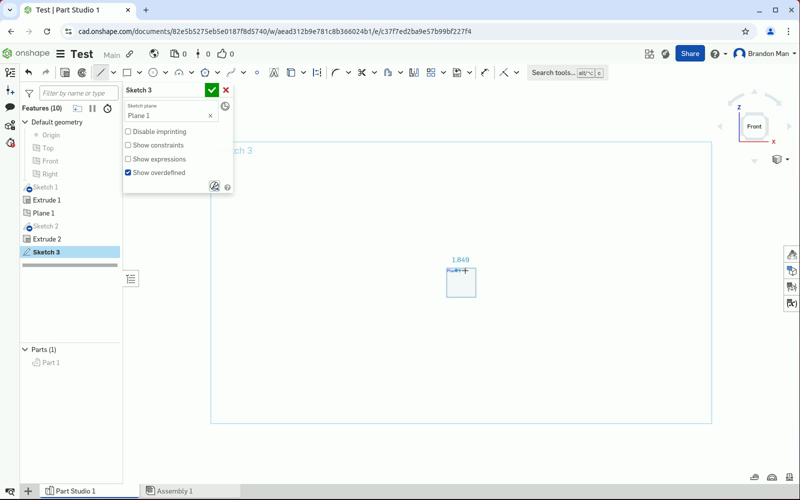
click(465, 270)
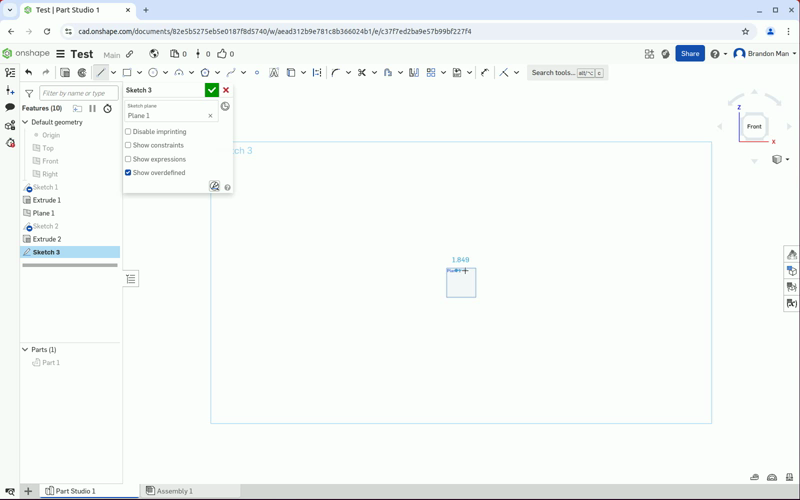
key_up(shift)
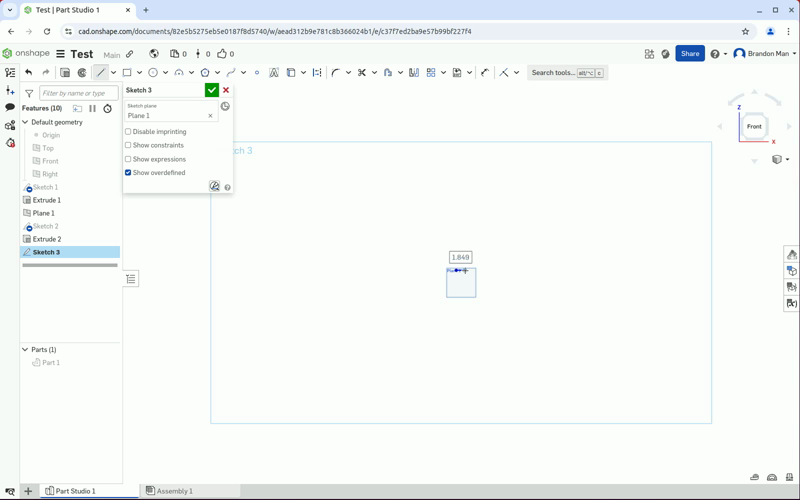
key_down(shift)
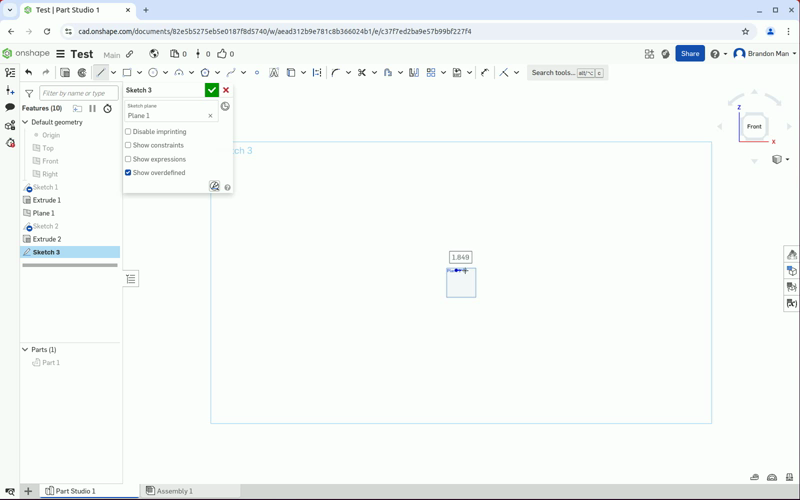
mouse_move(495, 270)
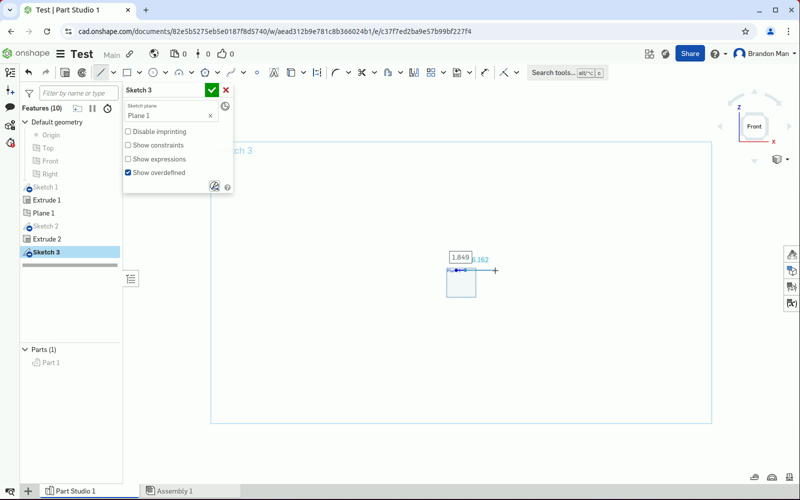
mouse_move(465, 266)
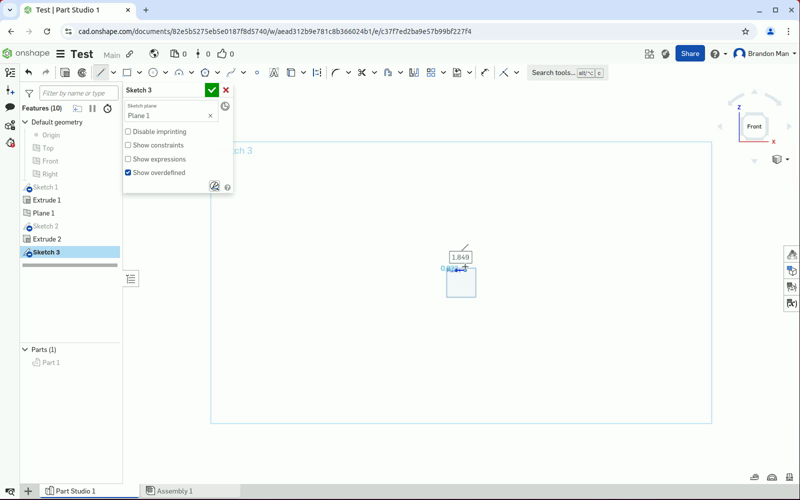
scroll(6)
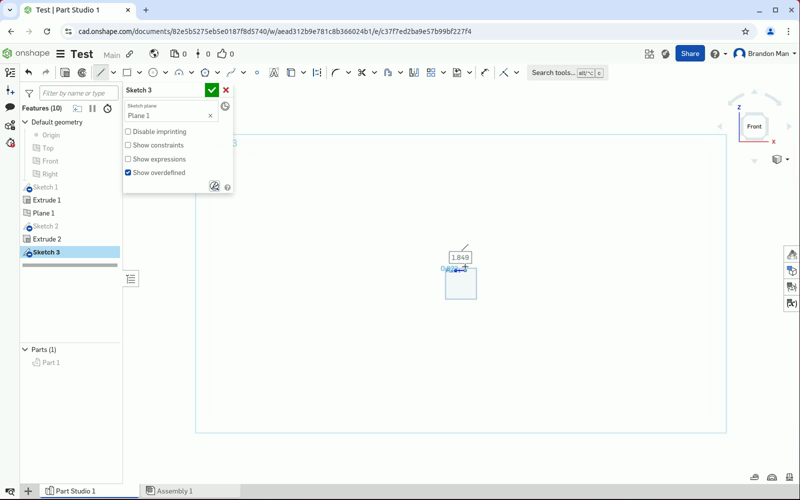
scroll(6)
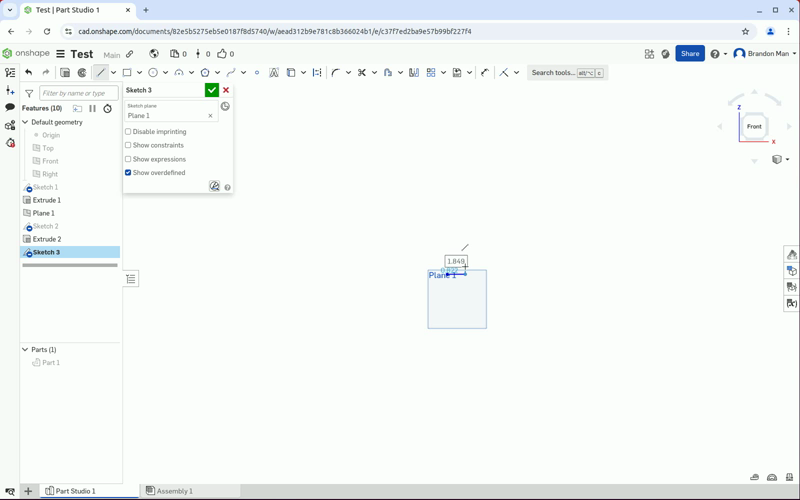
scroll(6)
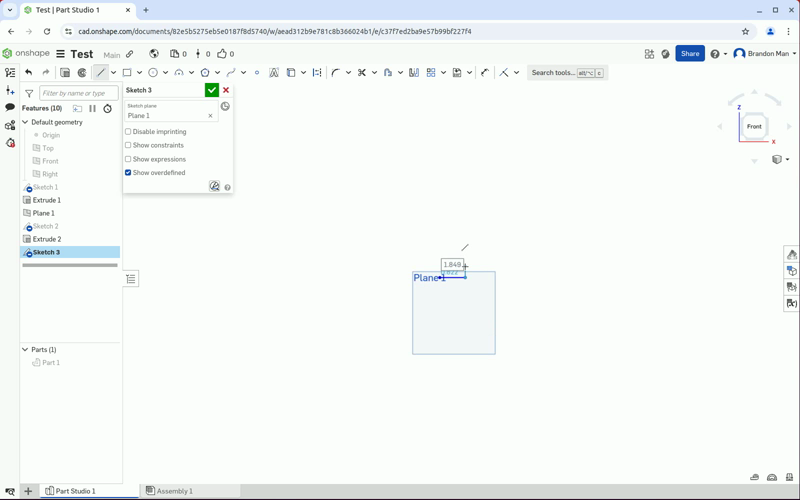
scroll(6)
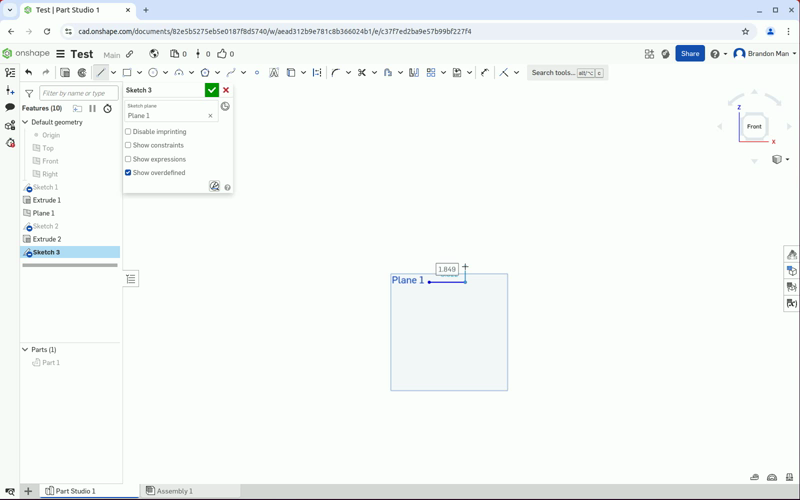
scroll(6)
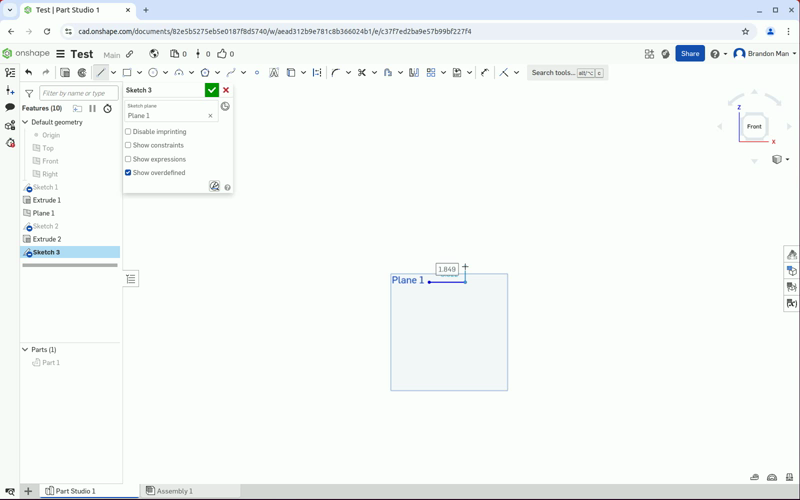
scroll(6)
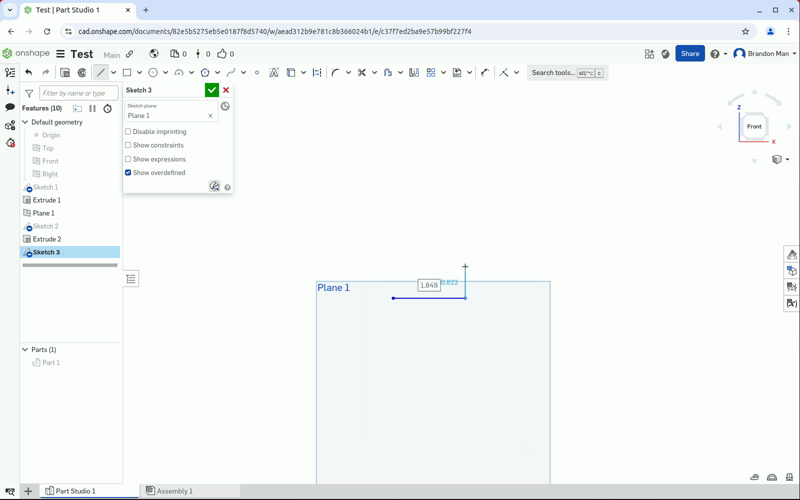
scroll(6)
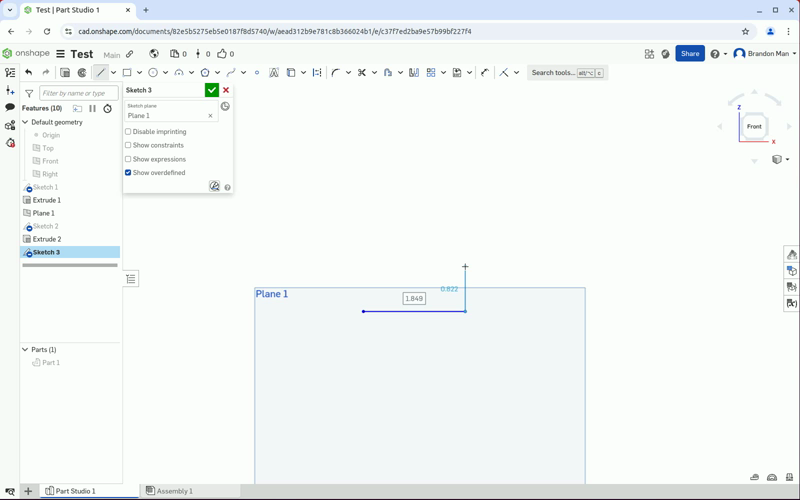
click(465, 266)
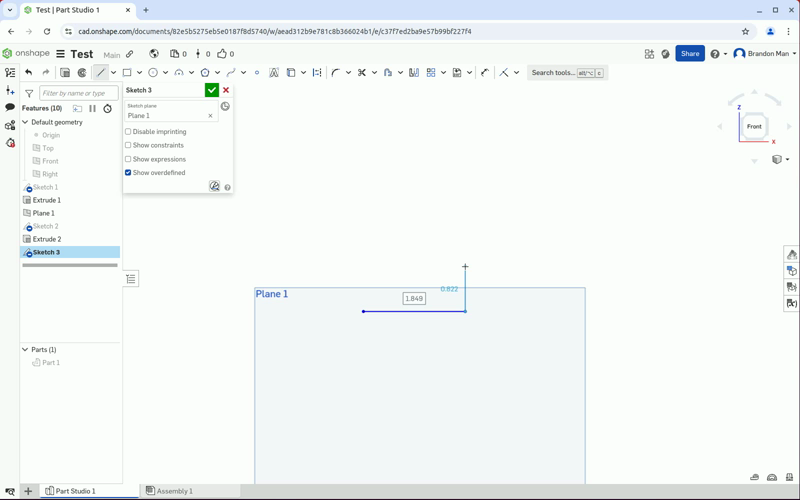
scroll(-6)
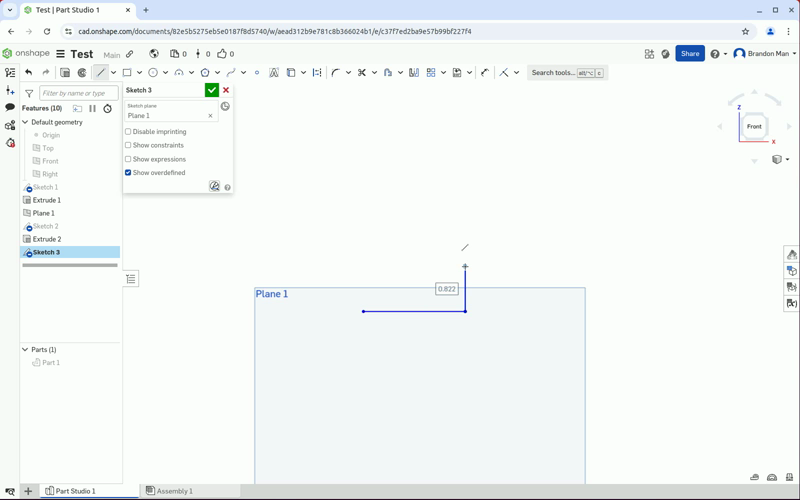
scroll(-6)
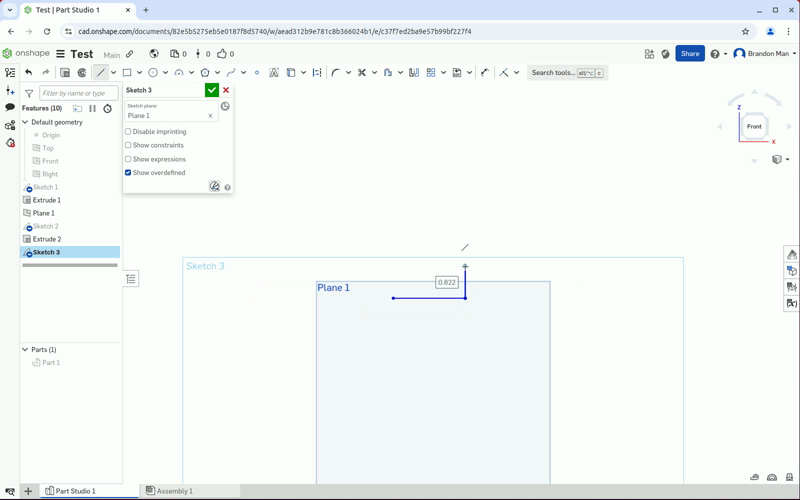
scroll(-6)
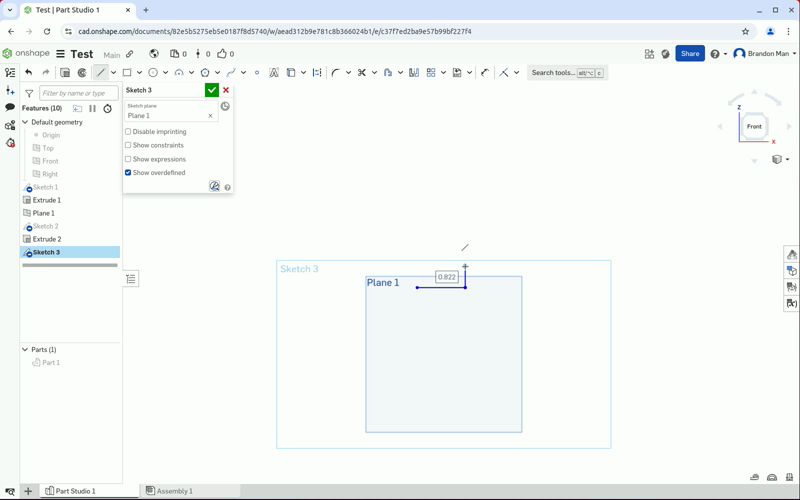
scroll(-6)
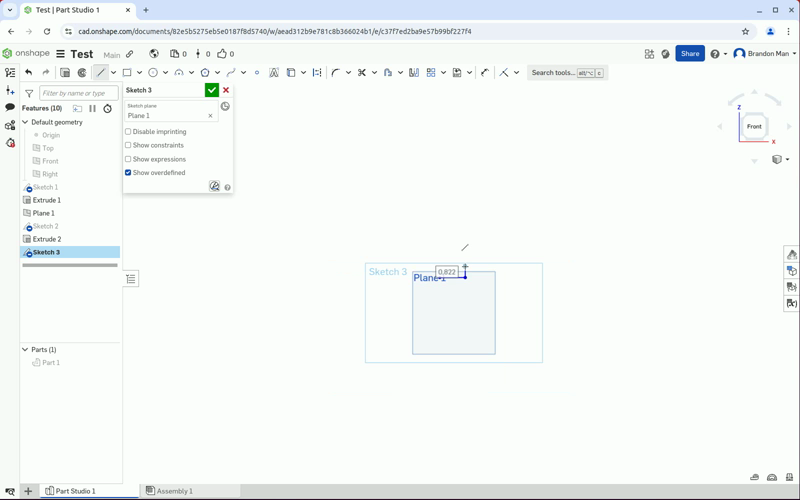
scroll(-6)
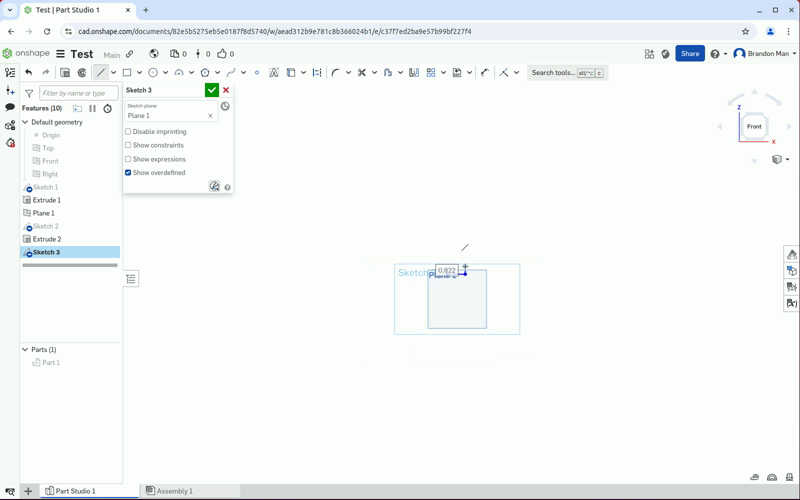
scroll(-6)
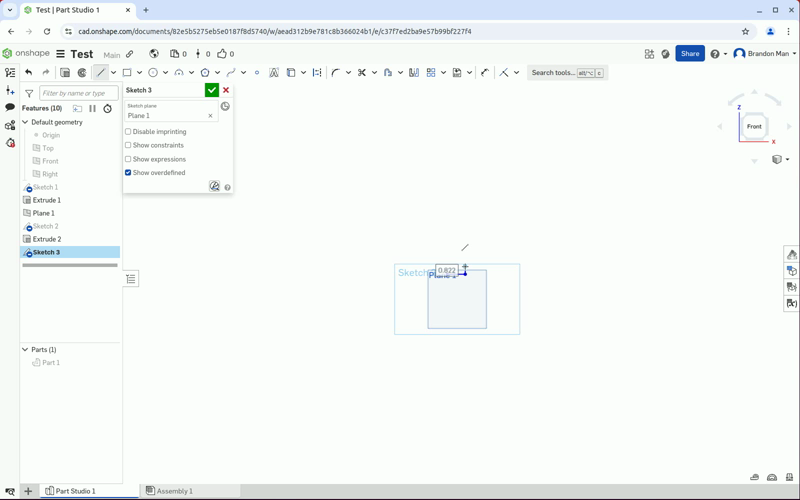
scroll(-6)
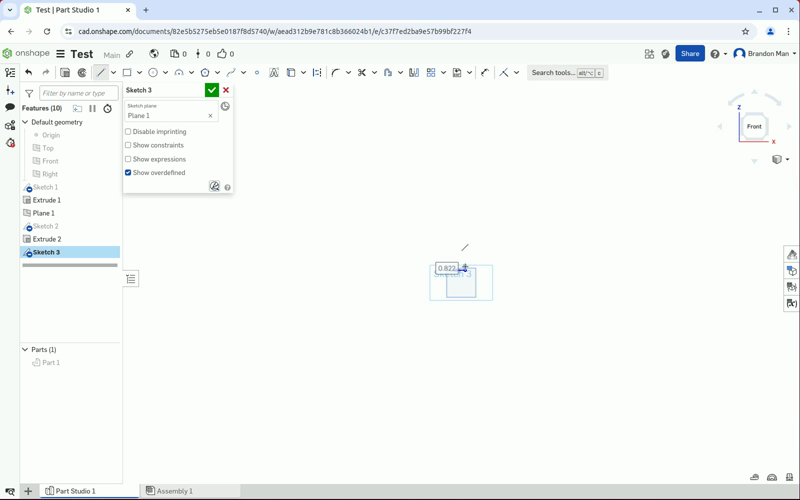
key_up(shift)
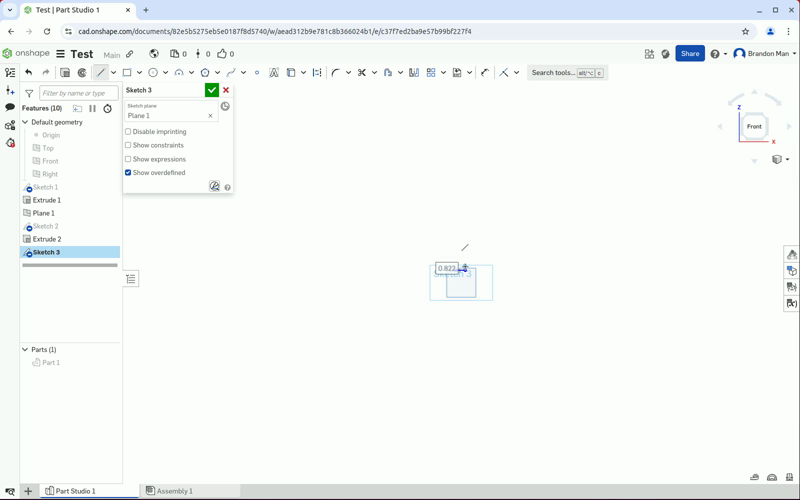
key(esc)
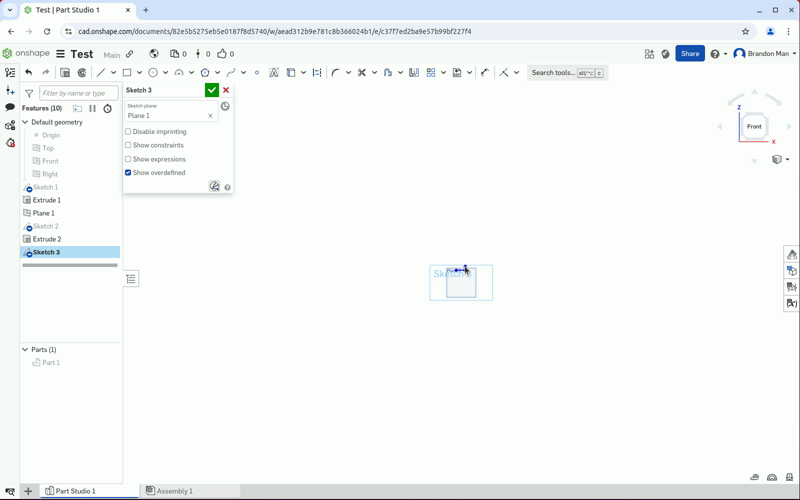
key(a)
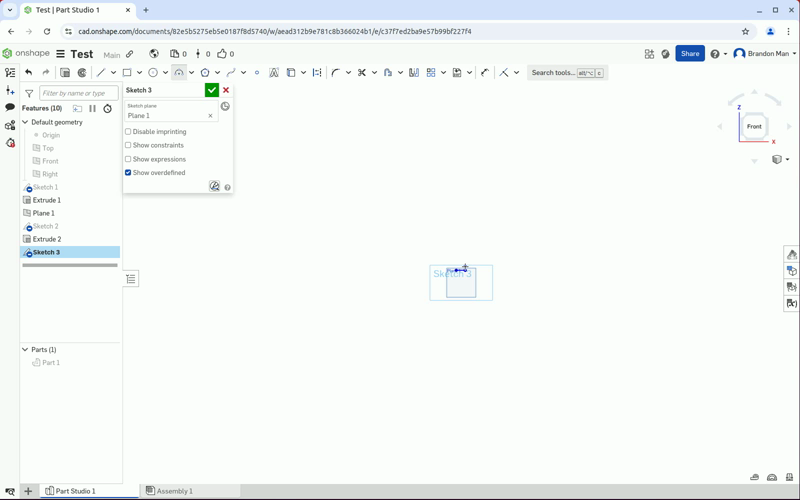
mouse_move(465, 266)
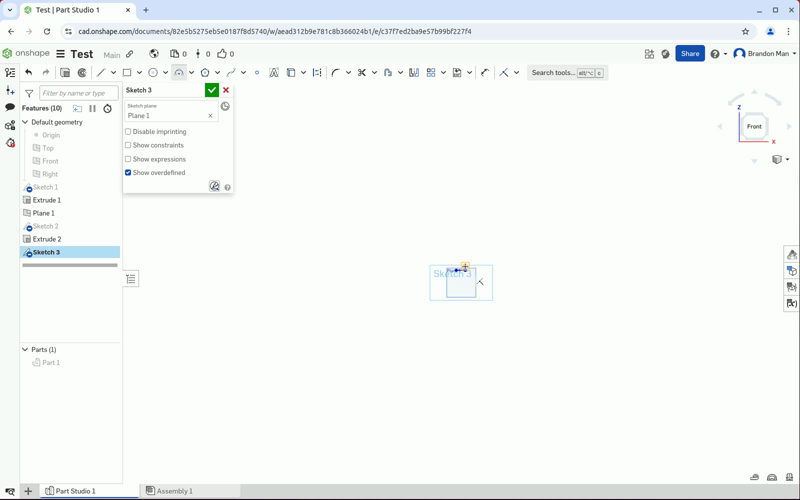
scroll(6)
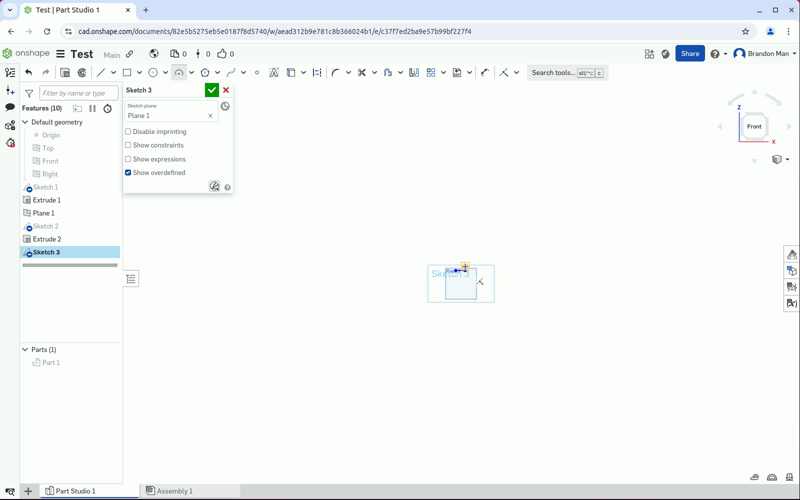
scroll(6)
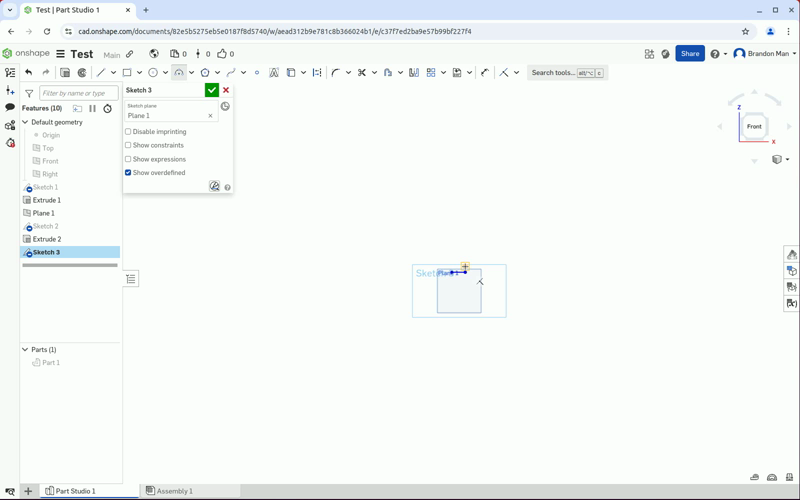
scroll(6)
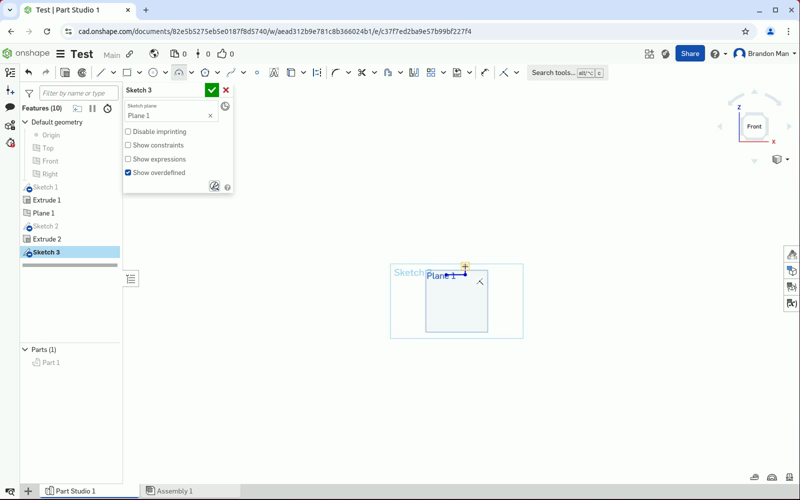
scroll(6)
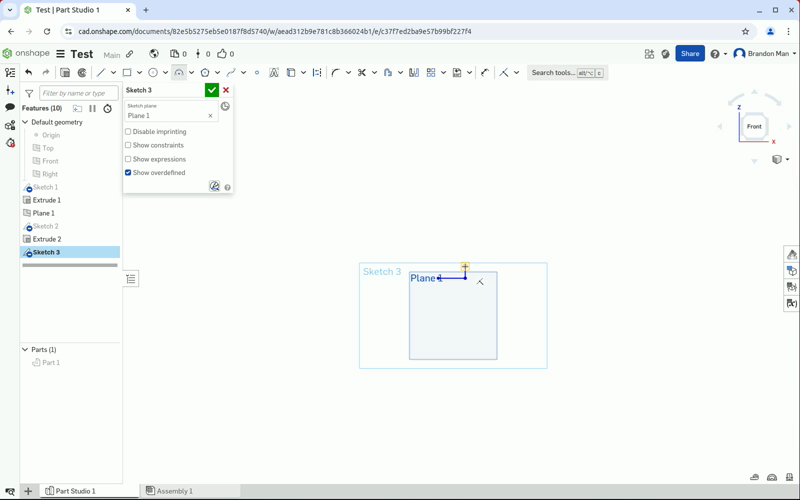
scroll(6)
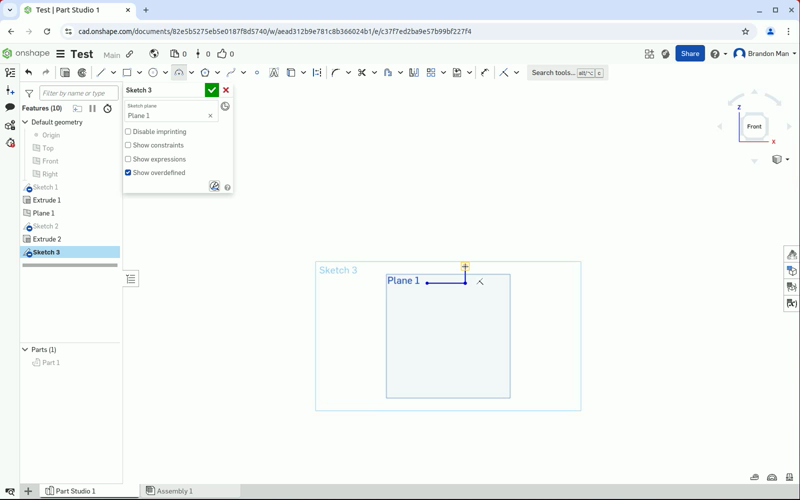
scroll(6)
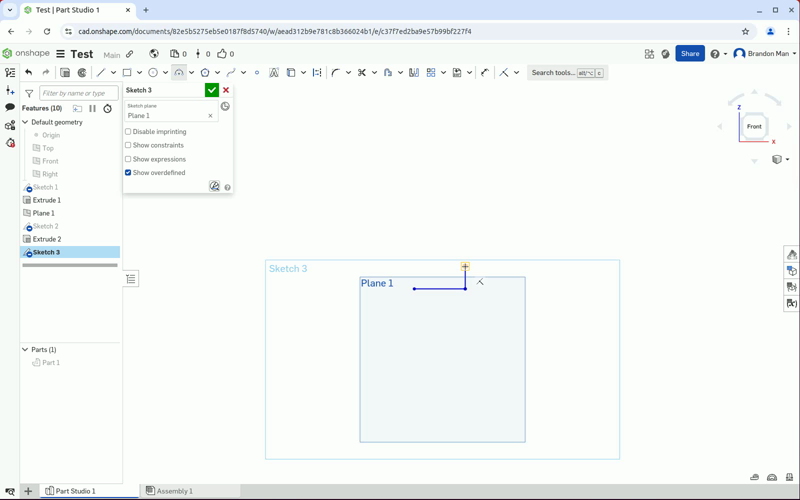
scroll(6)
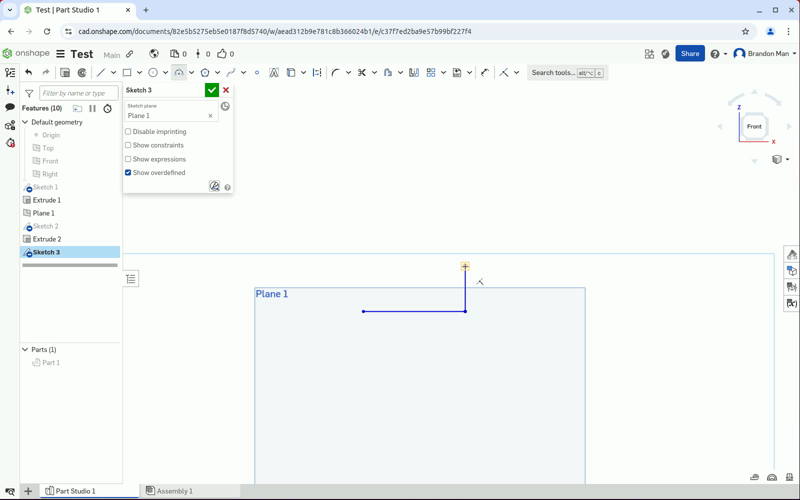
click(465, 266)
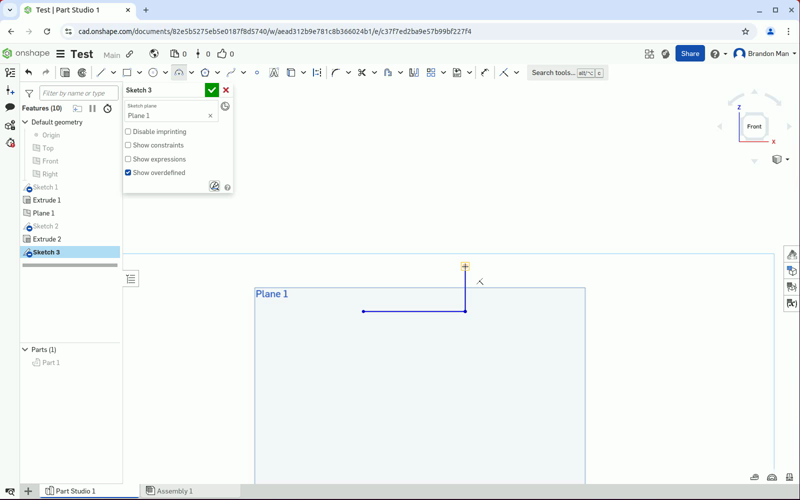
scroll(-6)
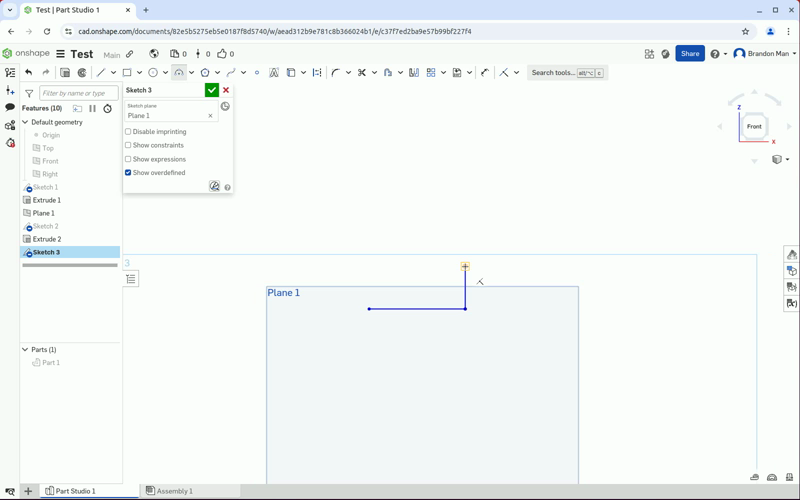
scroll(-6)
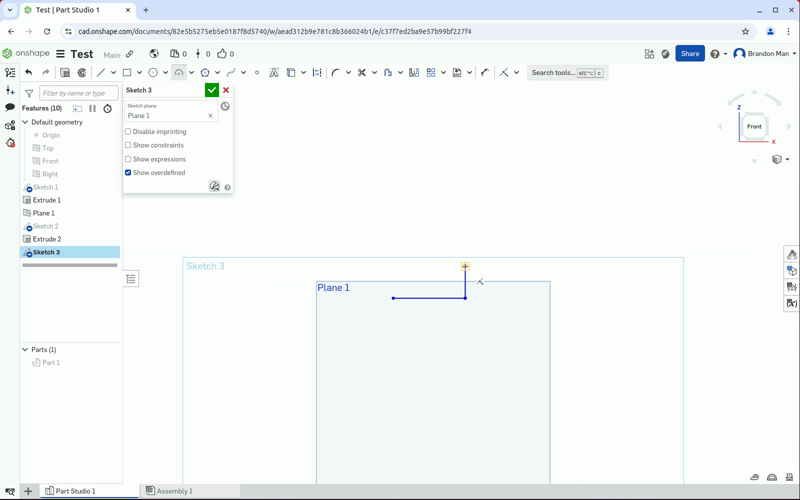
scroll(-6)
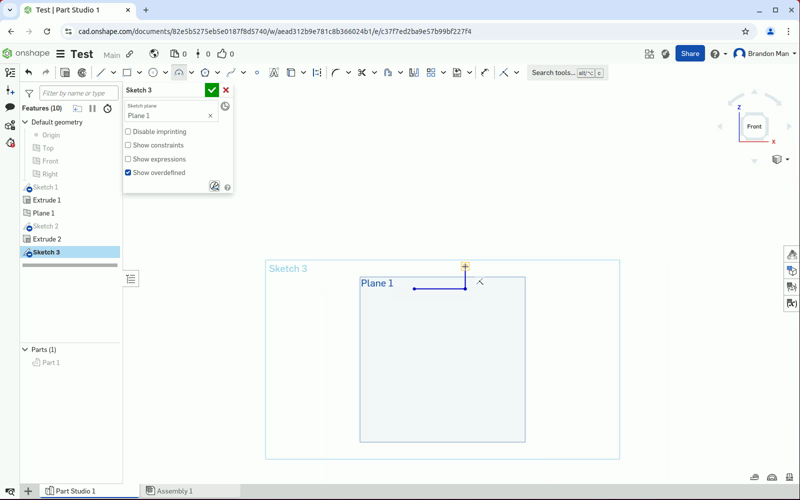
scroll(-6)
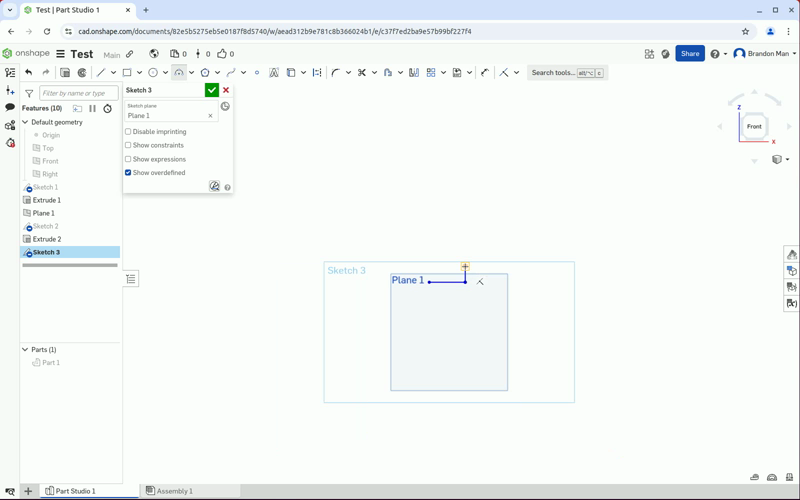
scroll(-6)
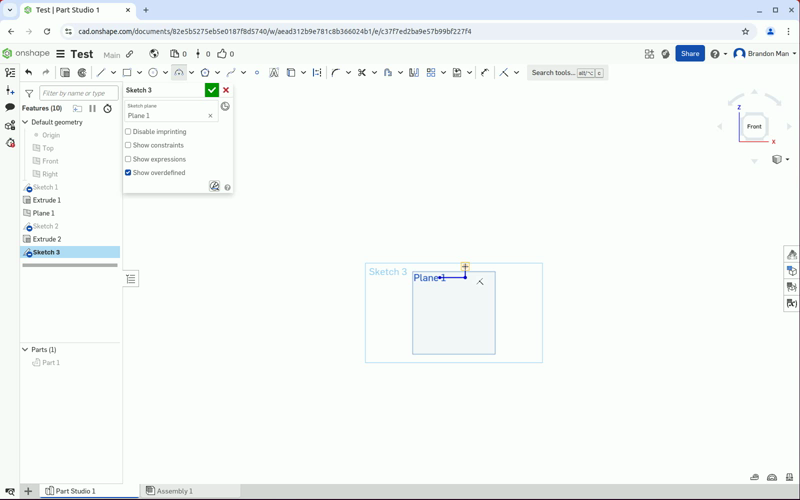
scroll(-6)
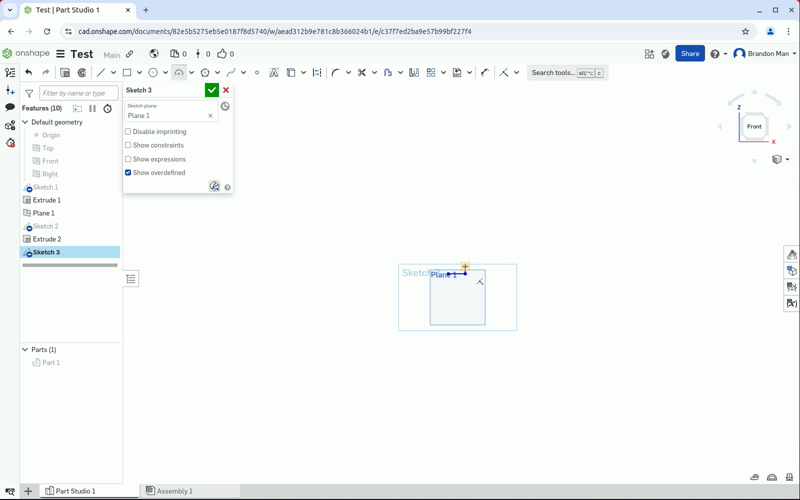
scroll(-6)
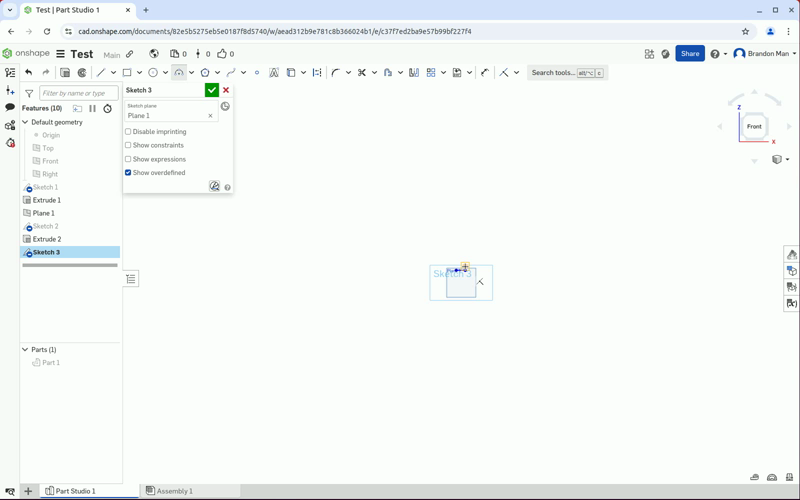
key_down(shift)
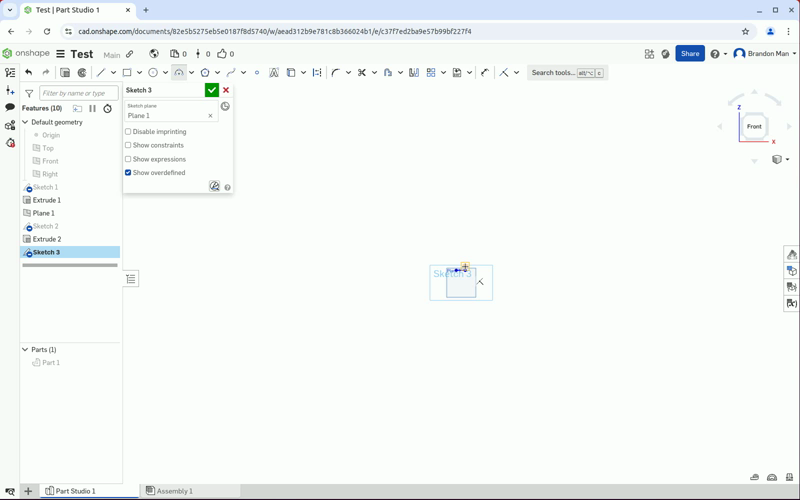
mouse_move(456, 266)
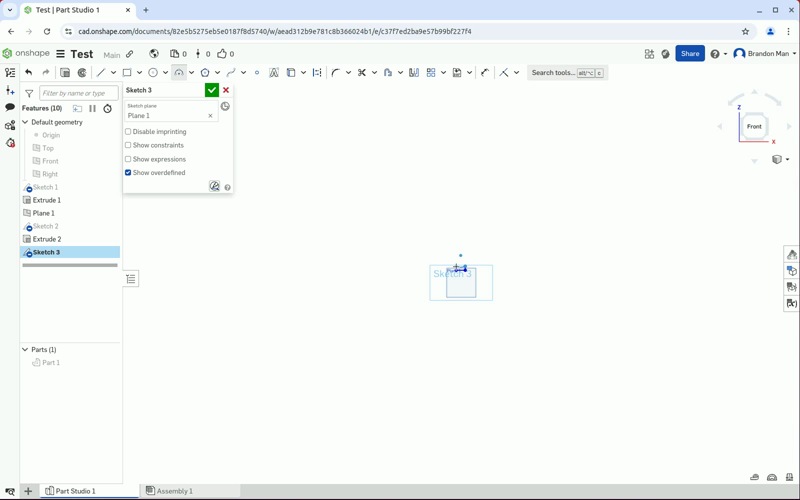
scroll(6)
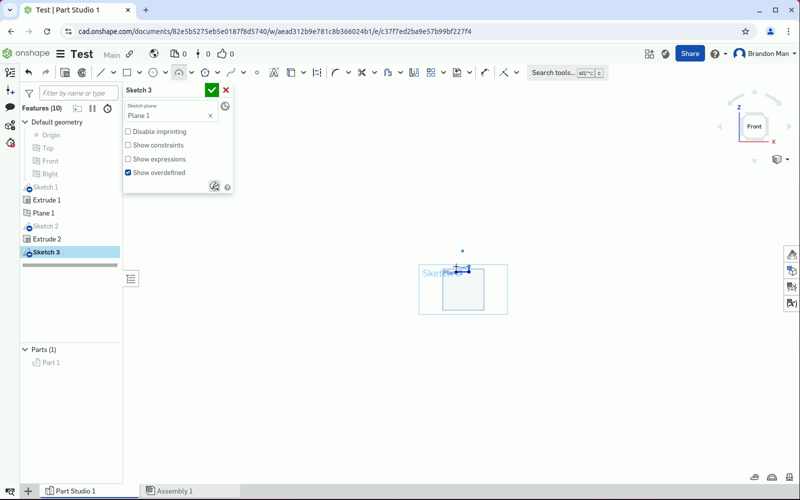
scroll(6)
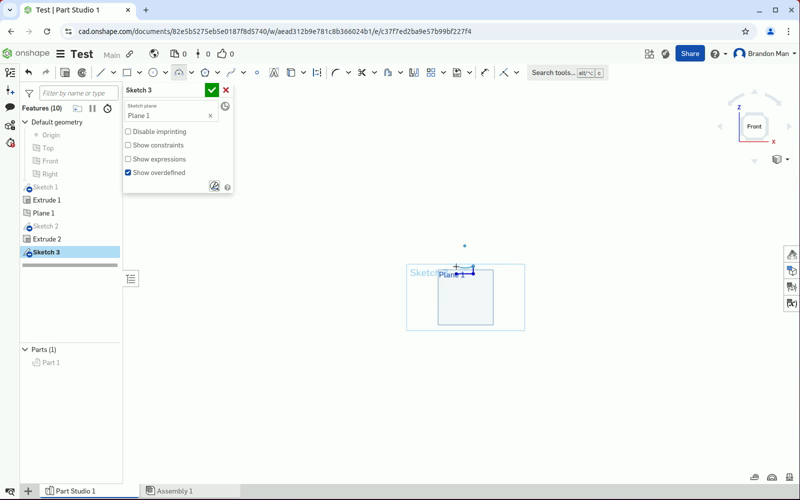
scroll(6)
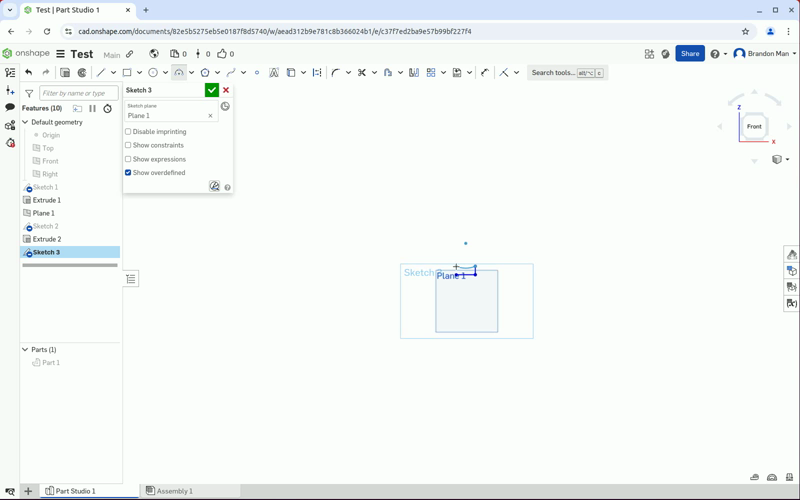
scroll(6)
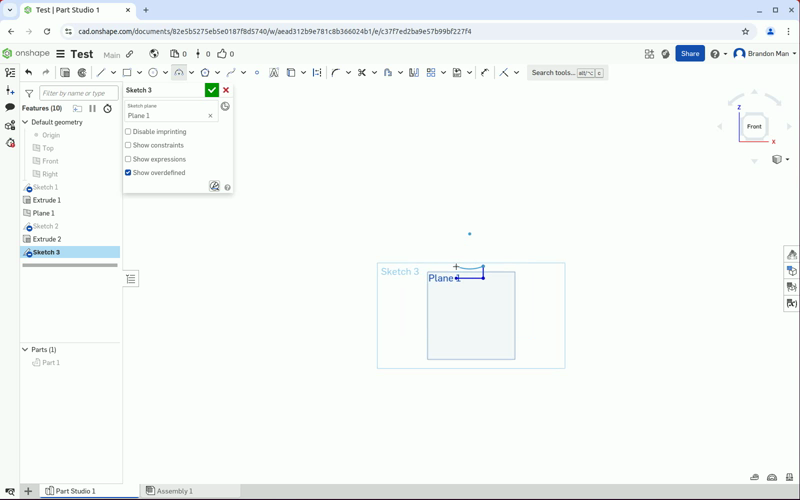
scroll(6)
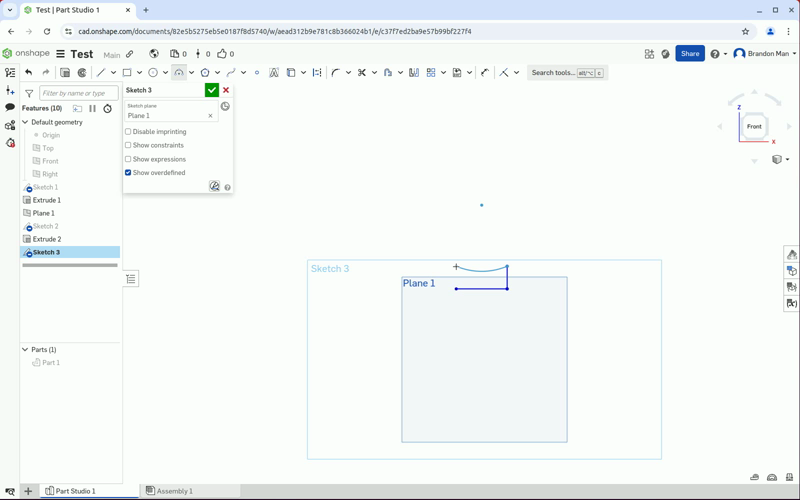
scroll(6)
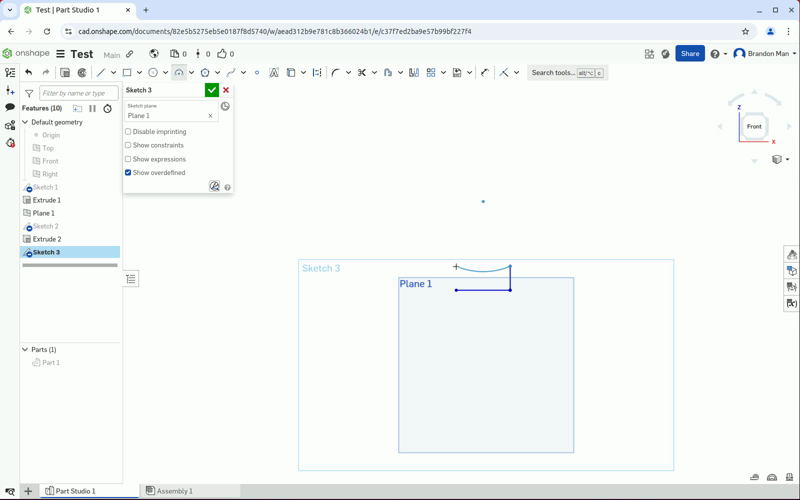
scroll(6)
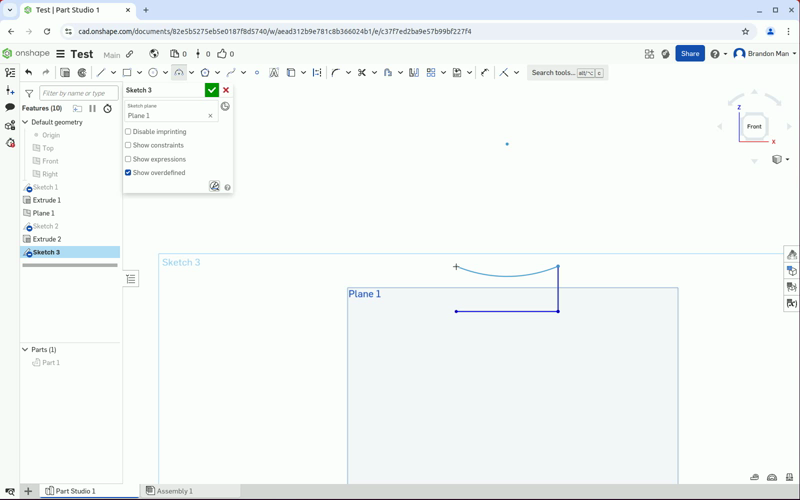
click(456, 266)
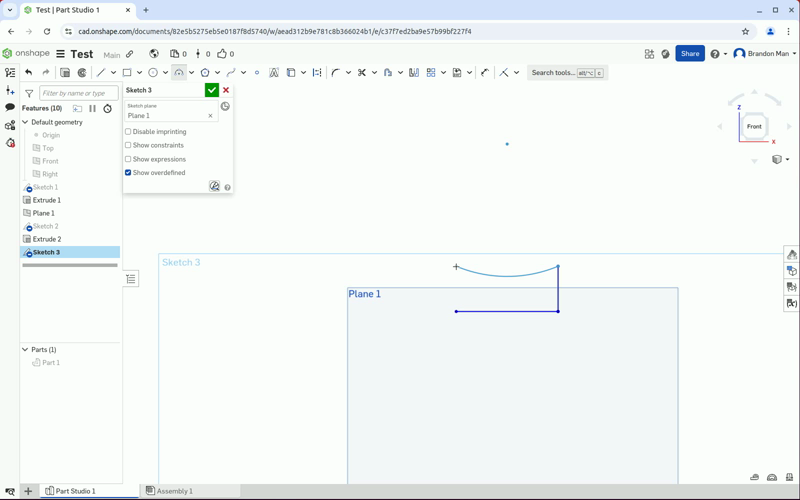
scroll(-6)
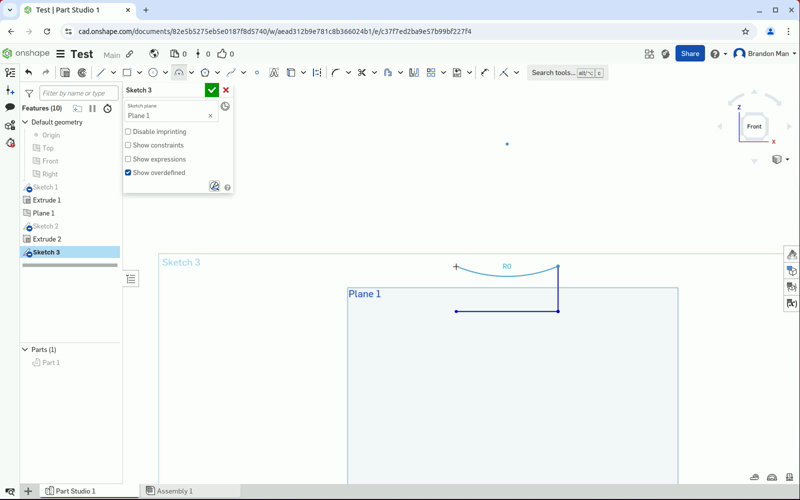
scroll(-6)
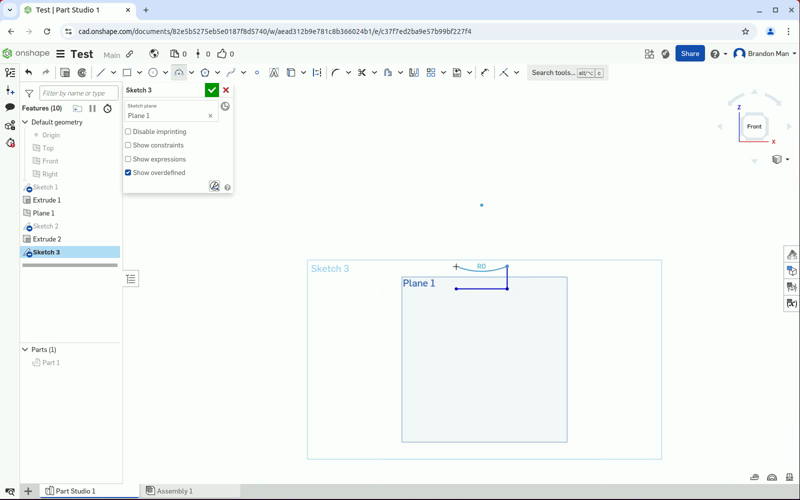
scroll(-6)
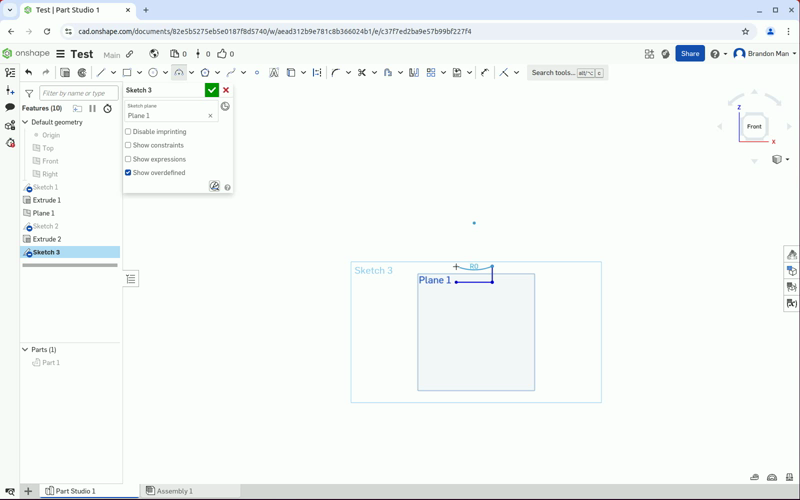
scroll(-6)
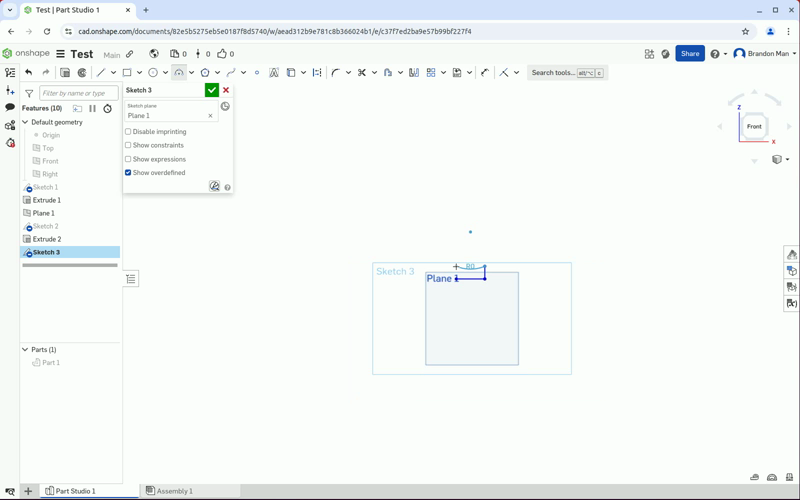
scroll(-6)
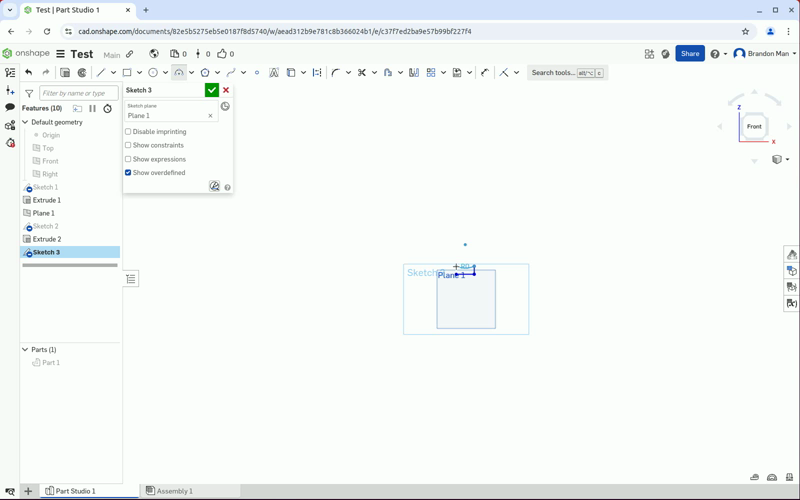
scroll(-6)
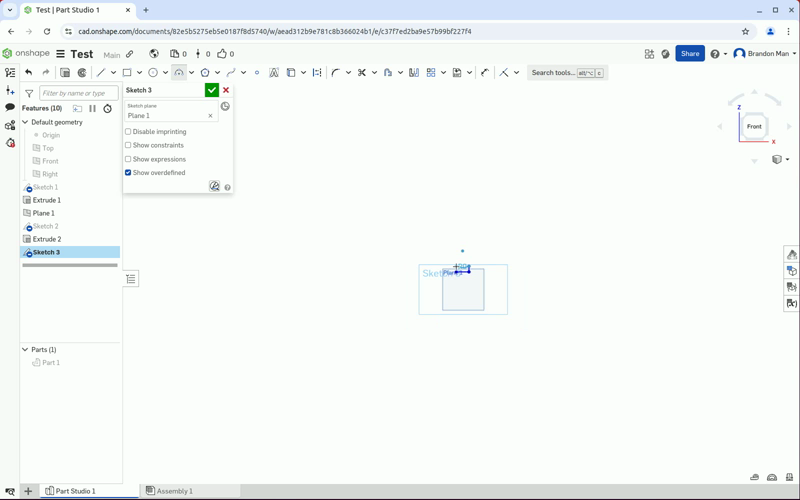
scroll(-6)
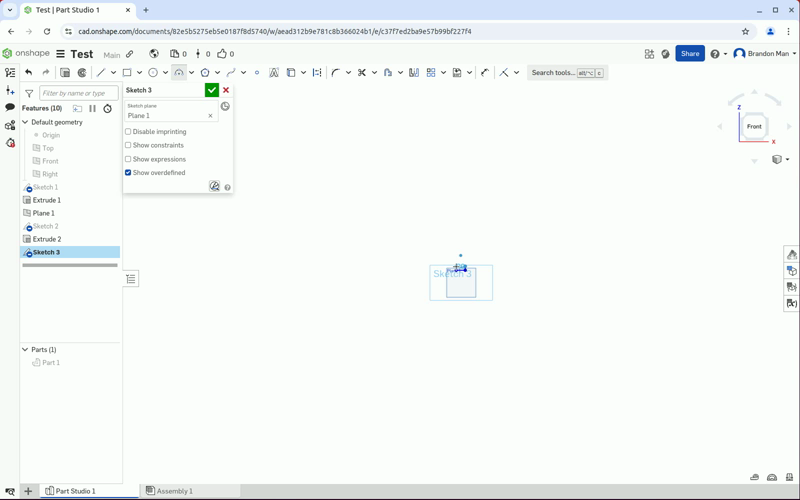
mouse_move(460, 265)
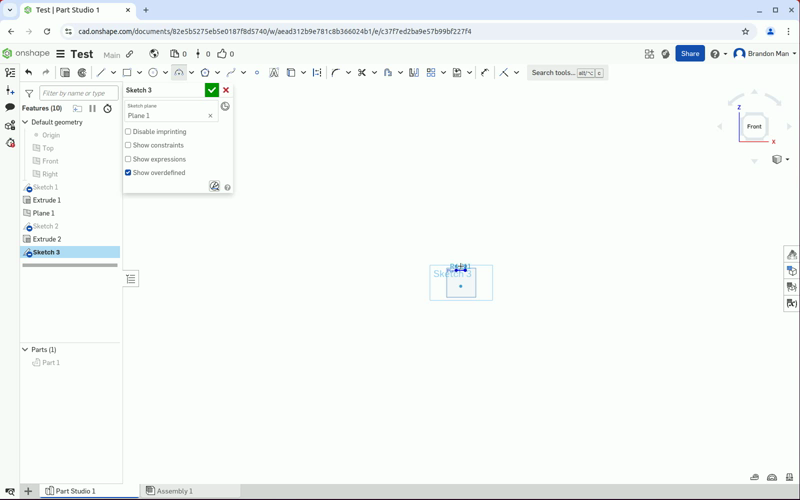
click(460, 265)
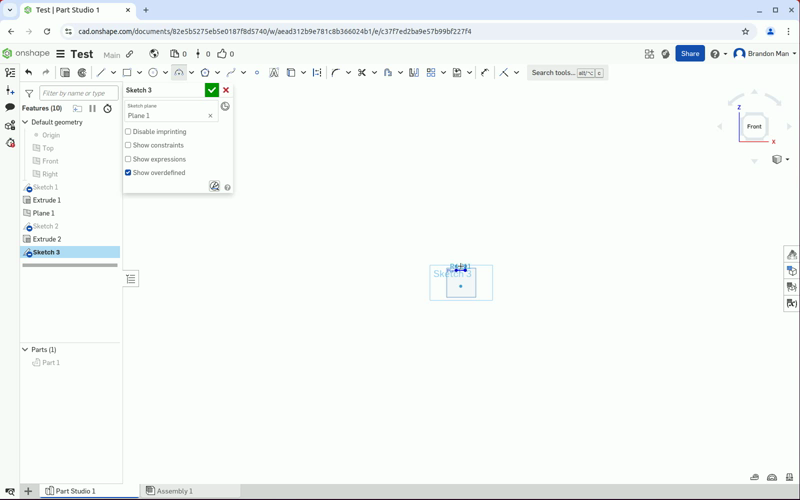
key_up(shift)
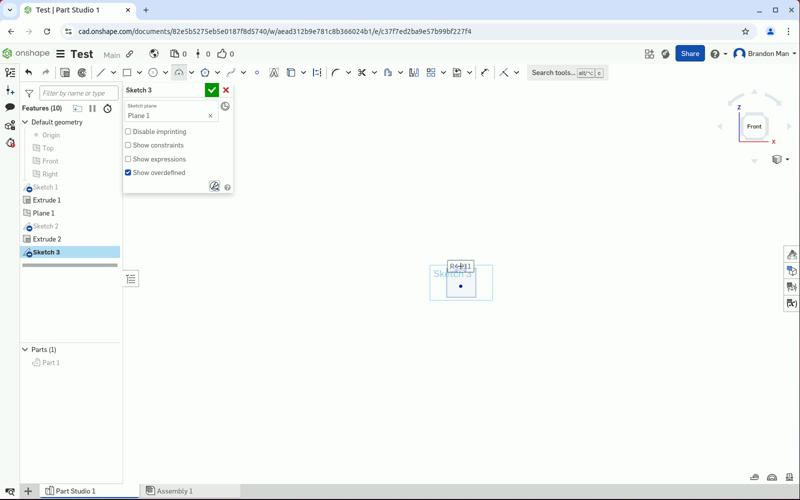
key(esc)
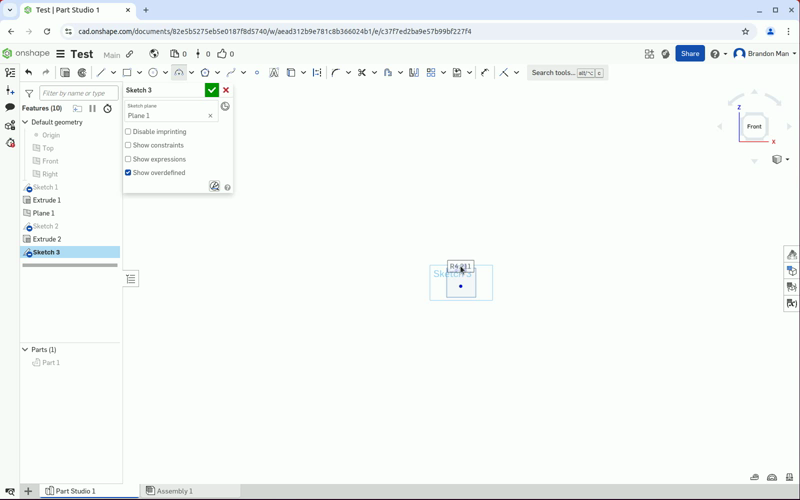
key(l)
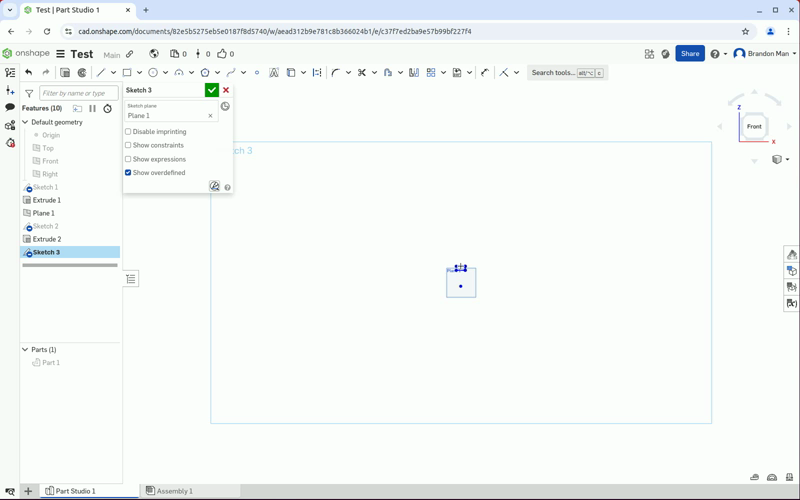
mouse_move(456, 266)
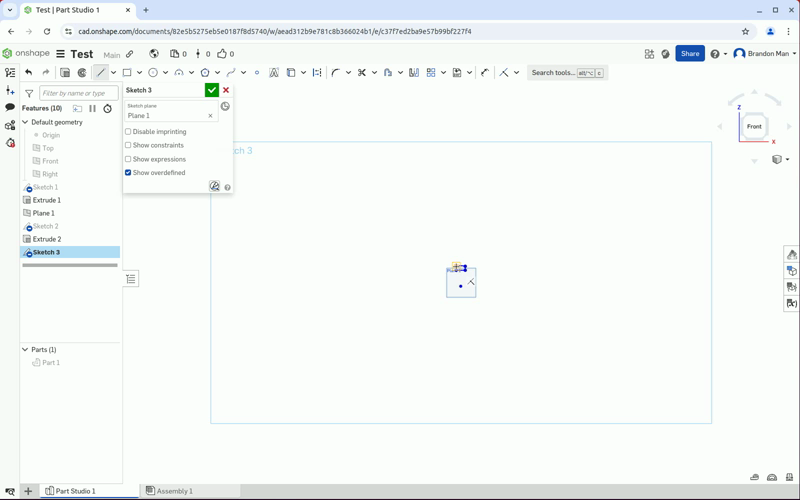
scroll(6)
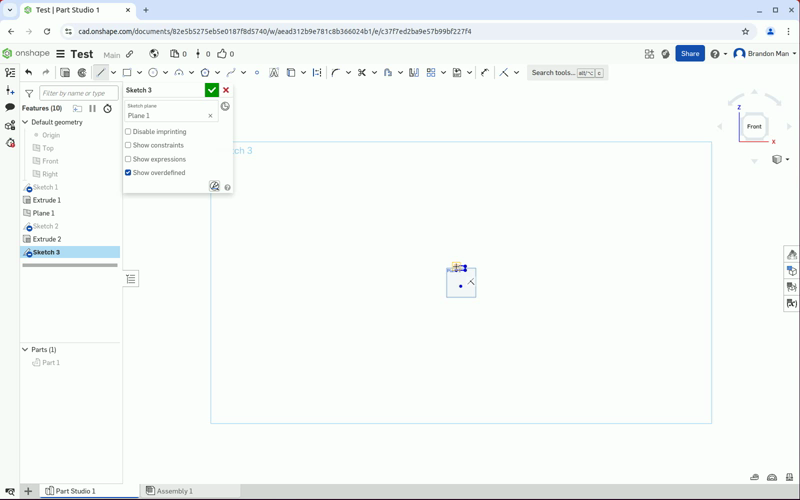
scroll(6)
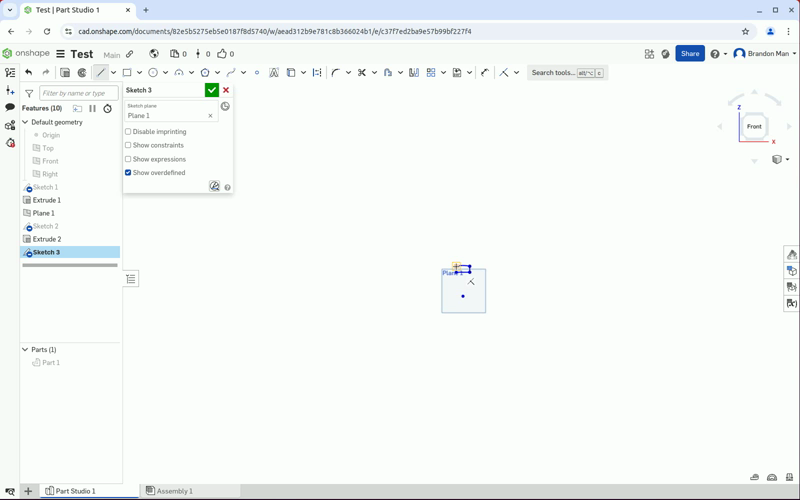
scroll(6)
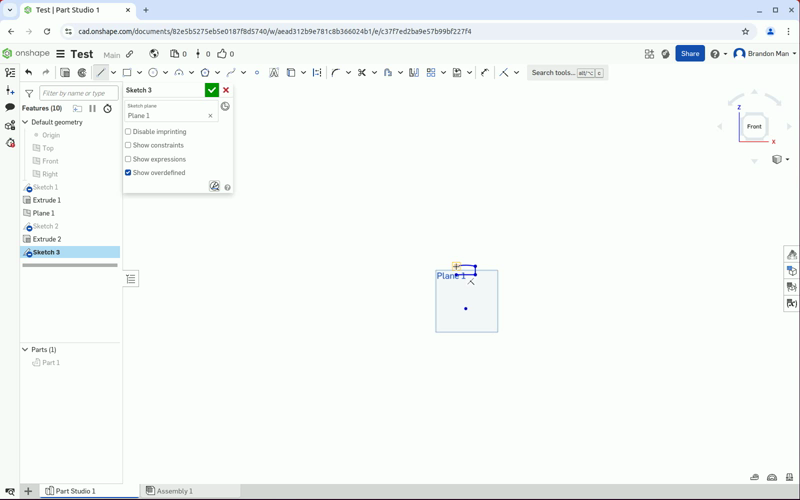
scroll(6)
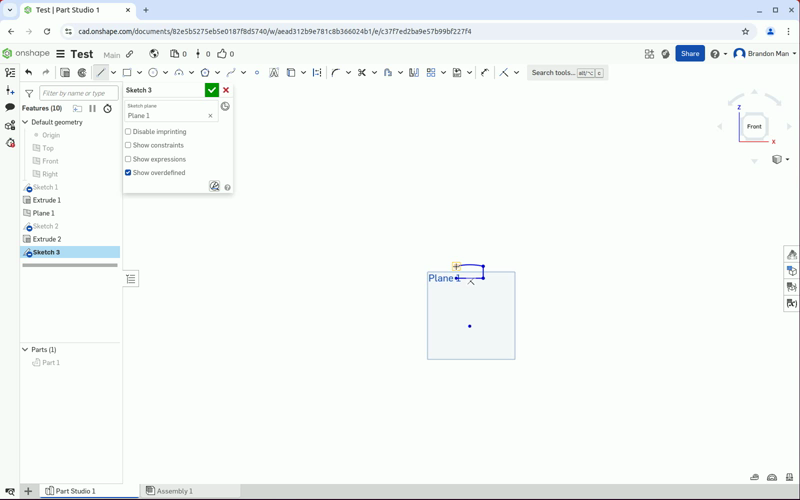
scroll(6)
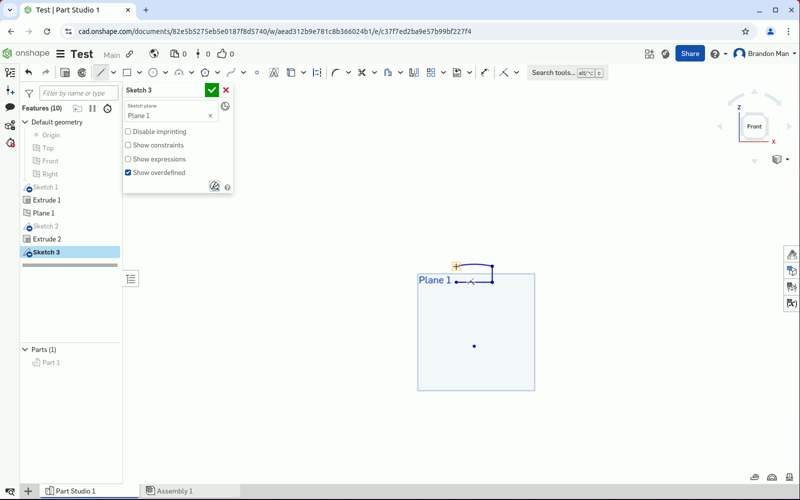
scroll(6)
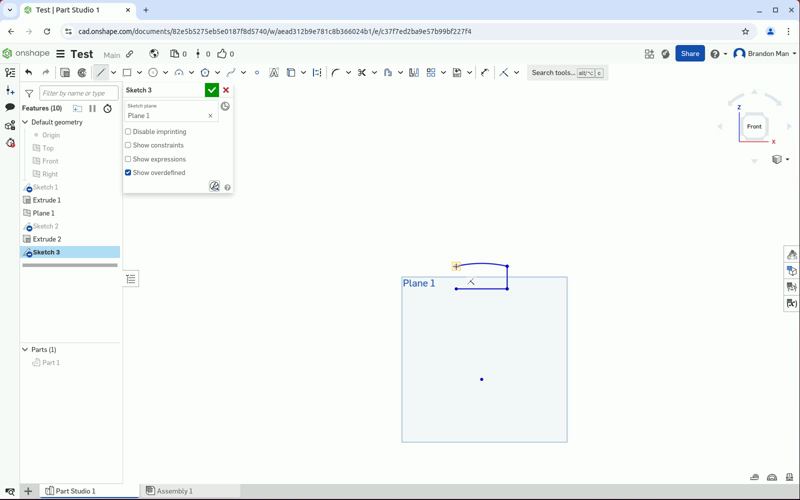
scroll(6)
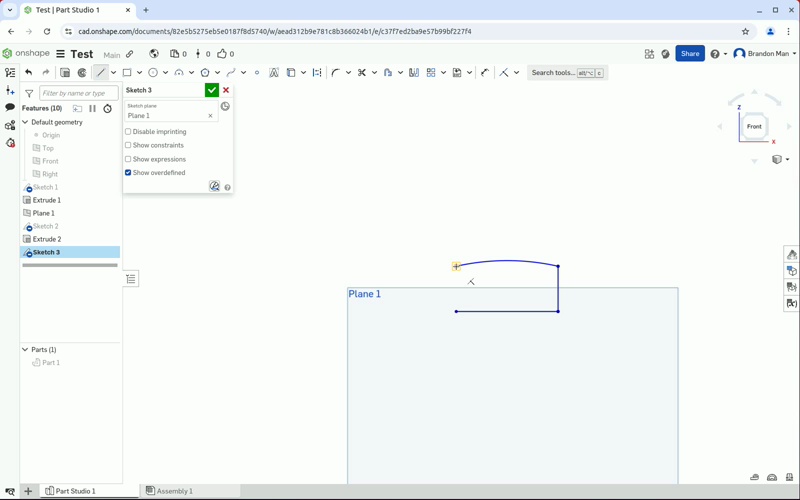
click(456, 266)
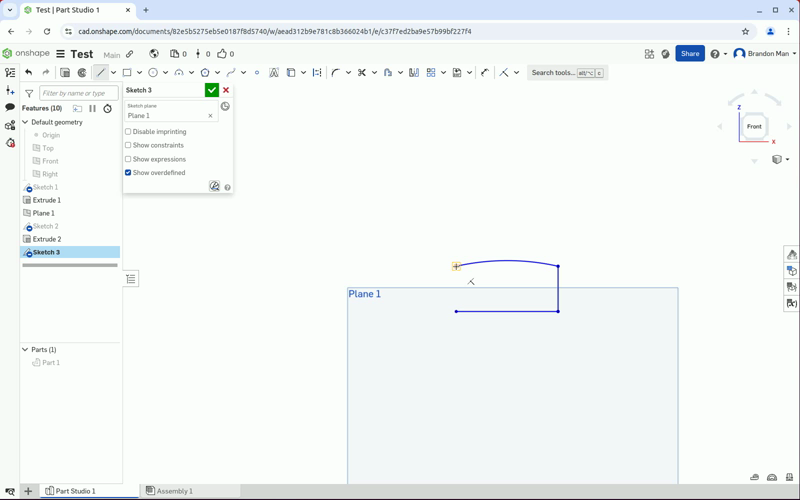
scroll(-6)
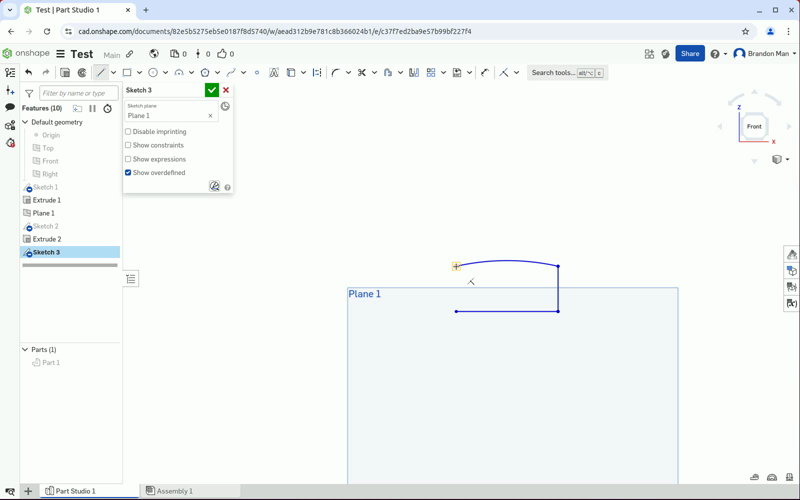
scroll(-6)
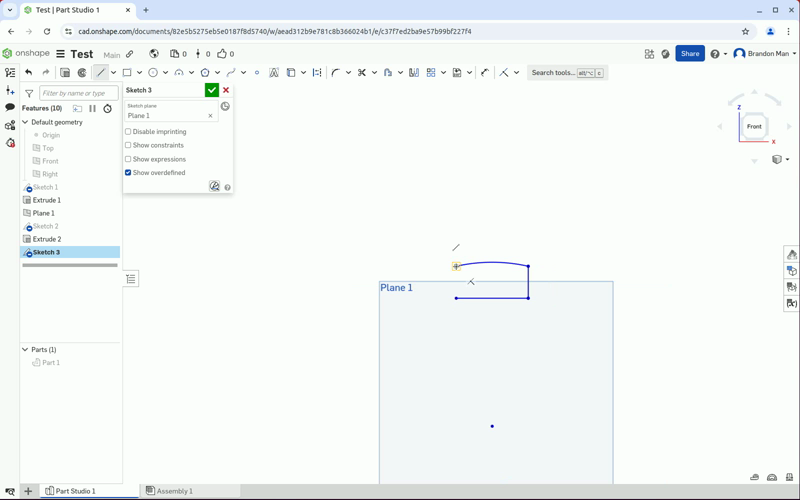
scroll(-6)
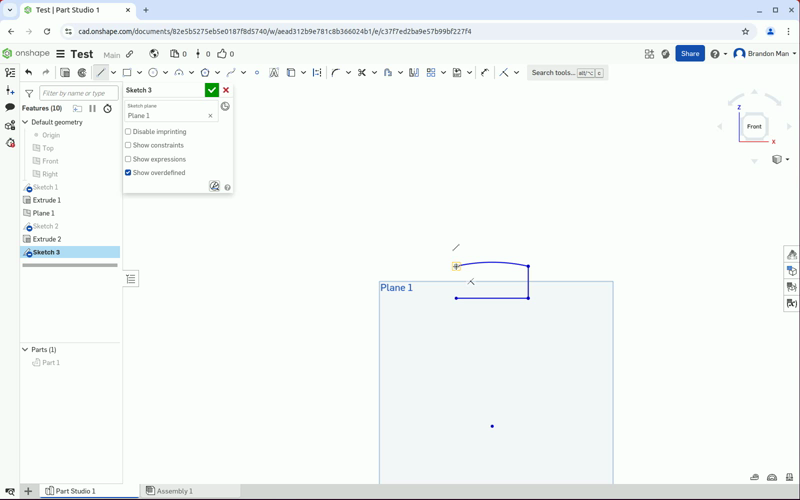
scroll(-6)
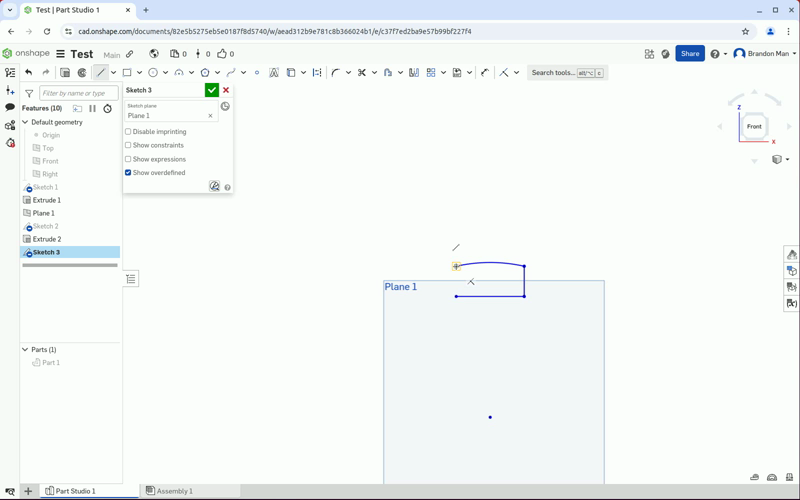
scroll(-6)
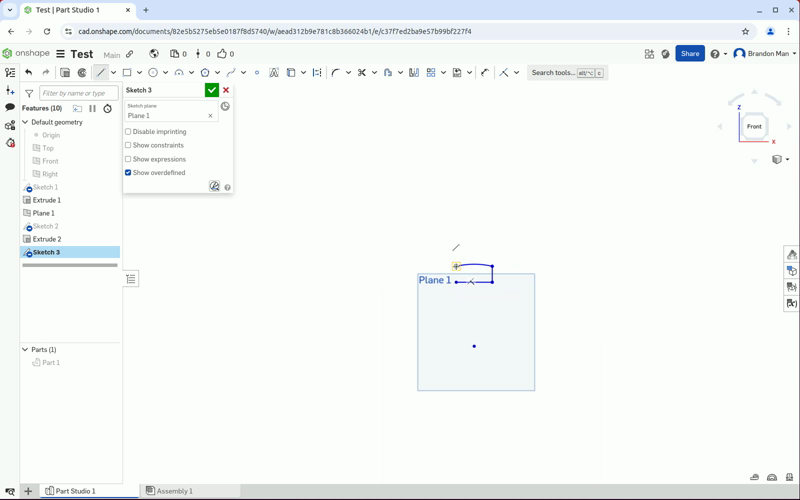
scroll(-6)
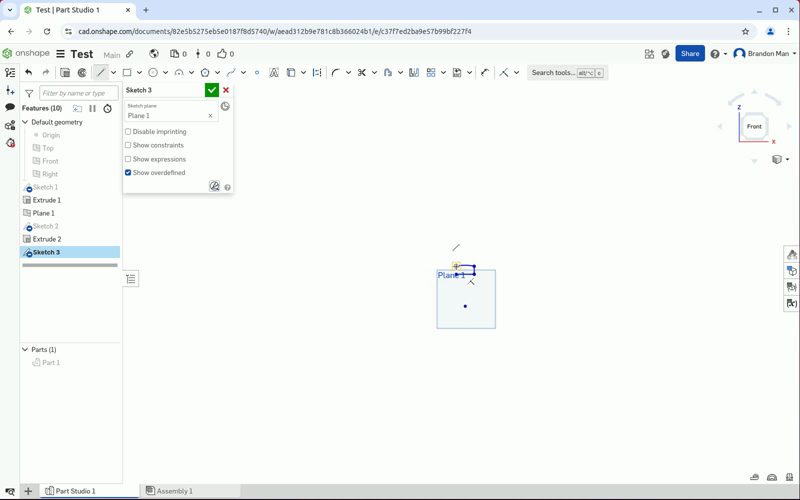
scroll(-6)
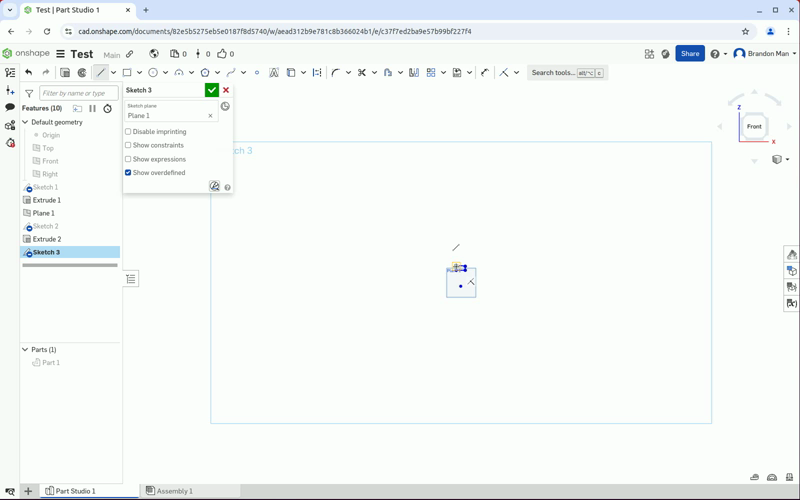
mouse_move(486, 266)
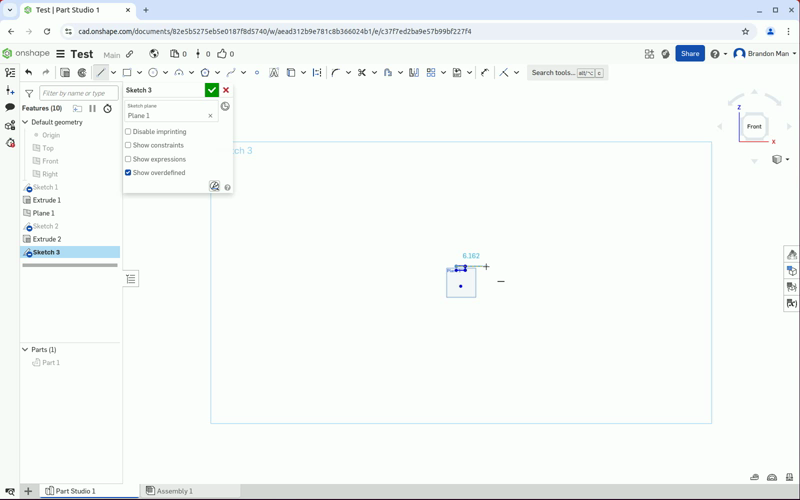
key_down(shift)
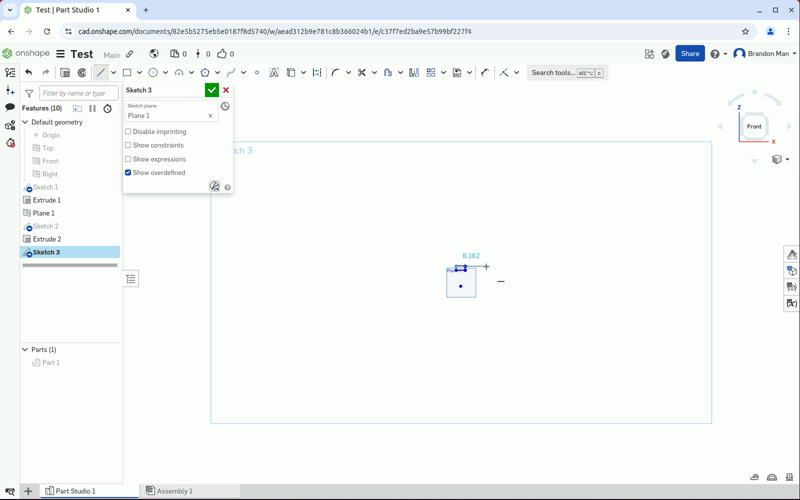
mouse_move(456, 270)
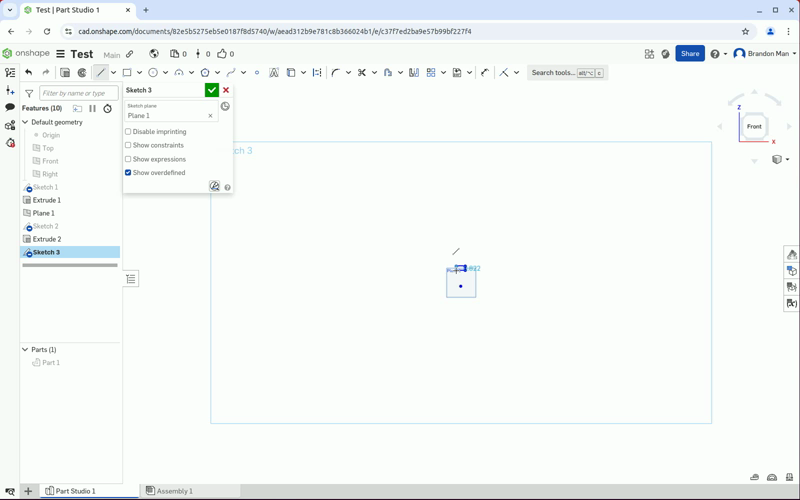
scroll(6)
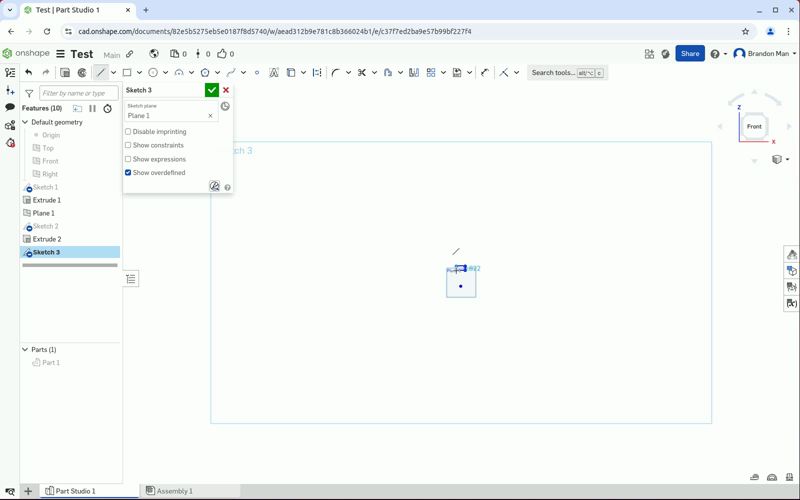
scroll(6)
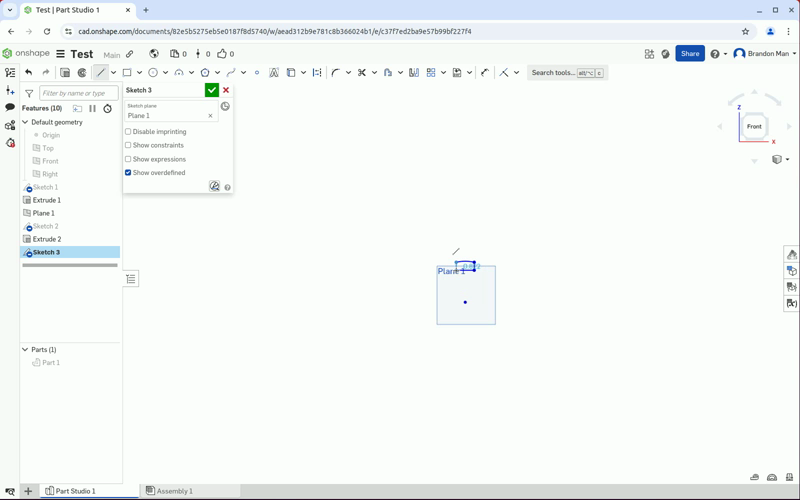
scroll(6)
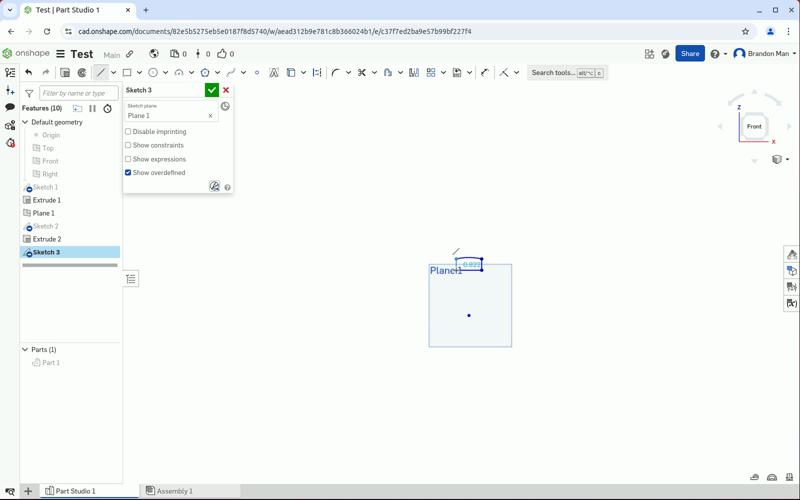
scroll(6)
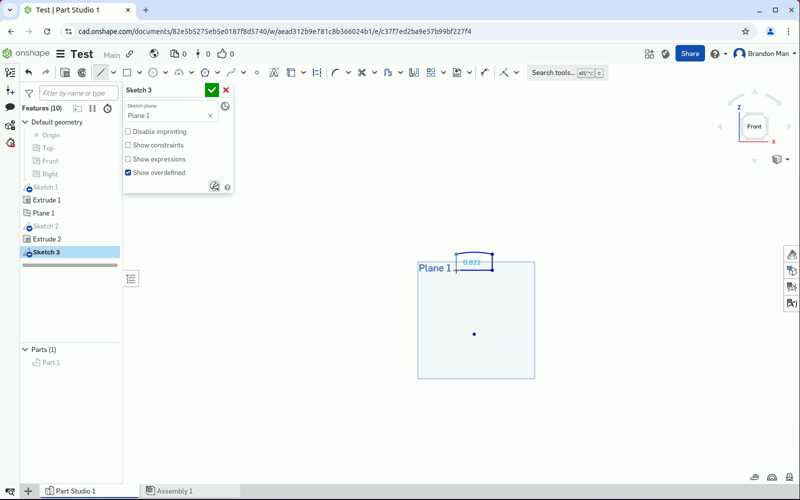
scroll(6)
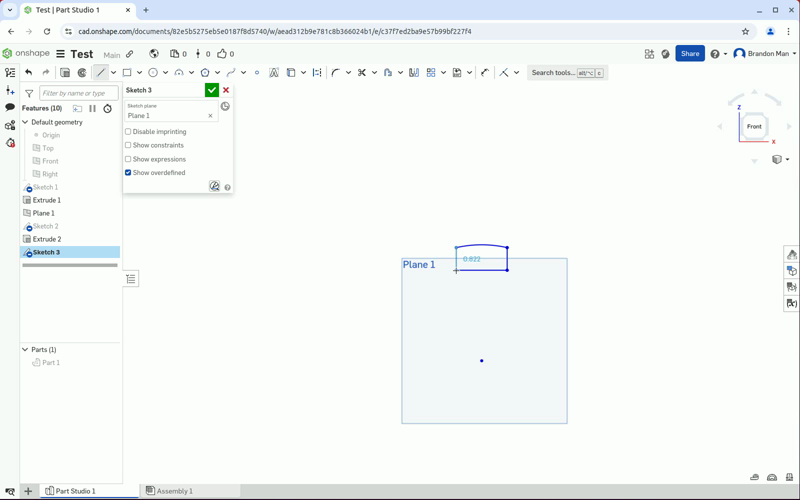
scroll(6)
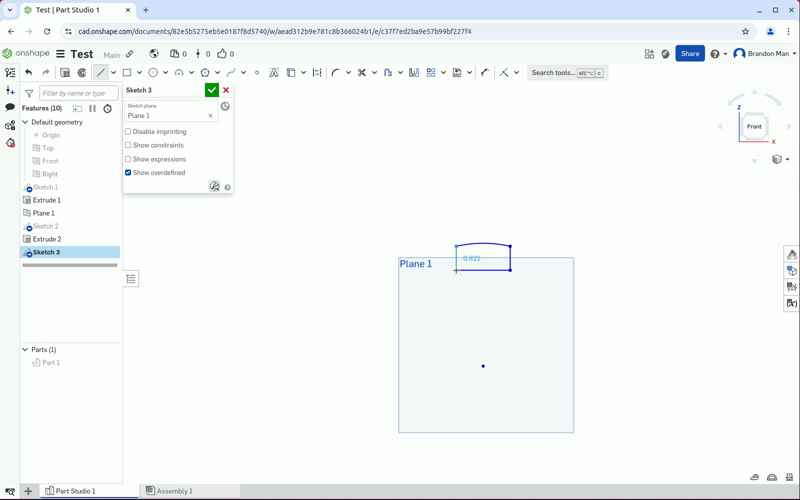
scroll(6)
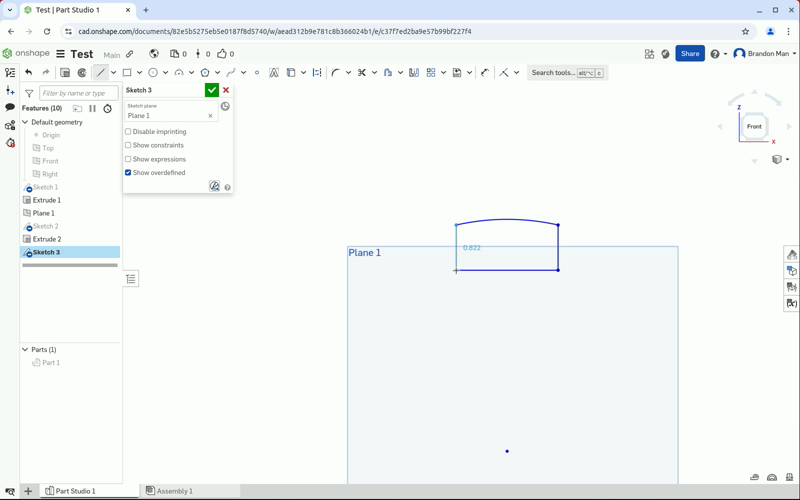
key_up(shift)
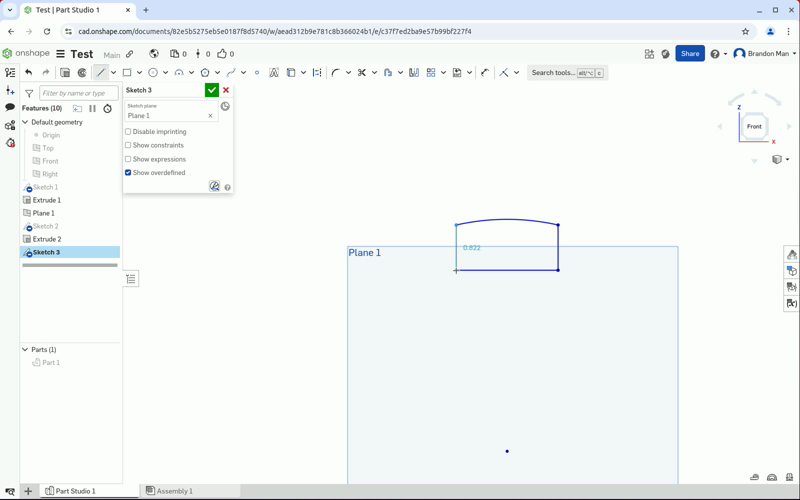
click(456, 270)
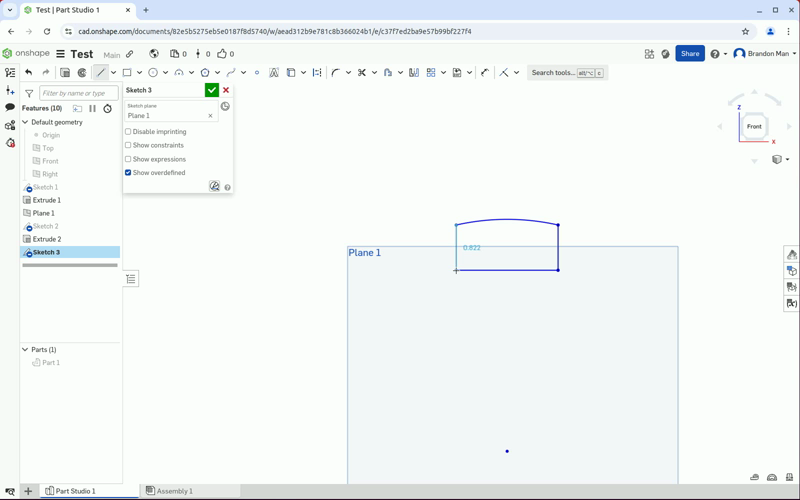
scroll(-6)
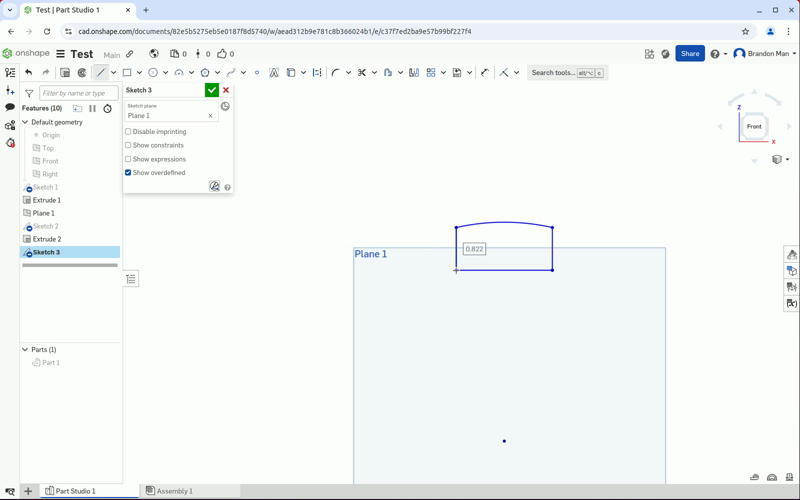
scroll(-6)
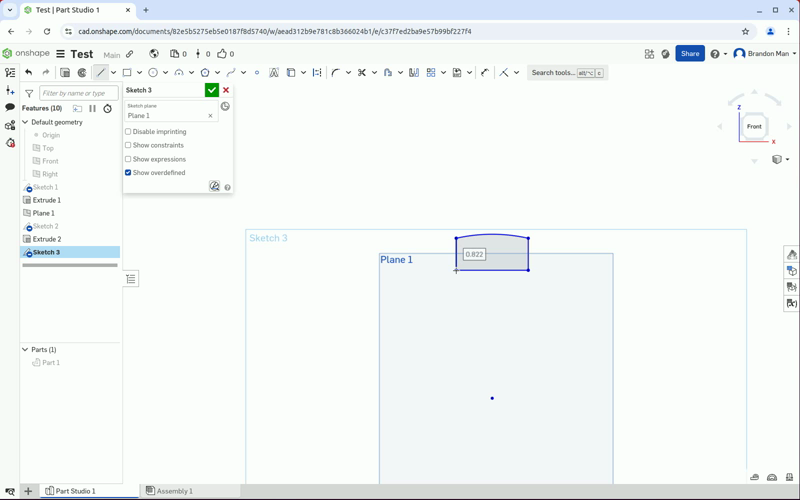
scroll(-6)
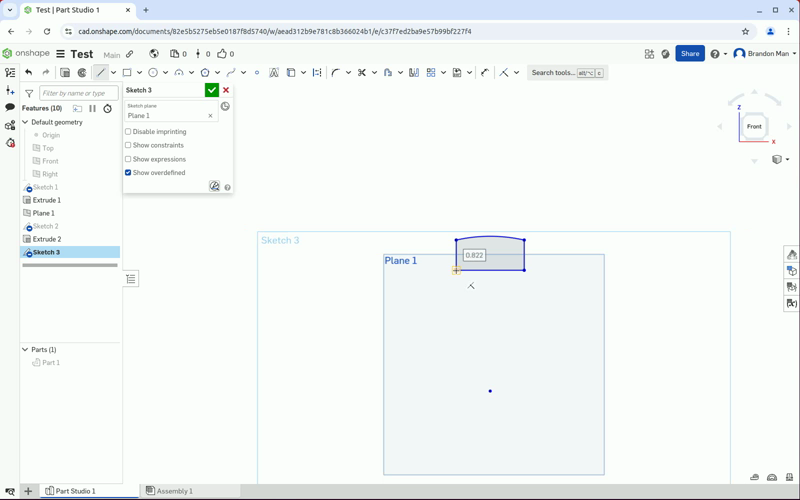
scroll(-6)
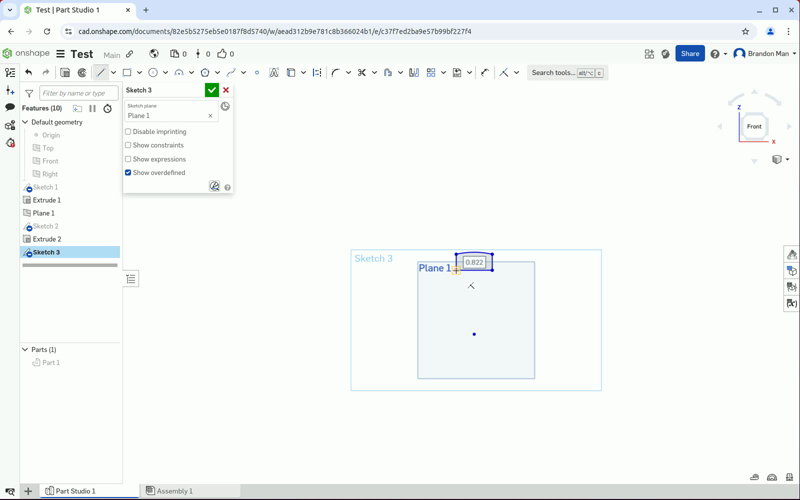
scroll(-6)
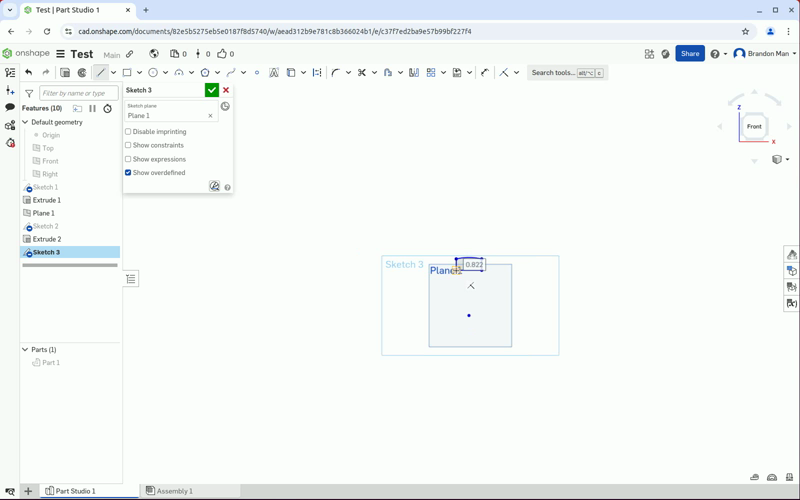
scroll(-6)
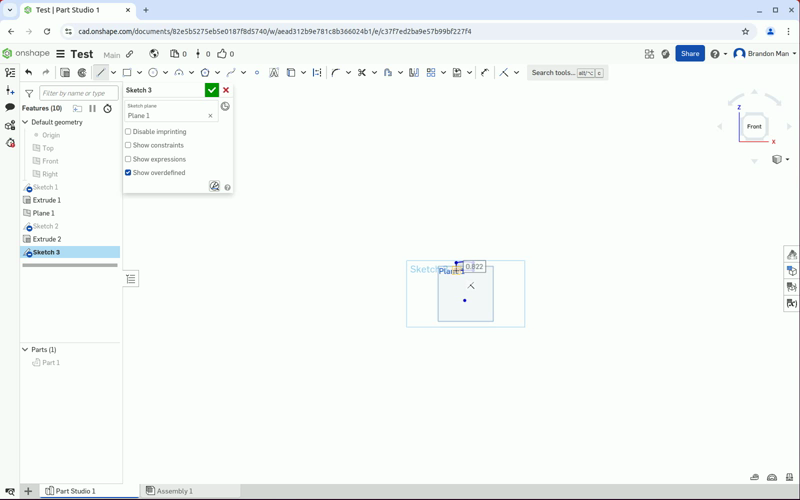
scroll(-6)
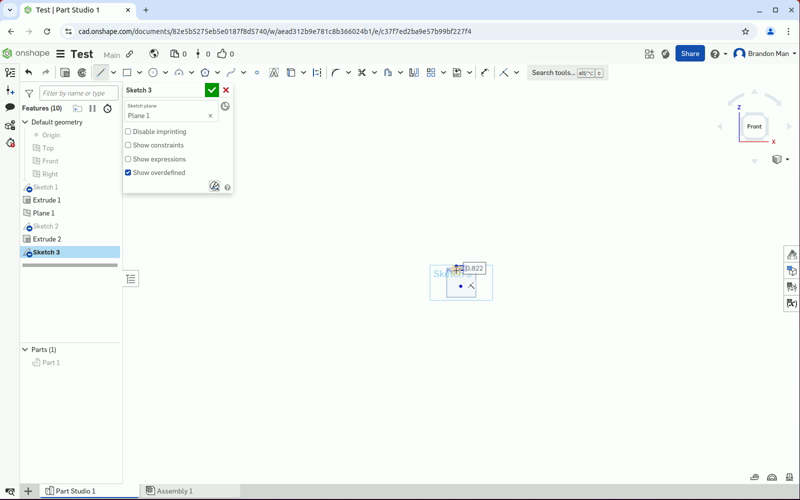
key(esc)
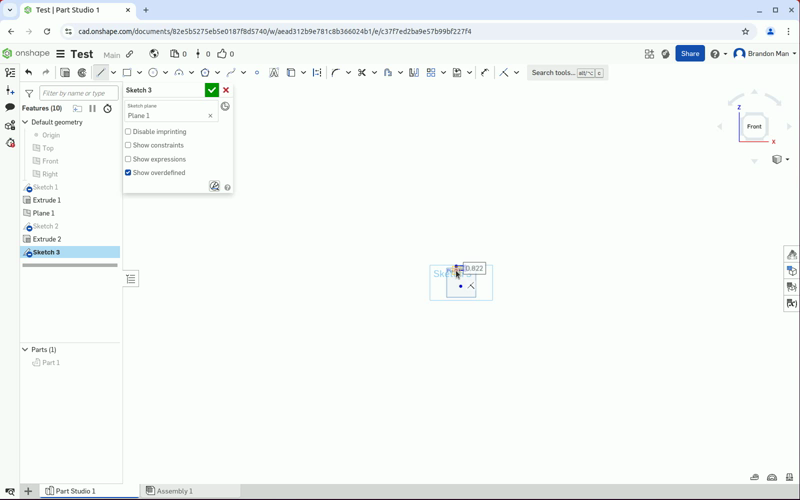
mouse_move(460, 267)
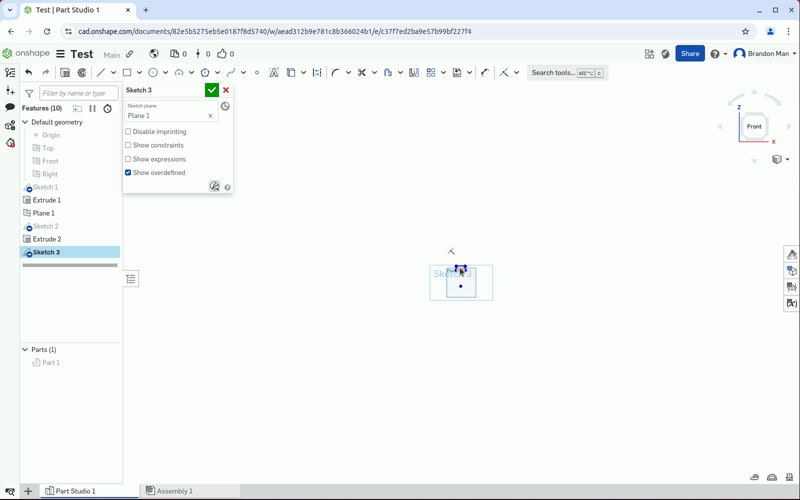
scroll(6)
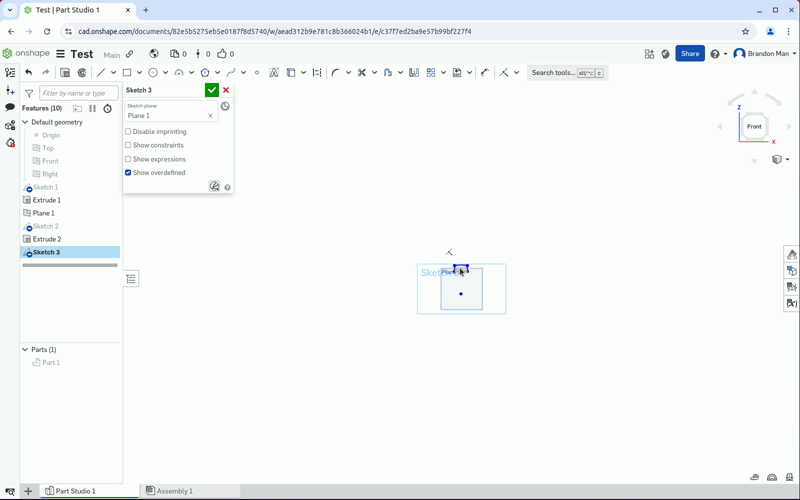
scroll(6)
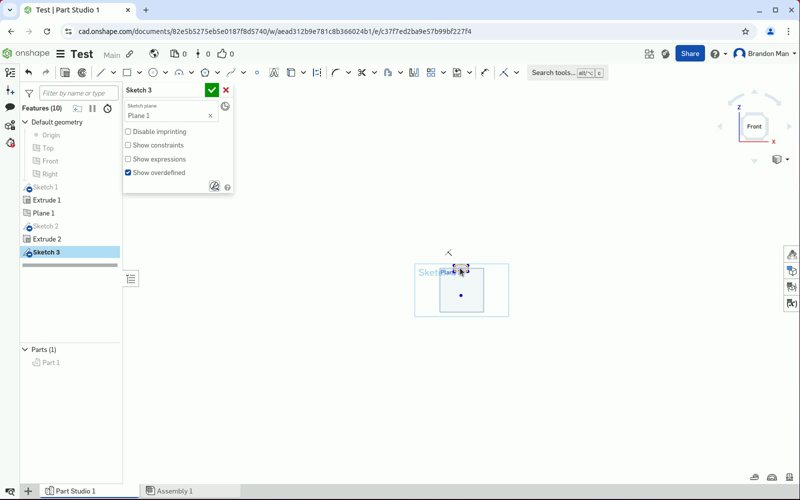
scroll(6)
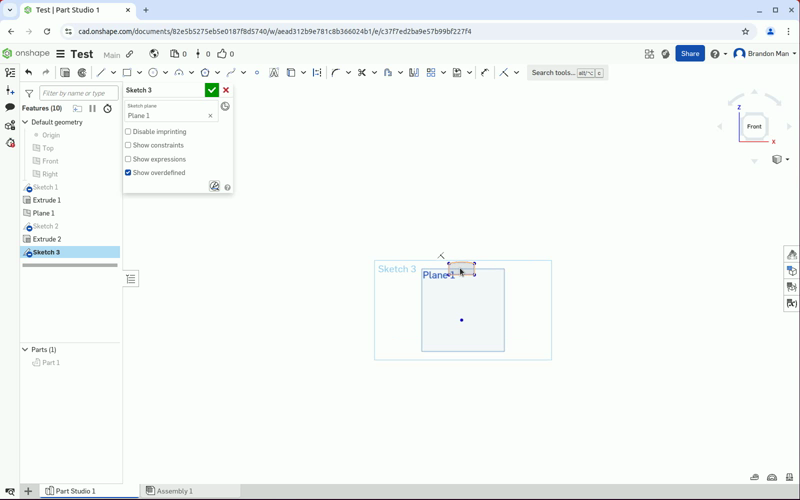
scroll(6)
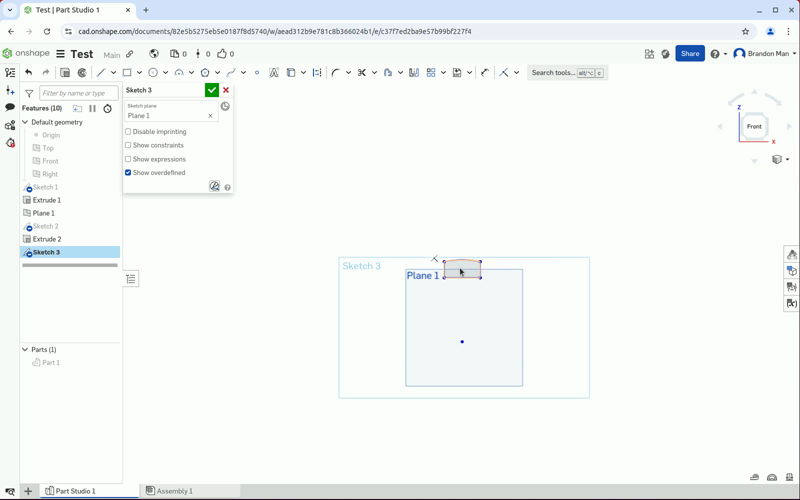
scroll(6)
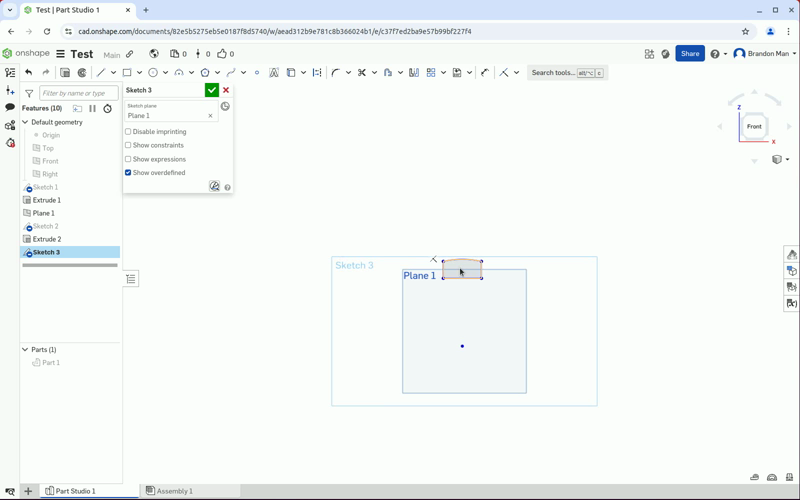
scroll(6)
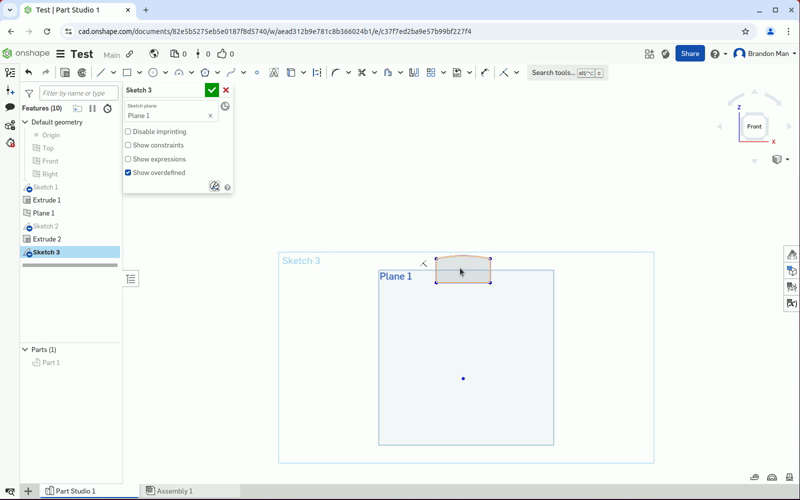
scroll(6)
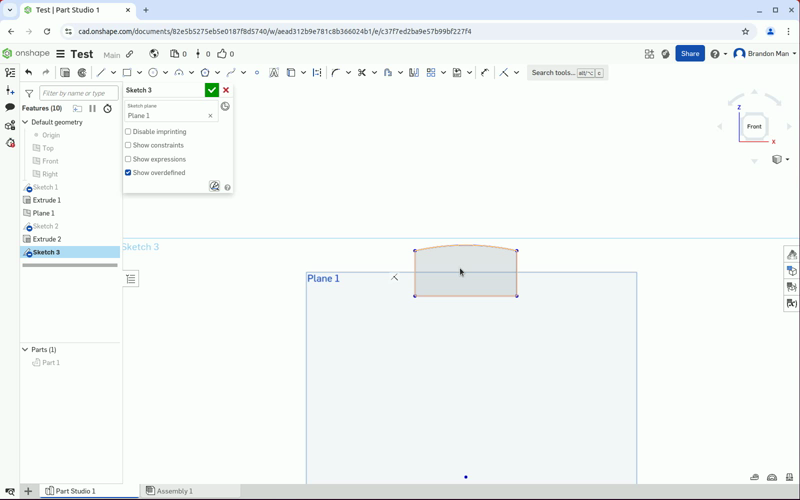
click(460, 267)
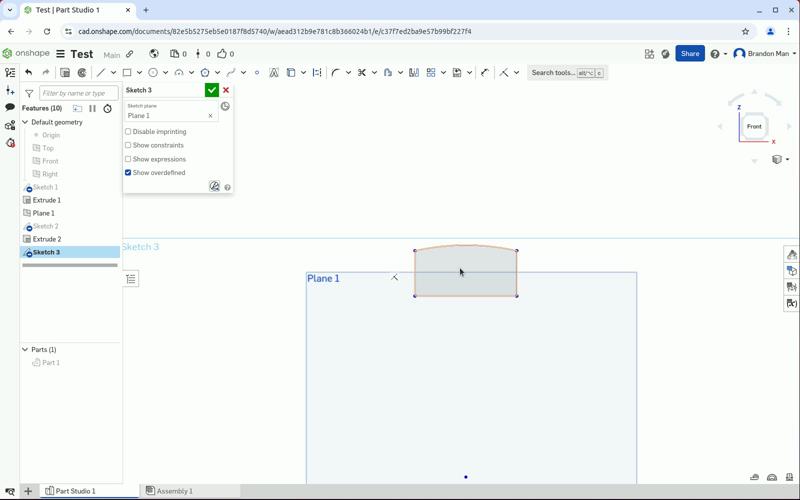
scroll(-6)
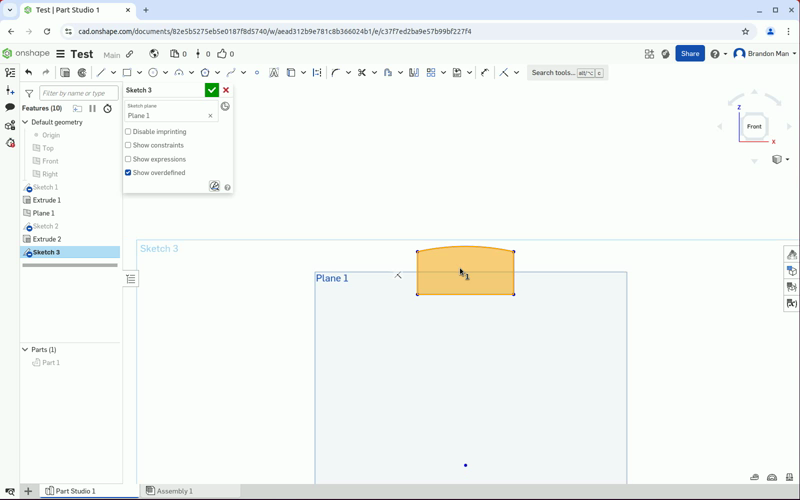
scroll(-6)
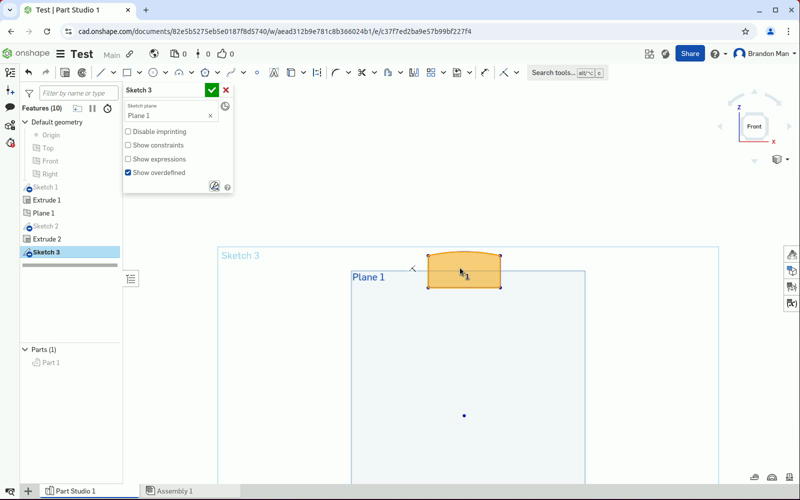
scroll(-6)
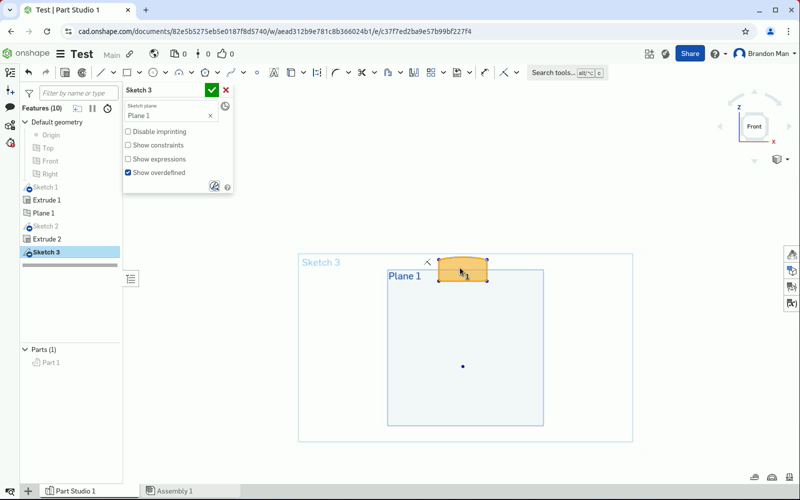
scroll(-6)
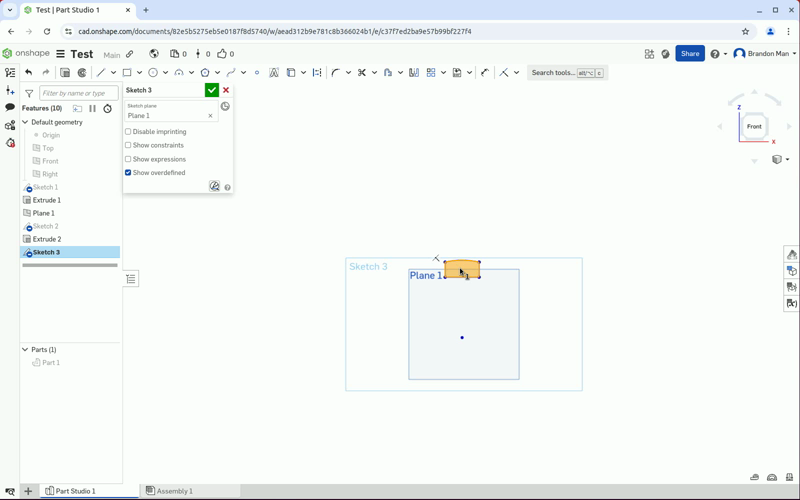
scroll(-6)
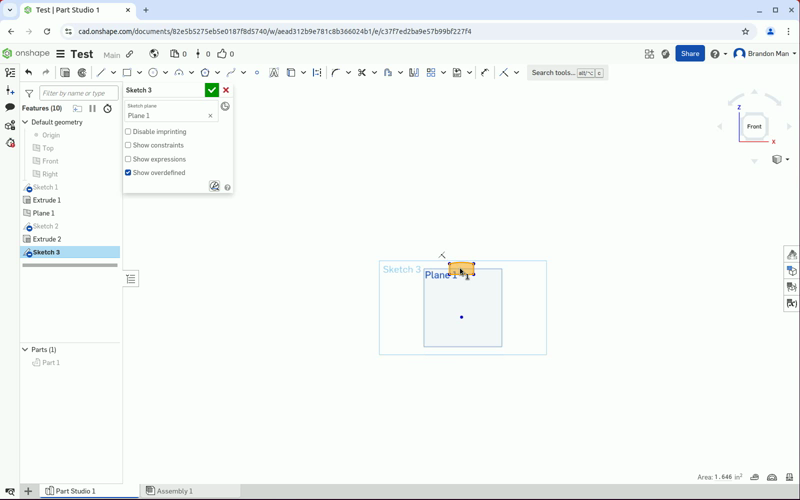
scroll(-6)
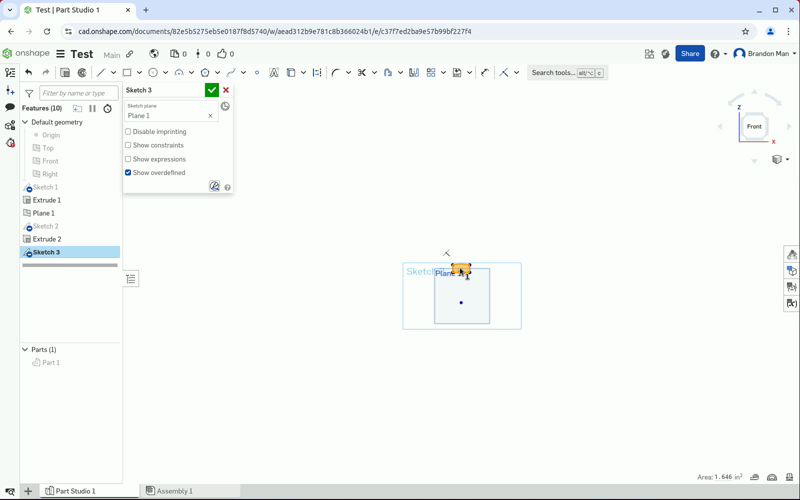
scroll(-6)
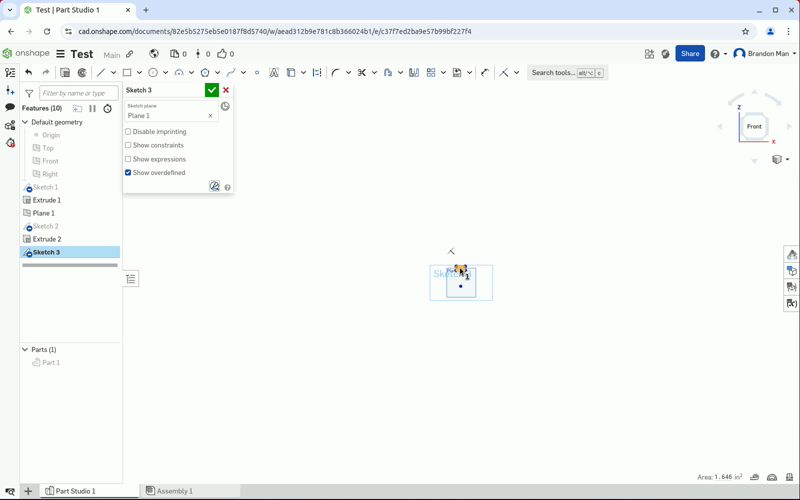
mouse_move(73, 352)
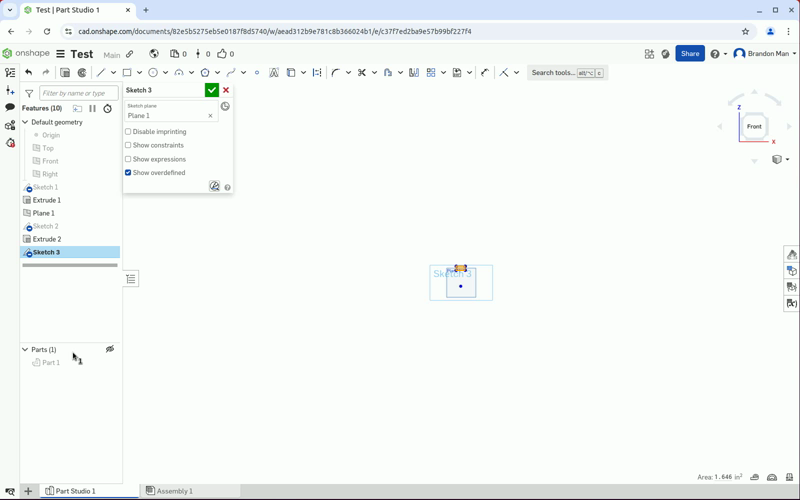
key(shift+y)
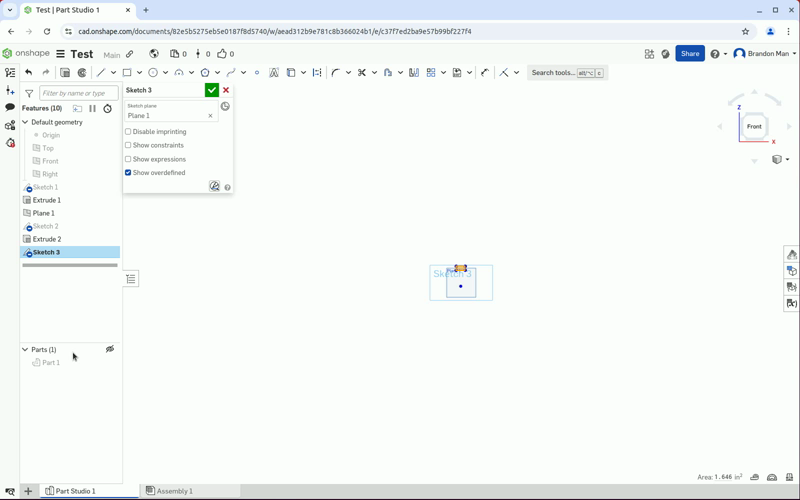
key(shift+e)
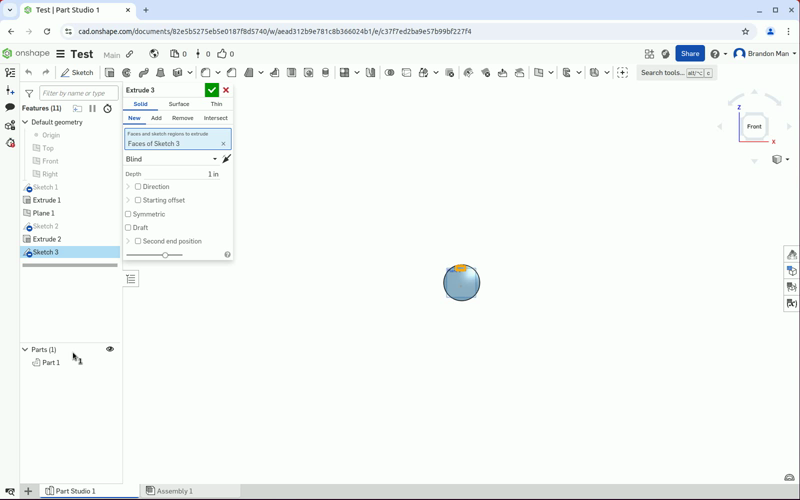
mouse_move(143, 106)
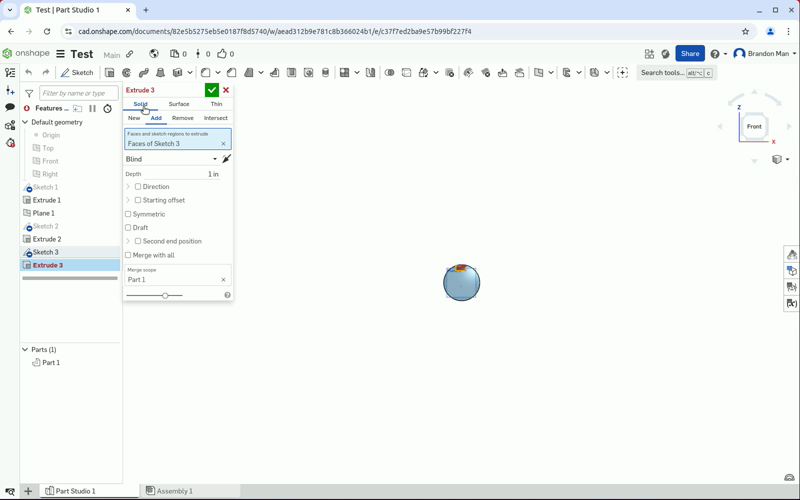
click(143, 106)
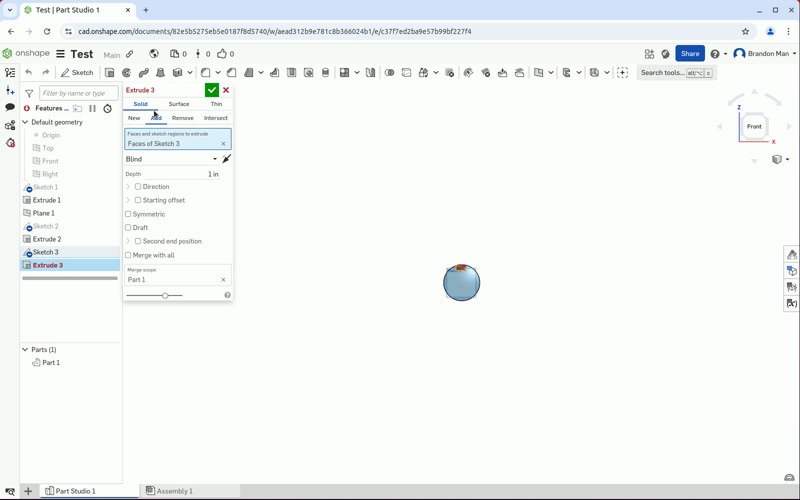
mouse_move(186, 120)
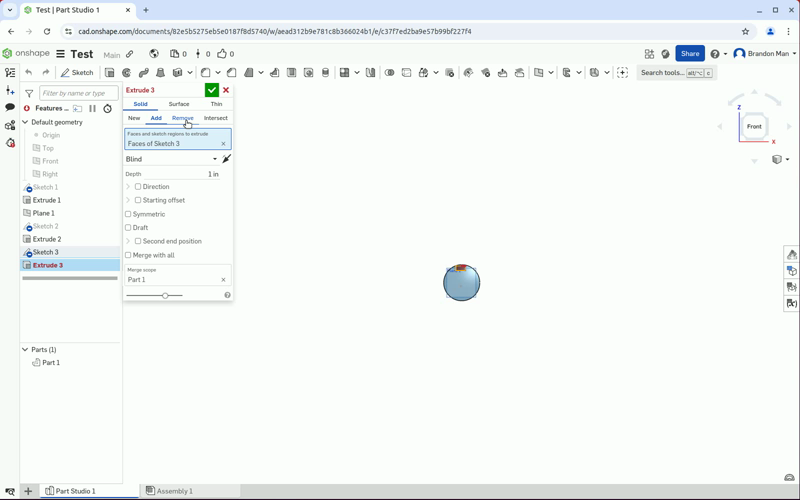
click(186, 120)
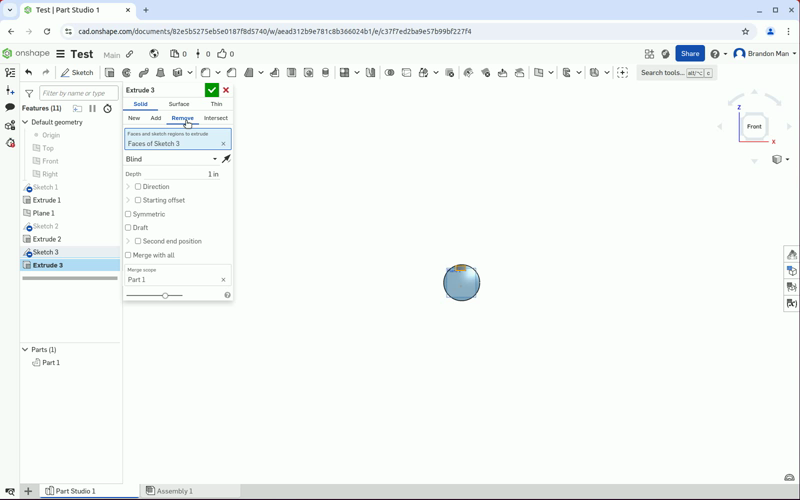
key(tab, 4)
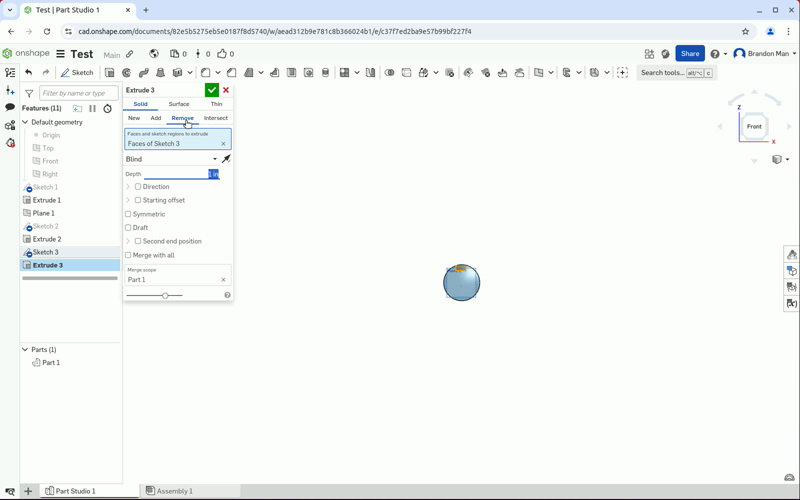
text(11.554)
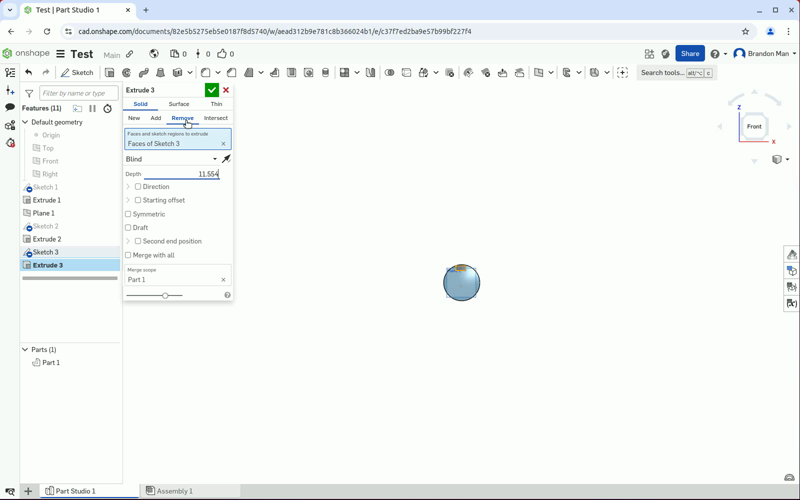
key(tab, 6)
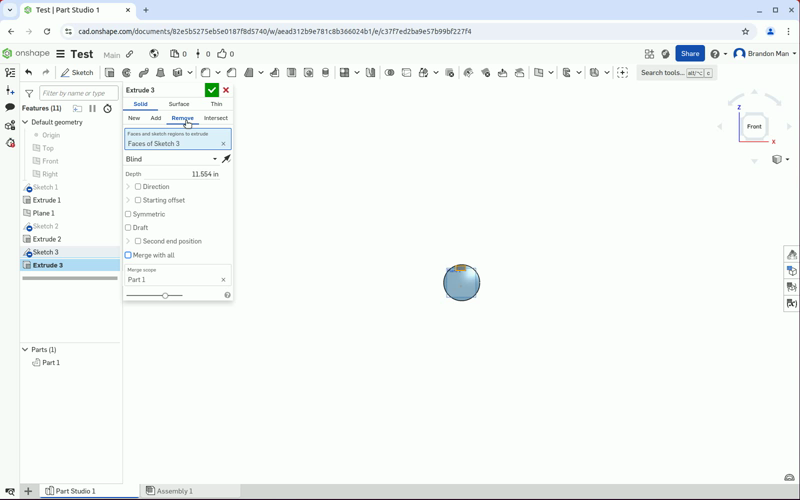
key(space)
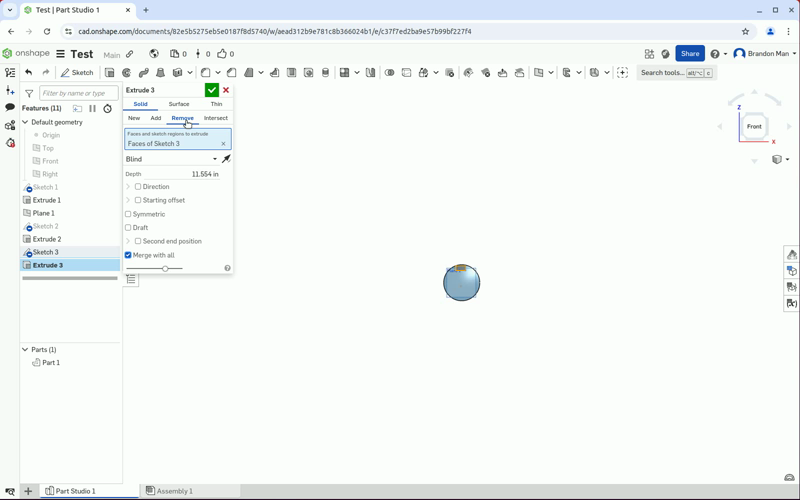
key(enter)
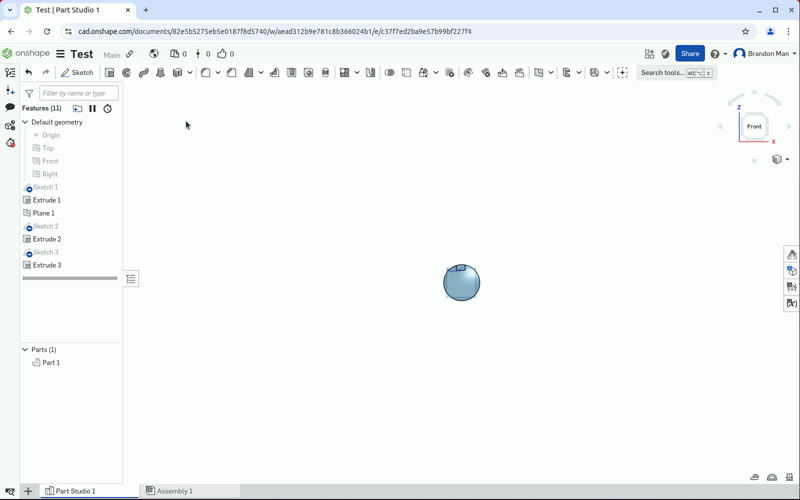
key(shift+h)
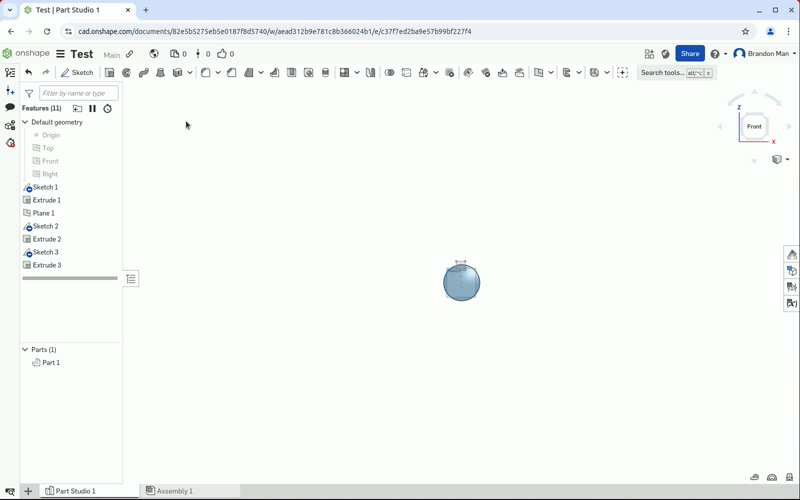
key(shift+h)
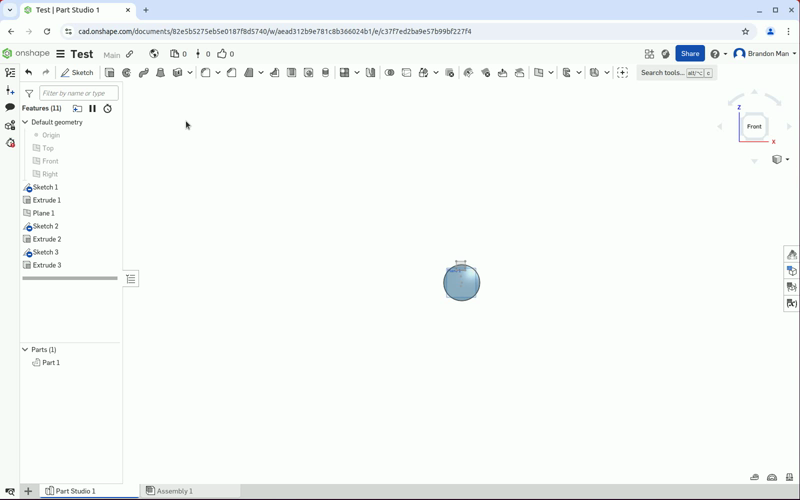
key(shift+7)
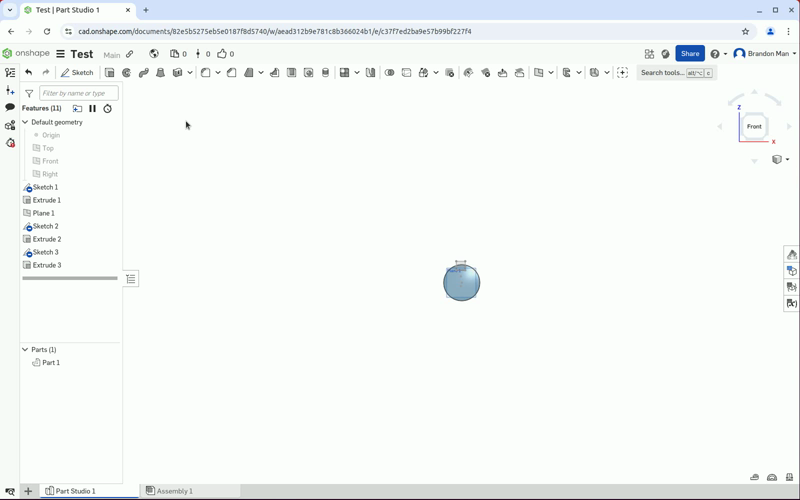
key(left, 2)
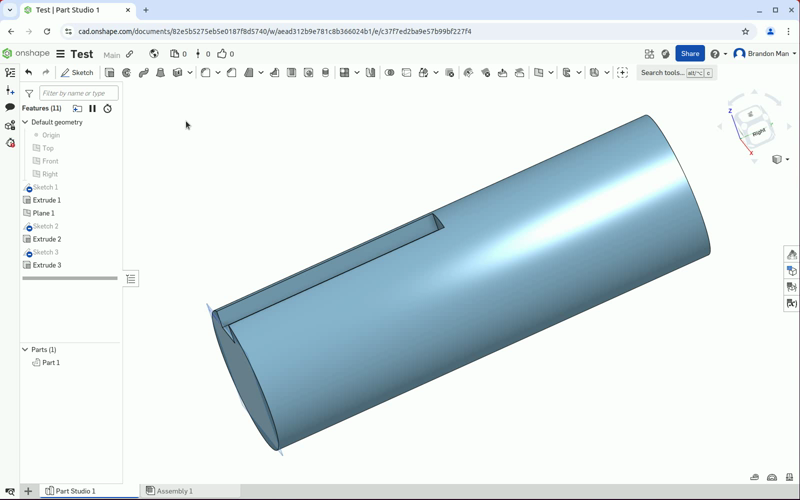
key(down, 2)
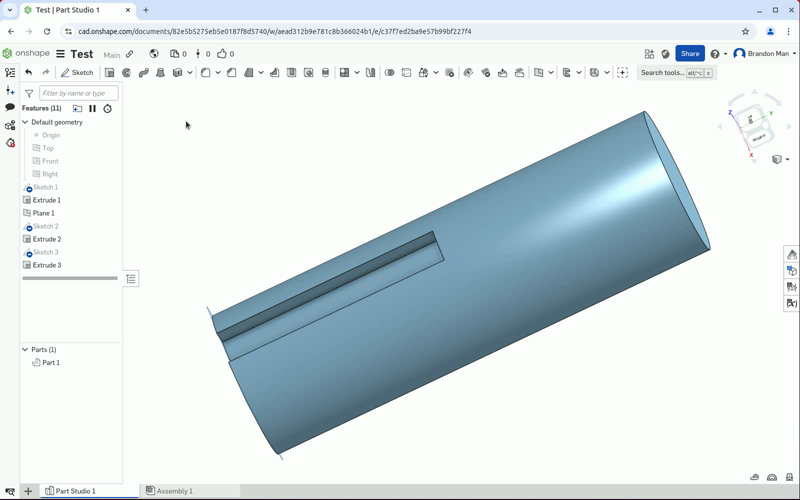
key(up, 2)
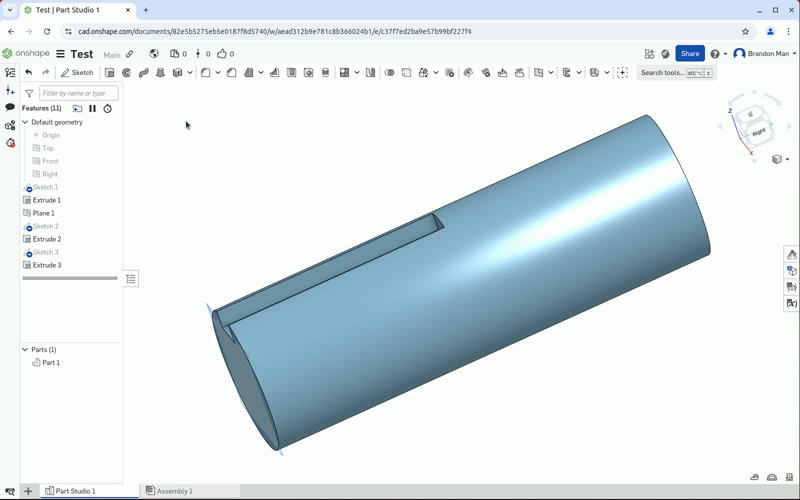
key(right, 2)
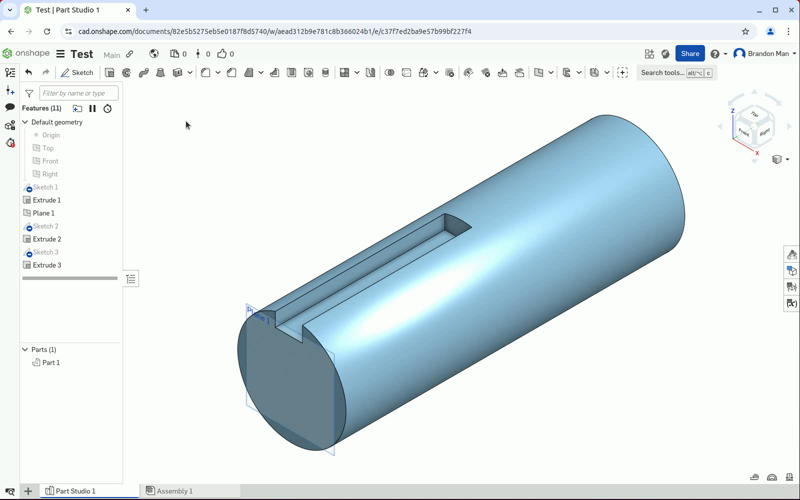
mouse_move(73, 189)
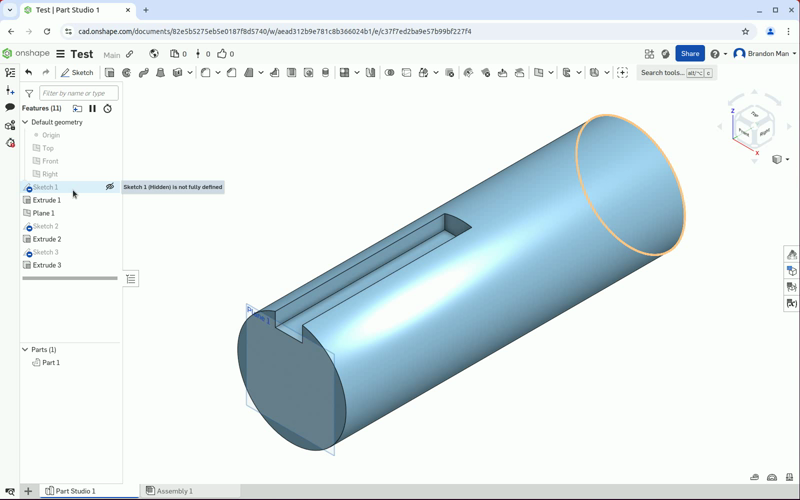
click(73, 189)